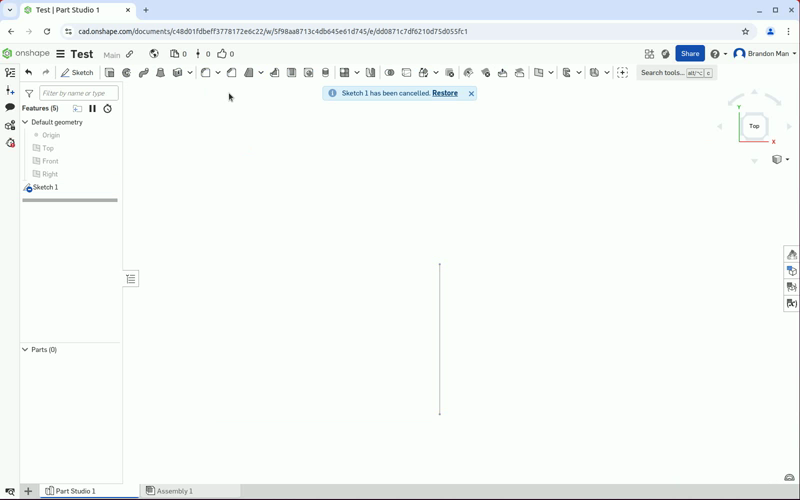
key(shift+h)
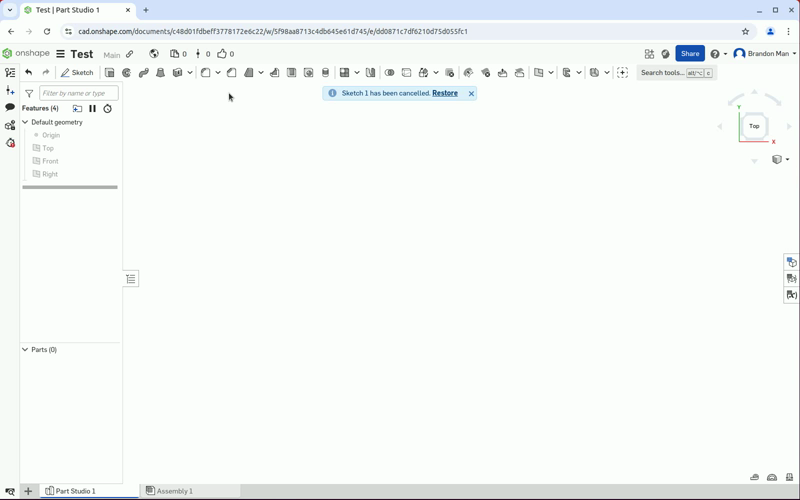
mouse_move(73, 352)
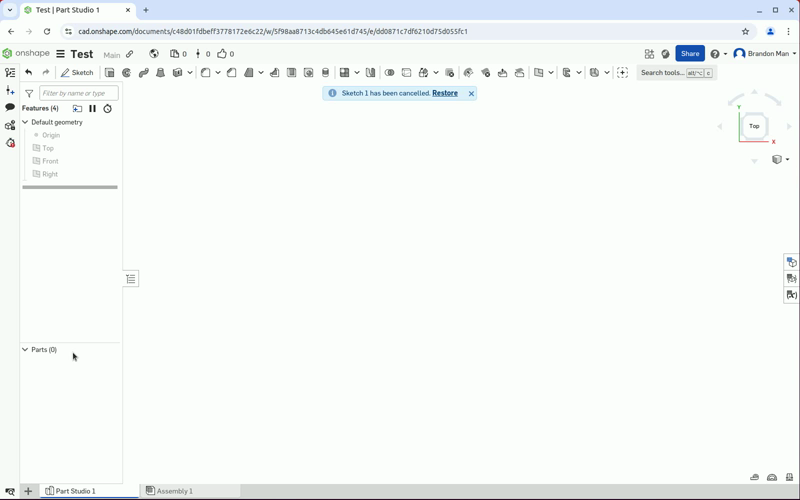
key(y)
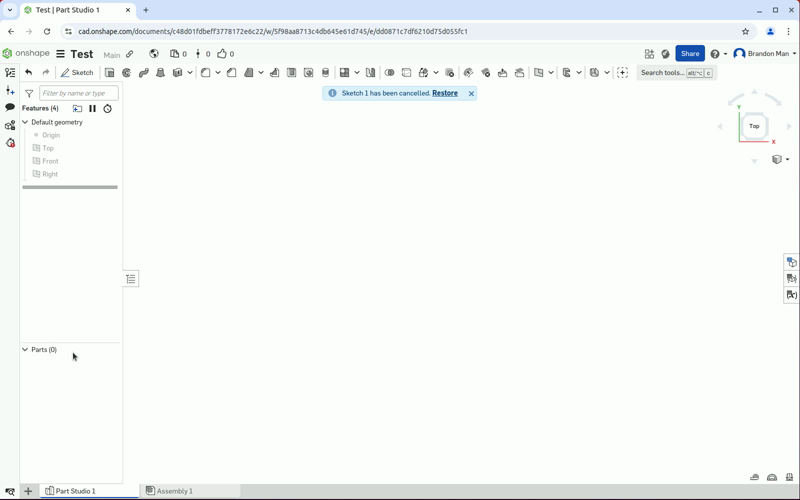
key(shift+p)
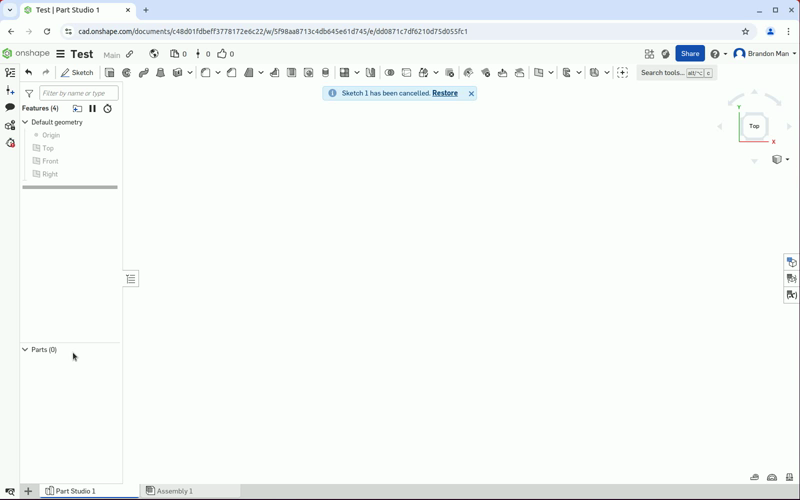
key(space)
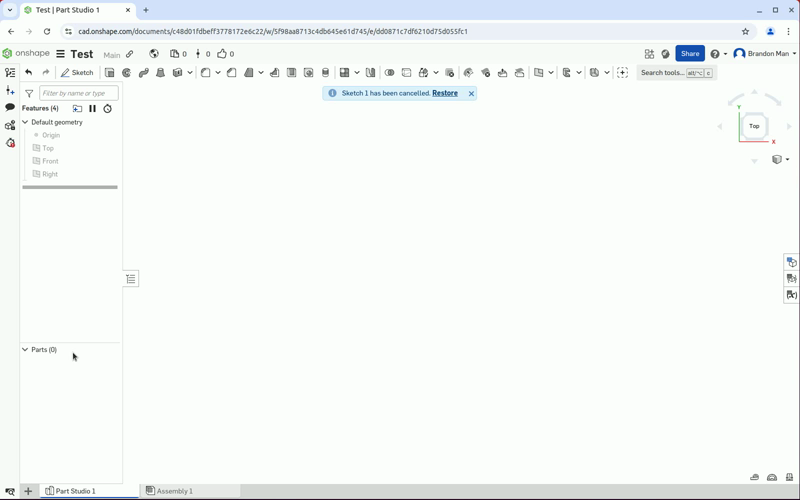
key_down(shift)
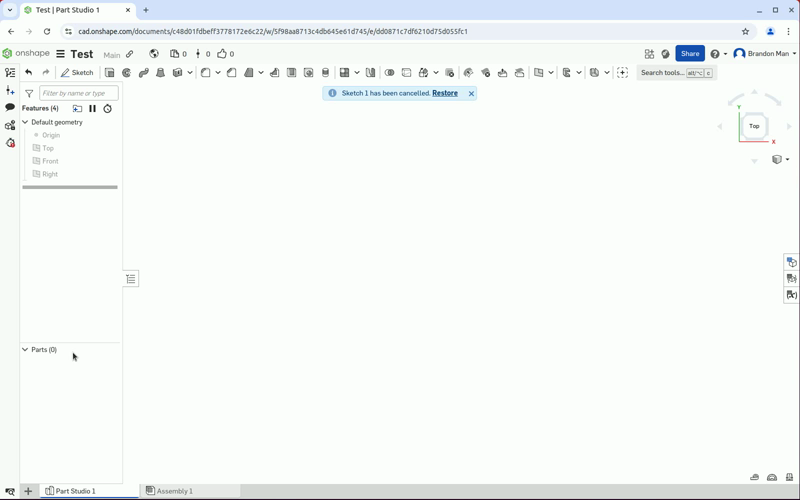
key(up)
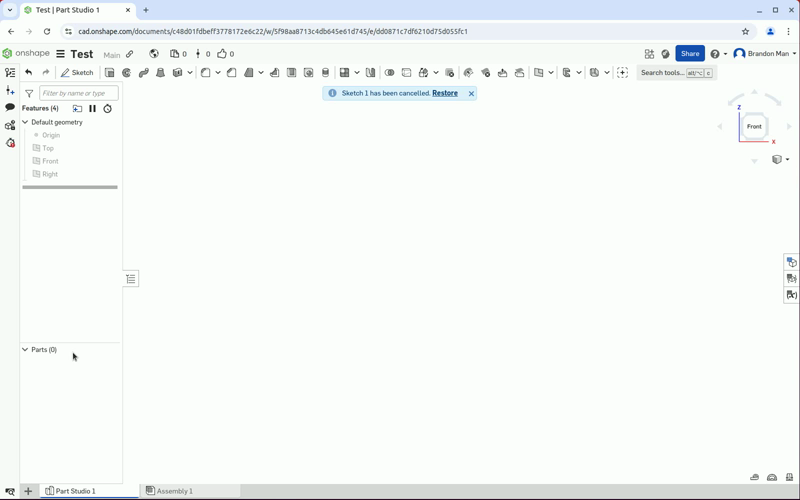
key_up(shift)
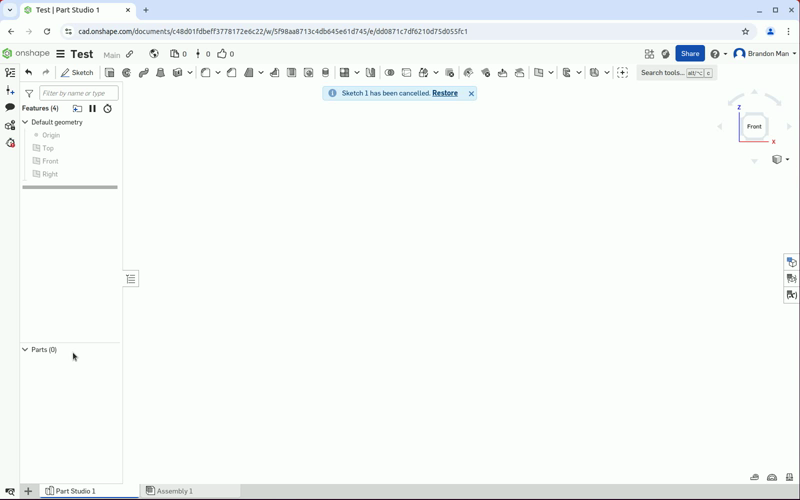
key(space)
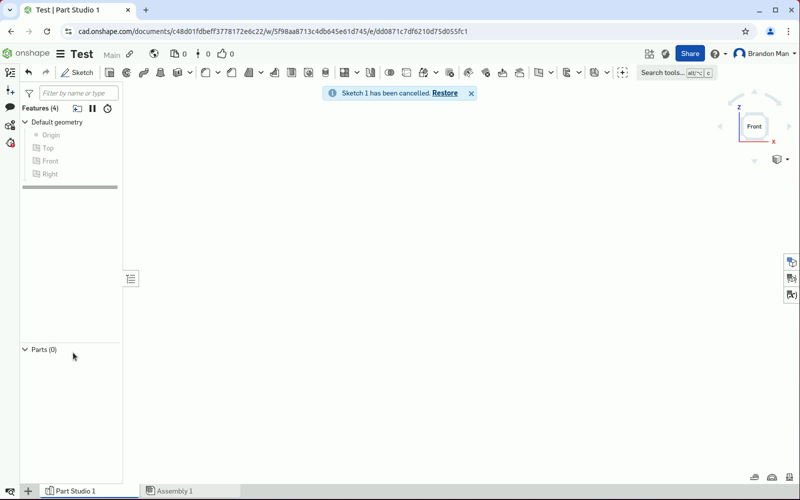
key_down(shift)
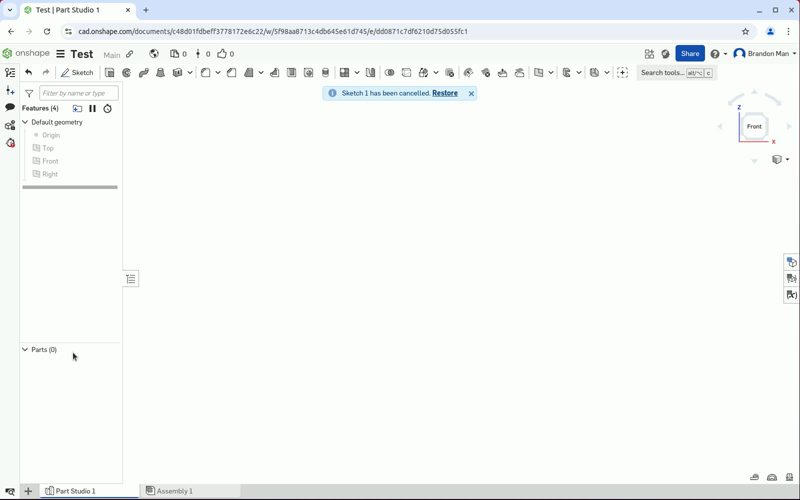
key(left)
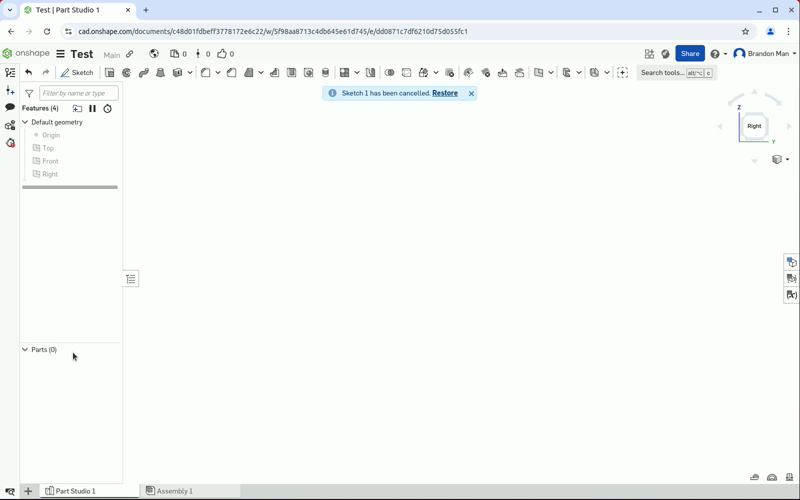
key_up(shift)
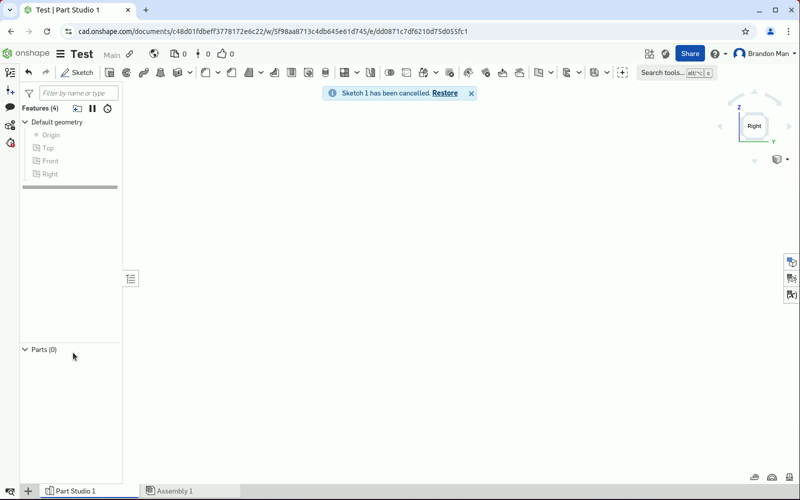
mouse_move(73, 352)
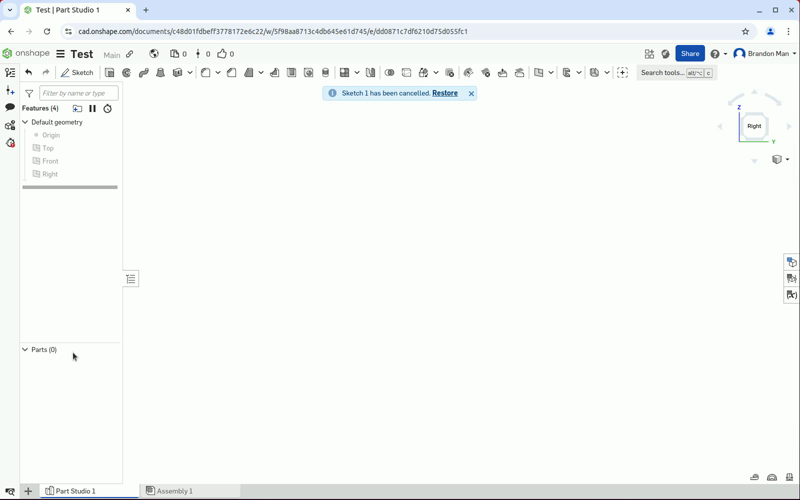
key(shift+y)
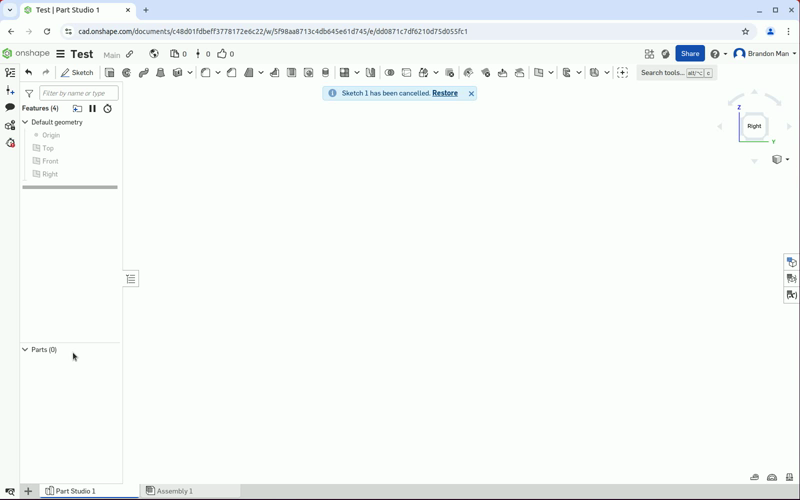
key(shift+s)
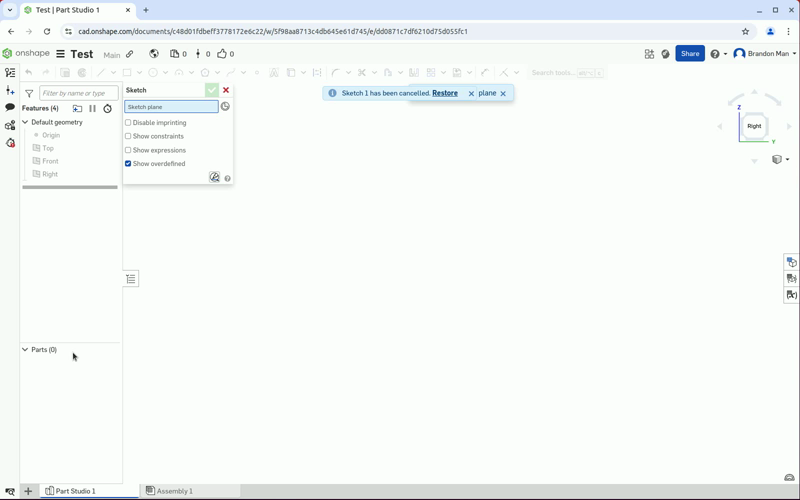
mouse_move(73, 176)
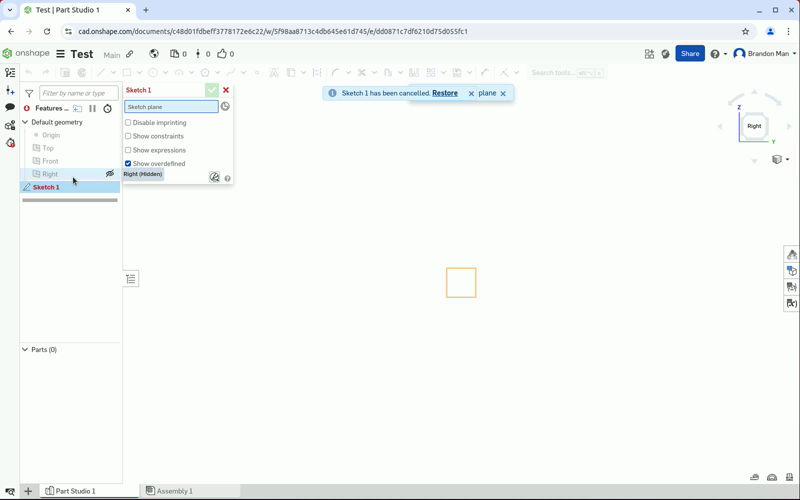
click(73, 176)
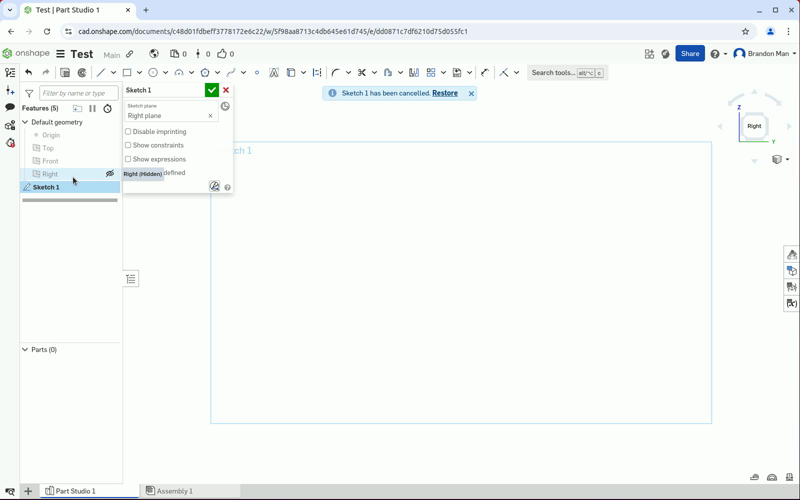
mouse_move(73, 352)
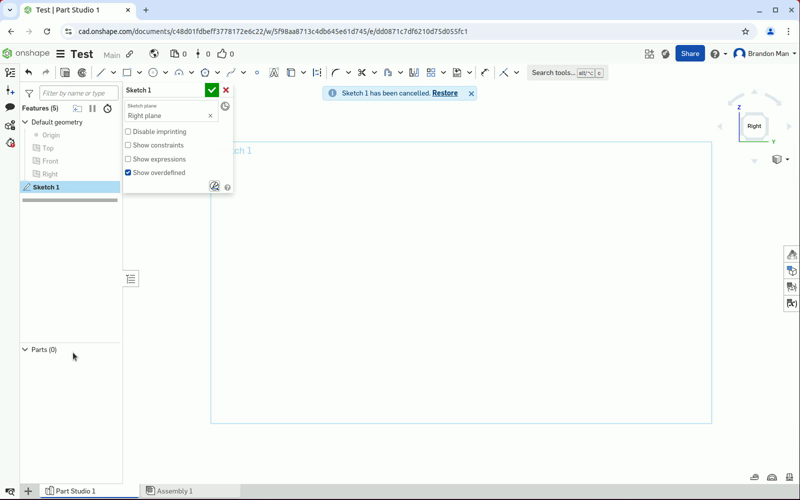
key(y)
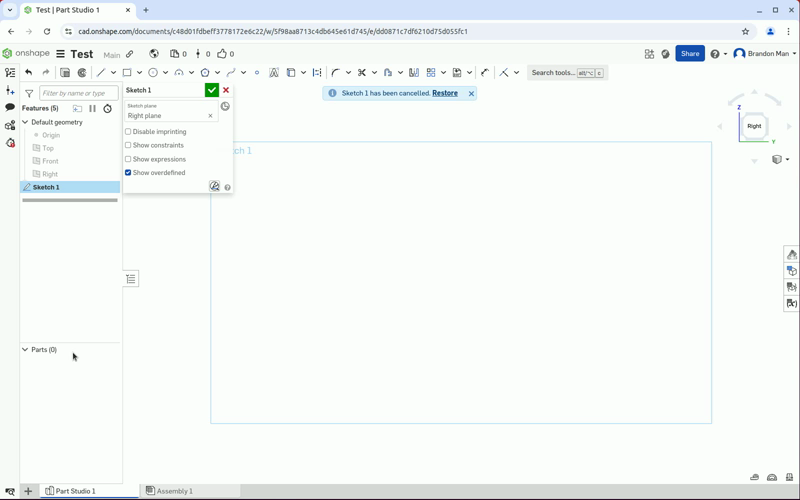
key(l)
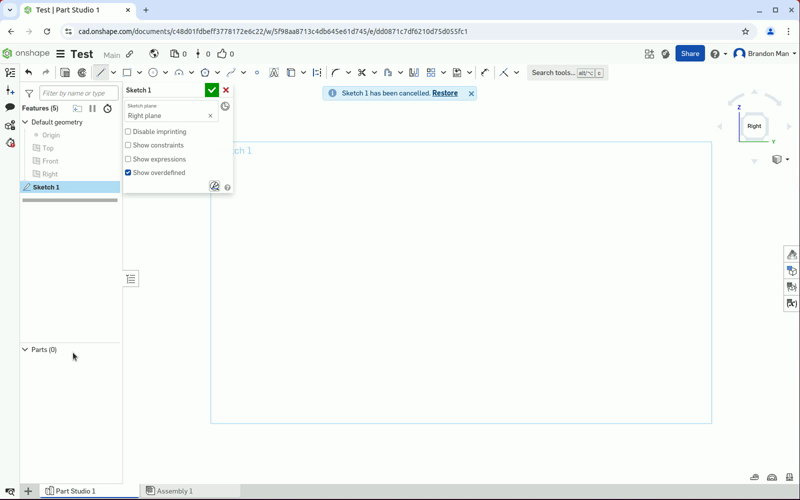
key_down(shift)
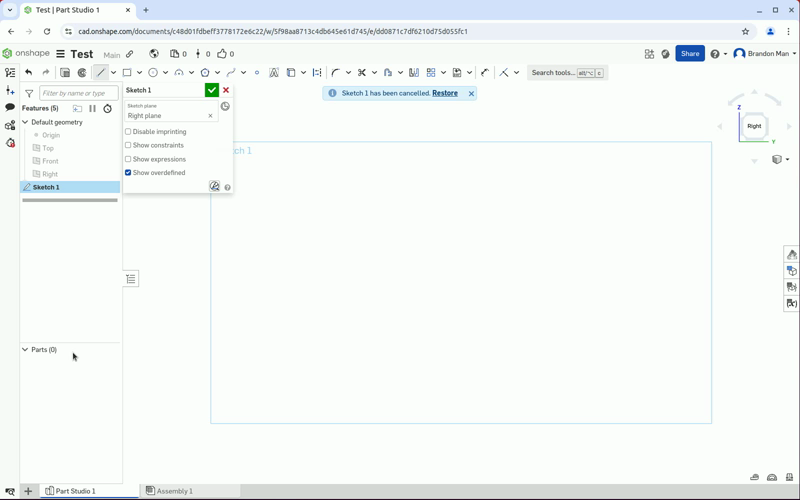
mouse_move(348, 313)
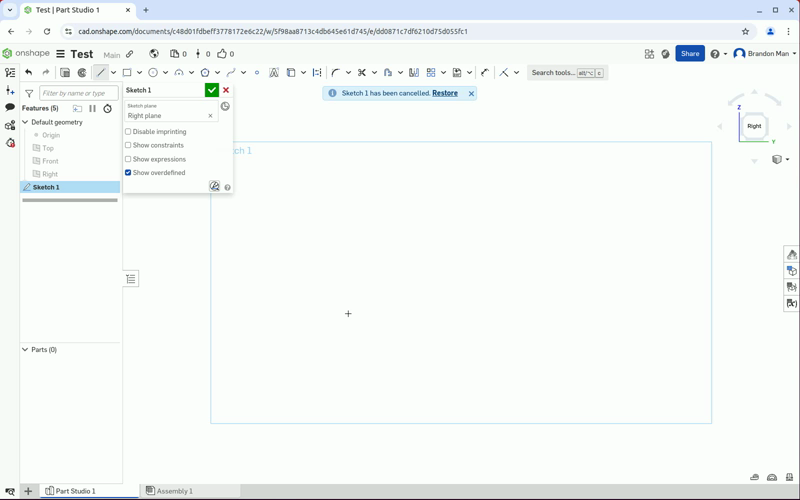
click(348, 313)
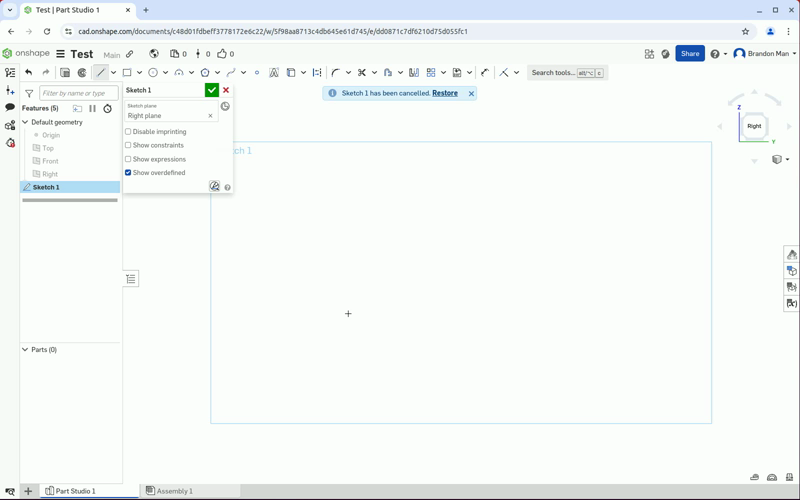
key_up(shift)
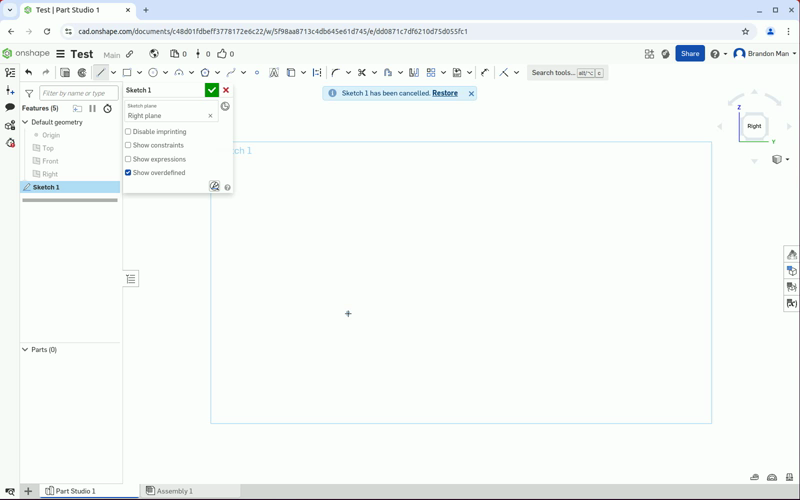
key_down(shift)
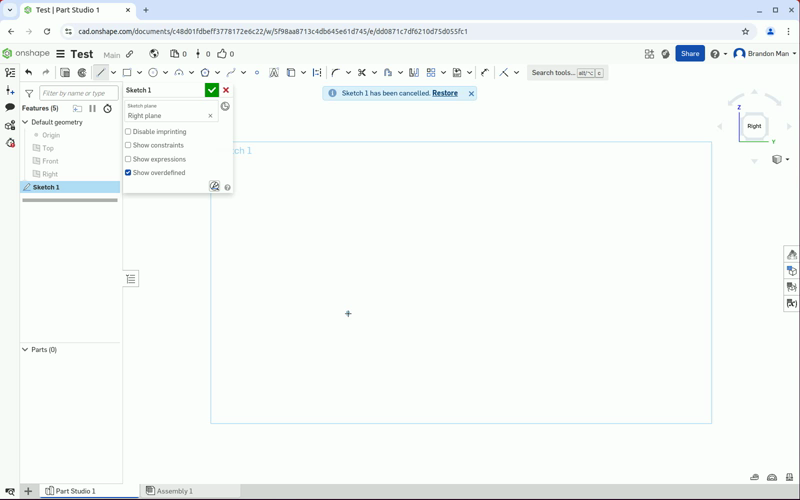
mouse_move(434, 313)
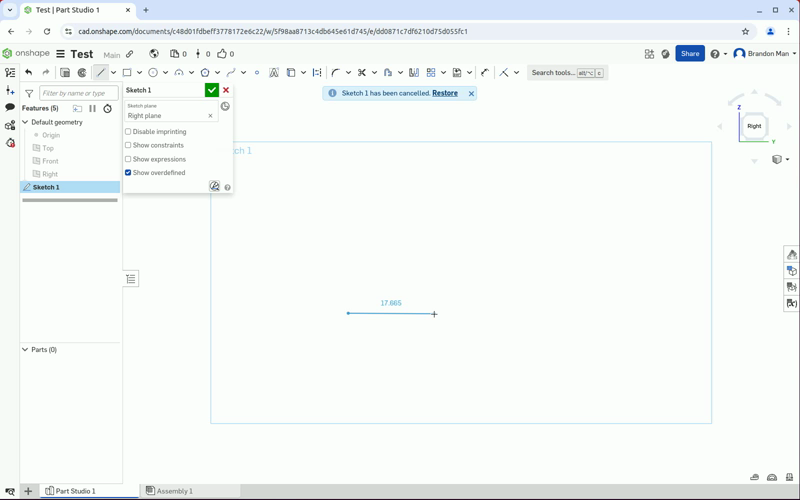
click(434, 313)
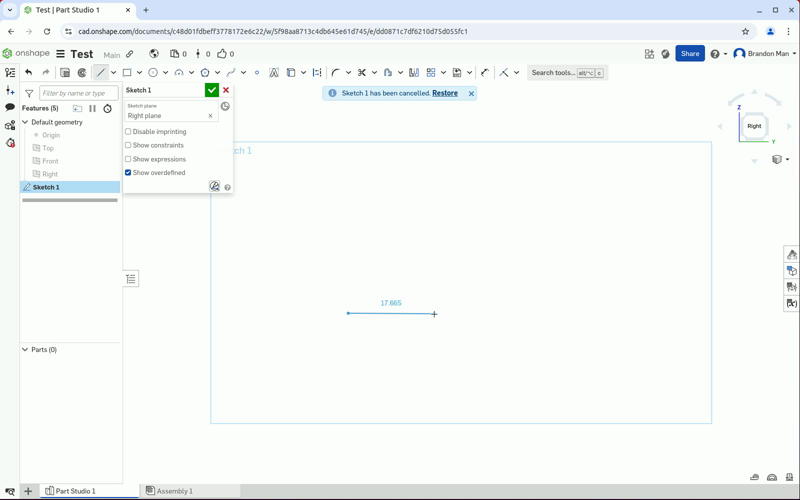
key_up(shift)
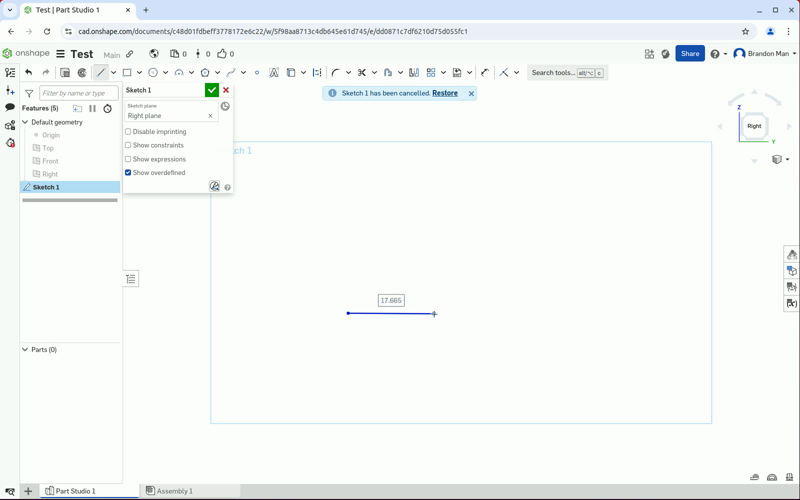
key_down(shift)
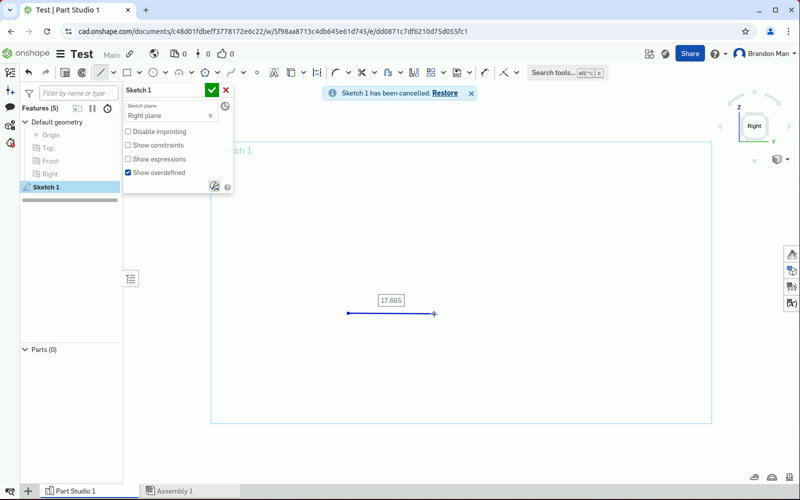
mouse_move(464, 313)
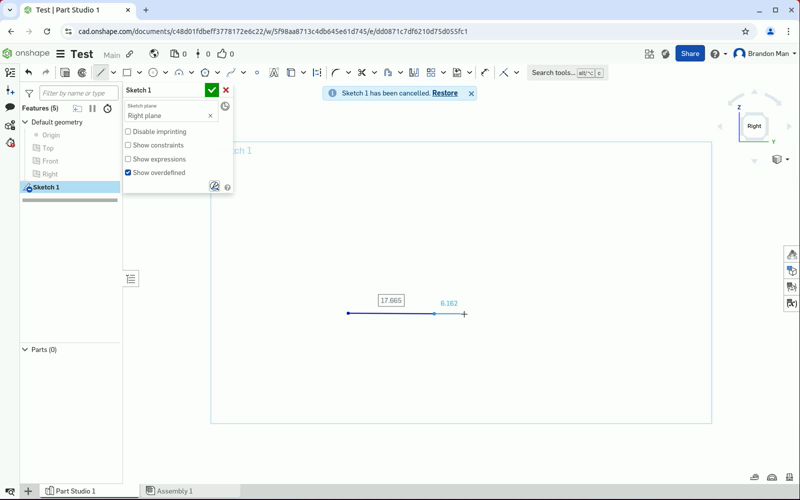
mouse_move(434, 306)
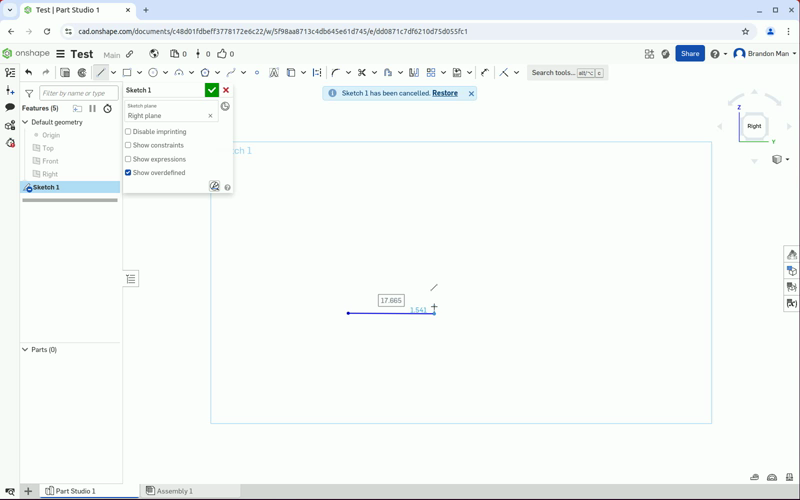
scroll(6)
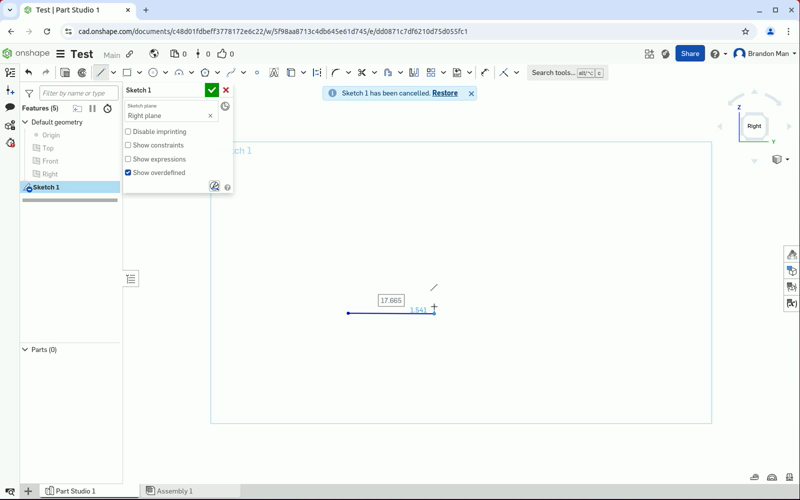
scroll(6)
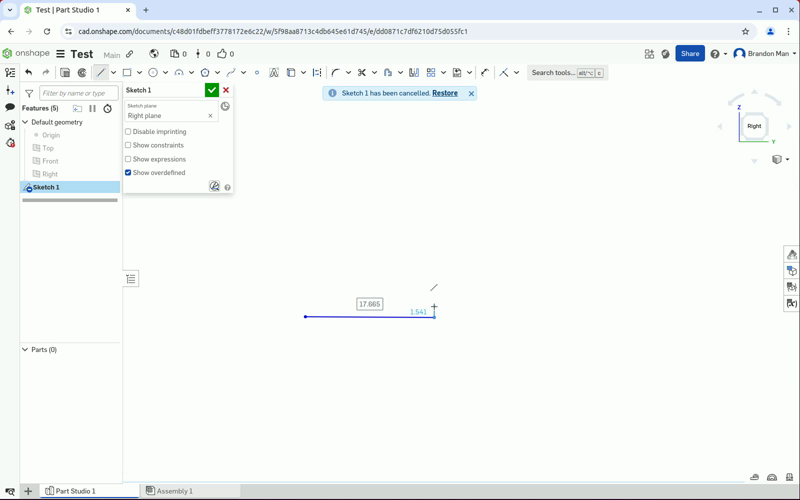
scroll(6)
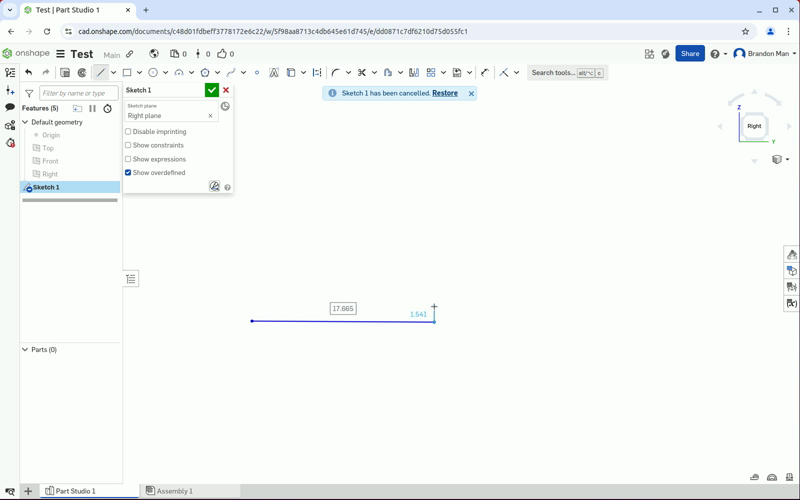
scroll(6)
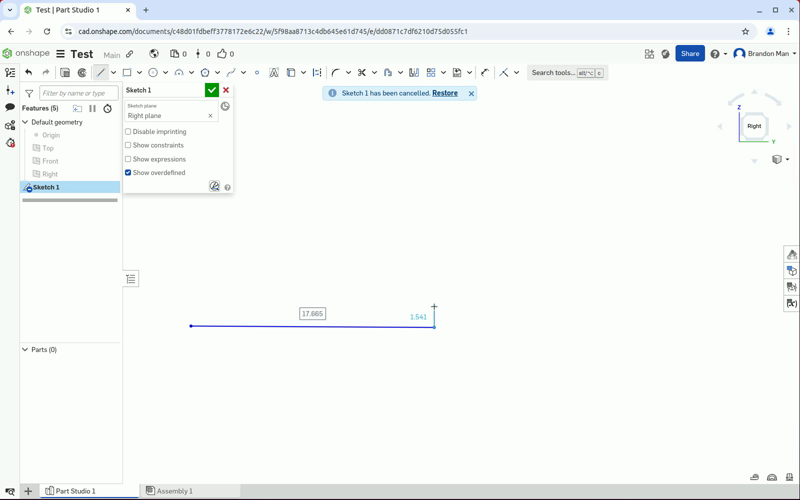
scroll(6)
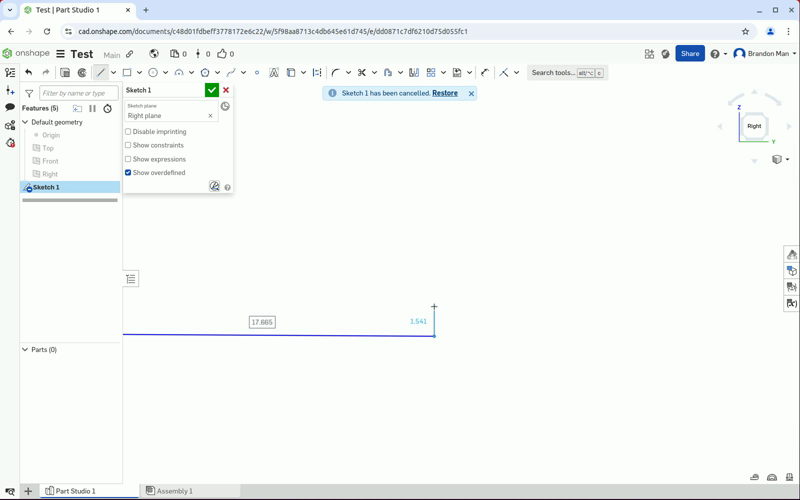
scroll(6)
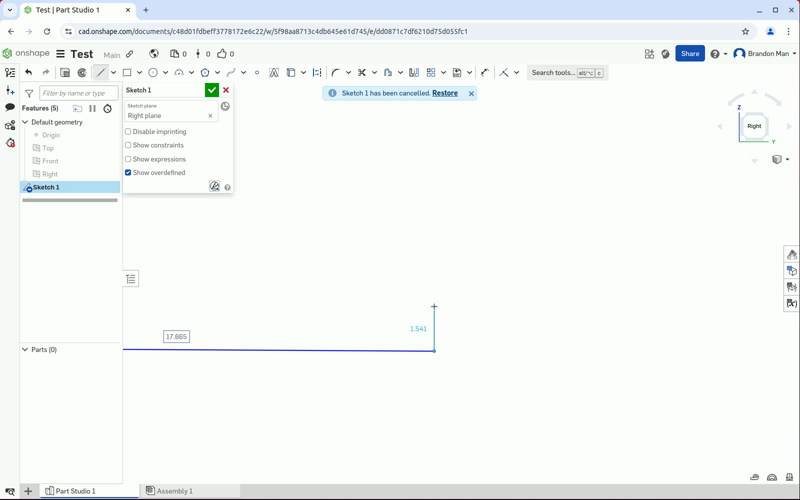
scroll(6)
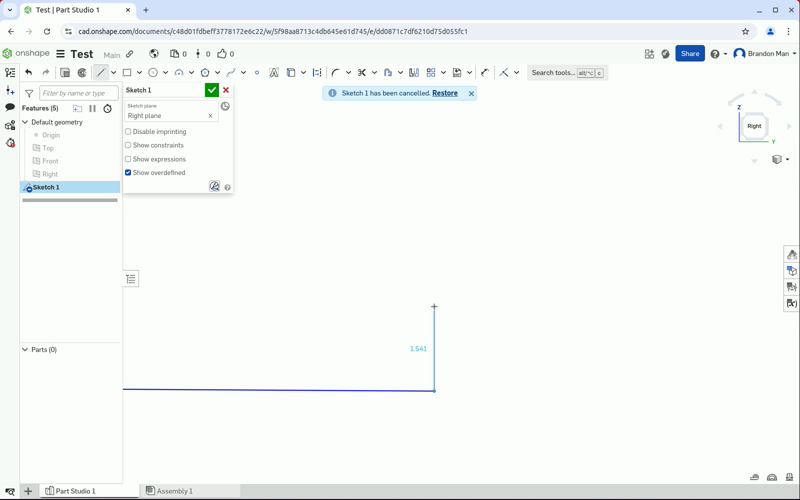
click(434, 306)
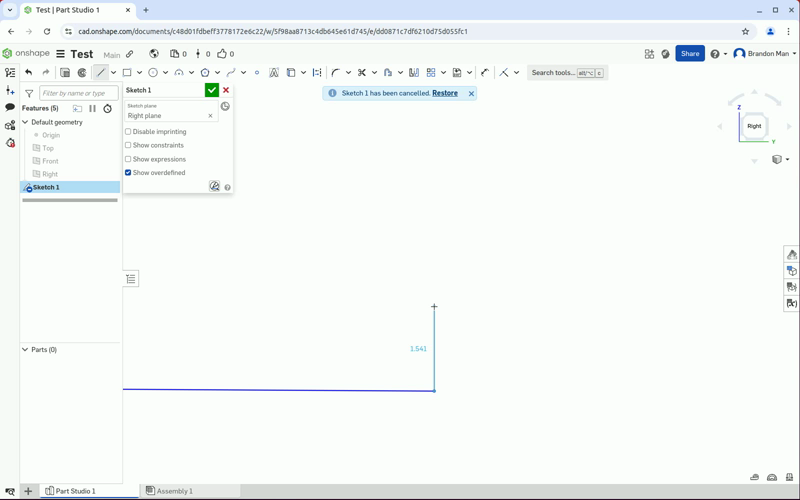
scroll(-6)
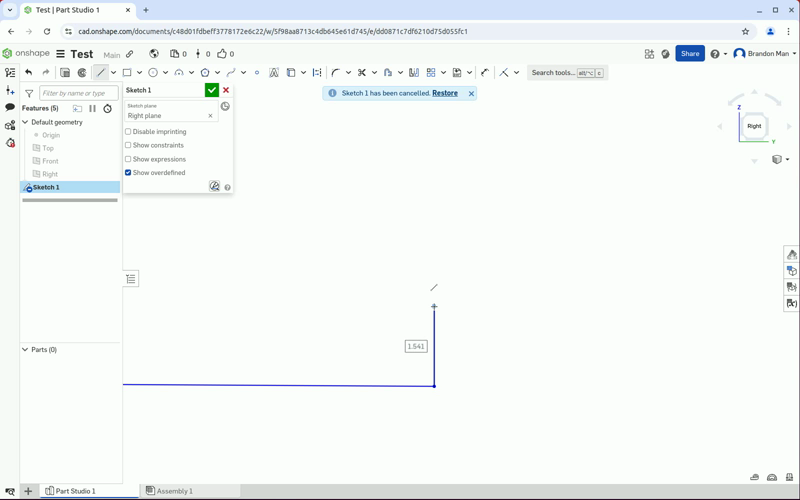
scroll(-6)
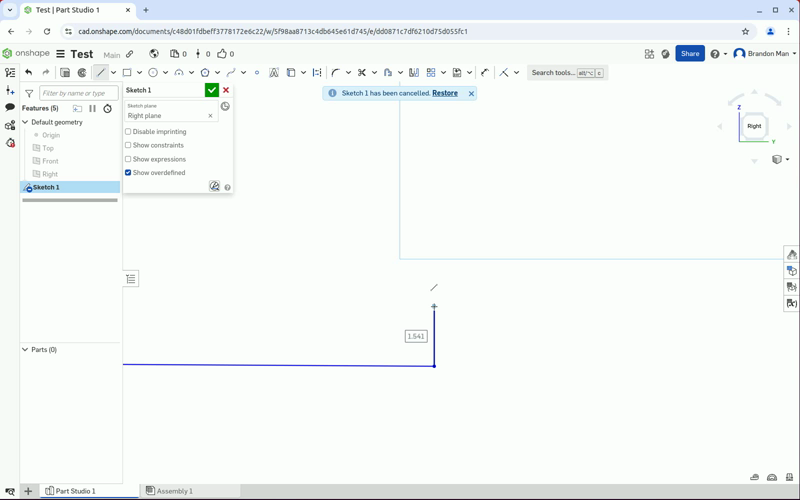
scroll(-6)
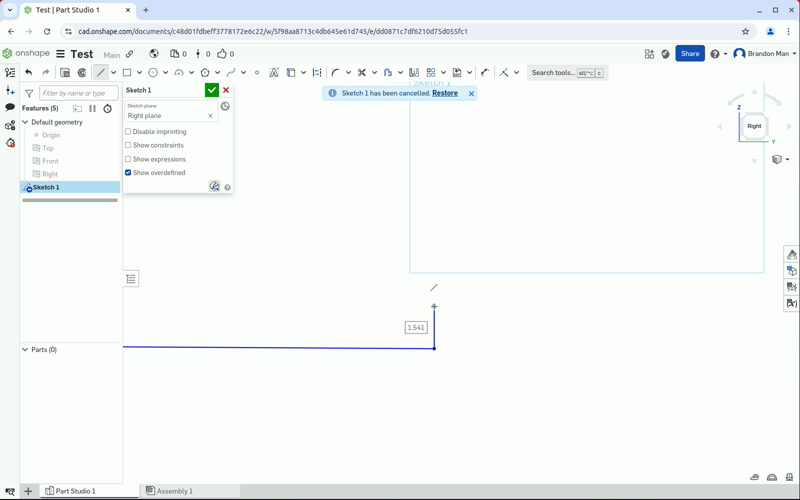
scroll(-6)
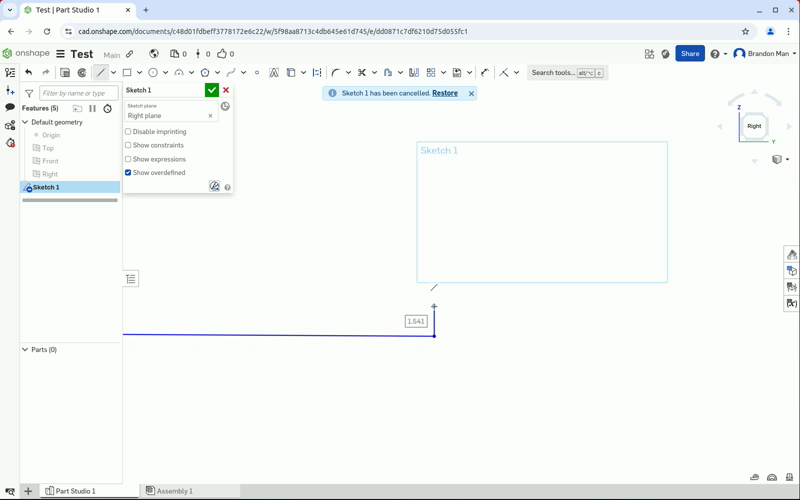
scroll(-6)
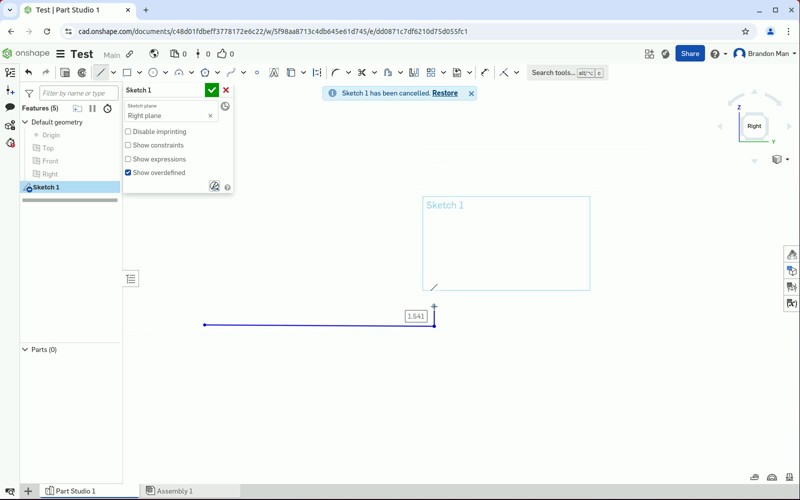
scroll(-6)
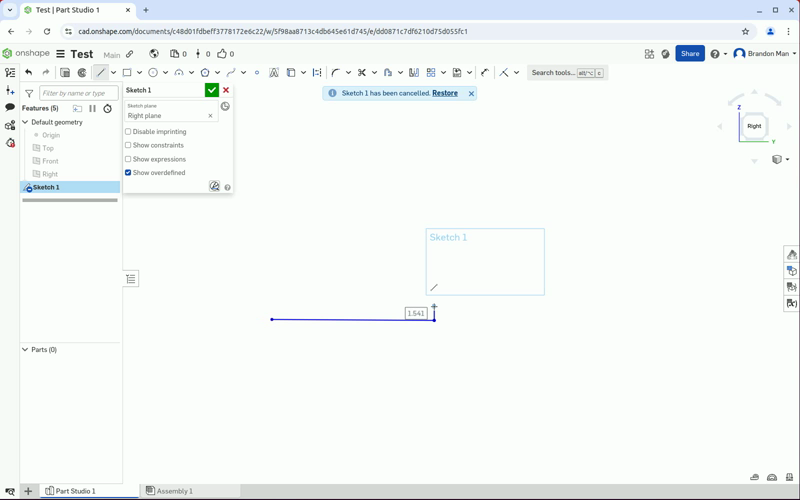
scroll(-6)
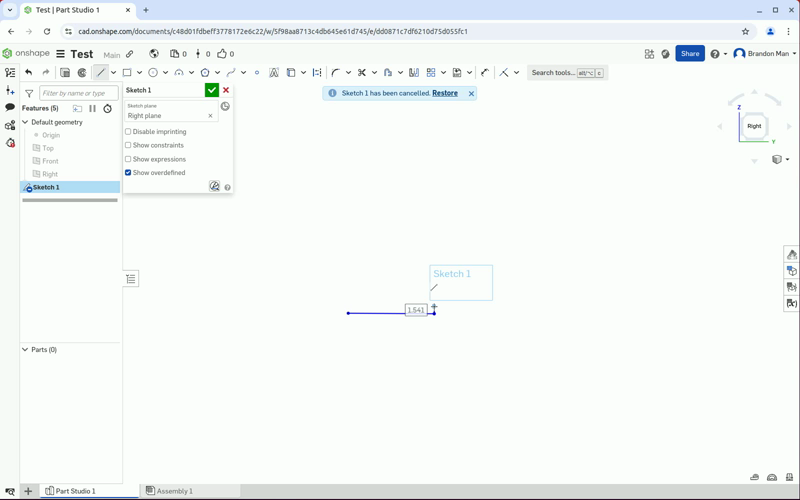
key_up(shift)
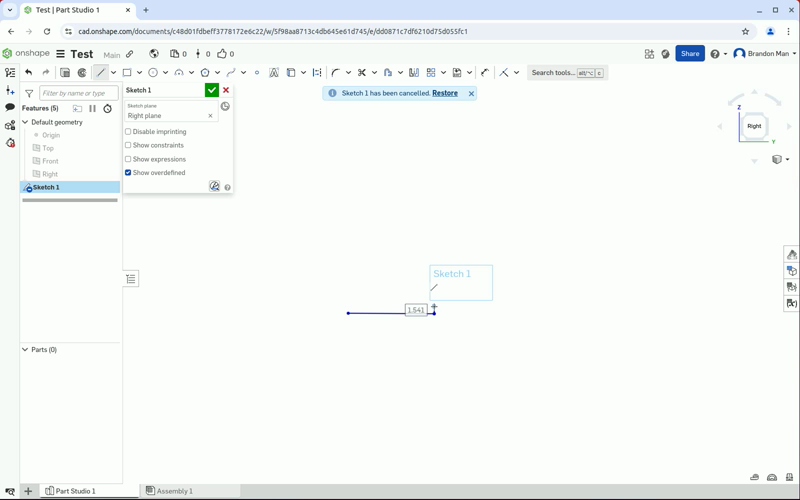
key_down(shift)
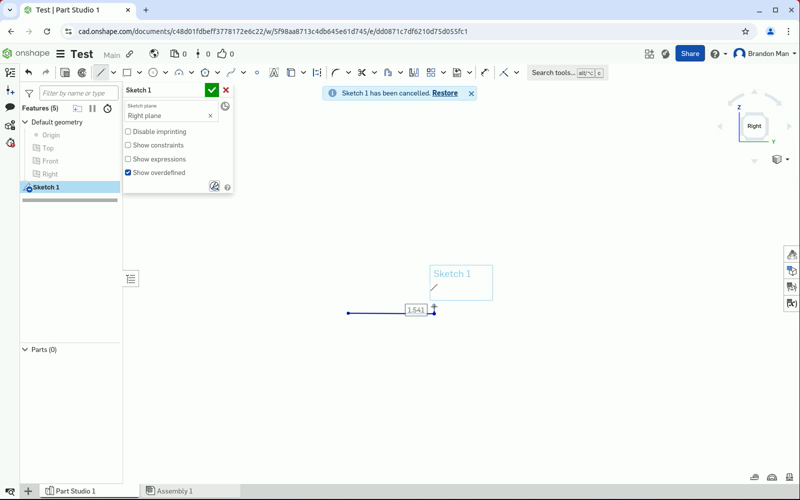
mouse_move(464, 306)
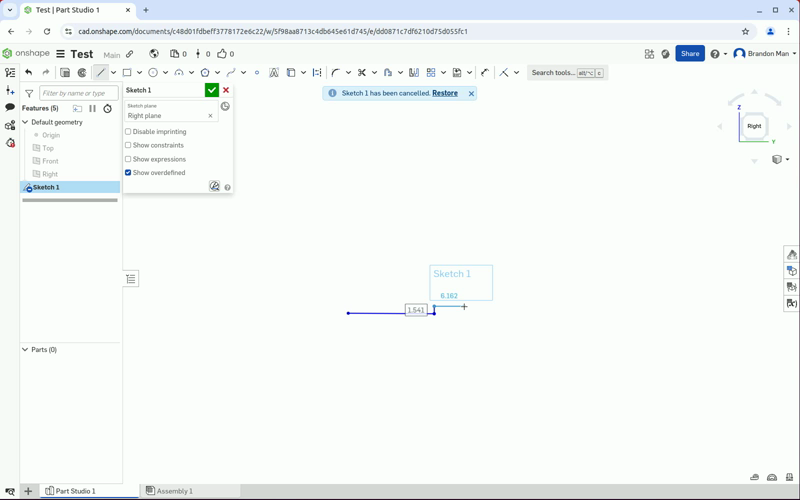
mouse_move(416, 306)
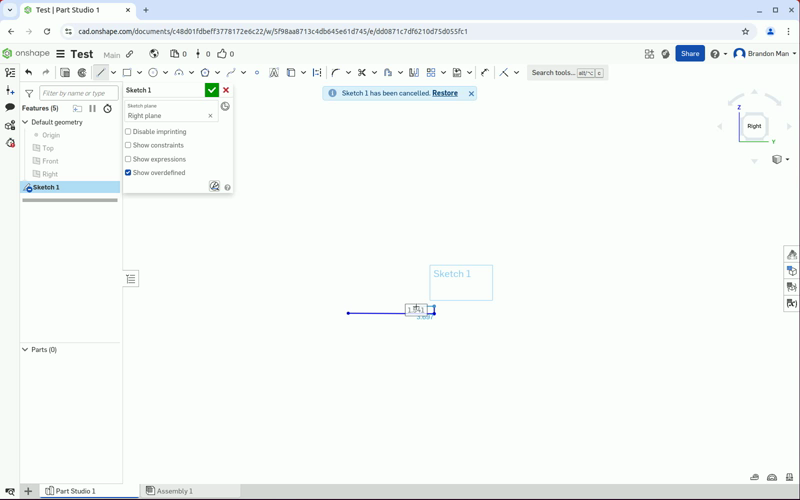
click(416, 306)
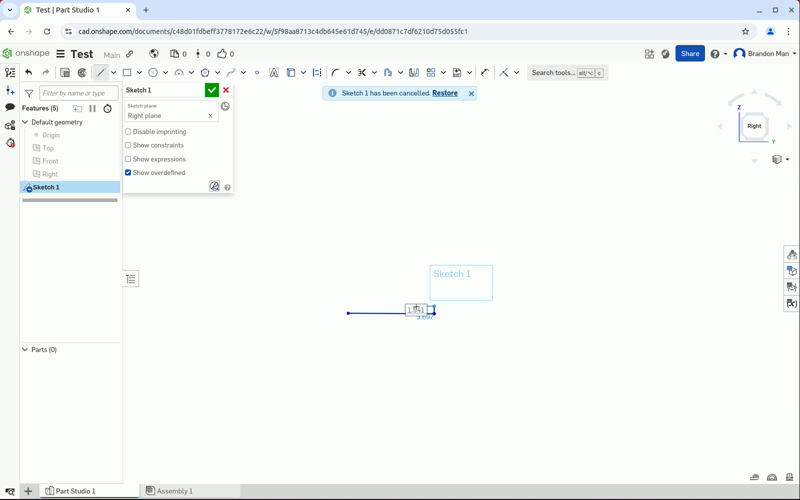
key_up(shift)
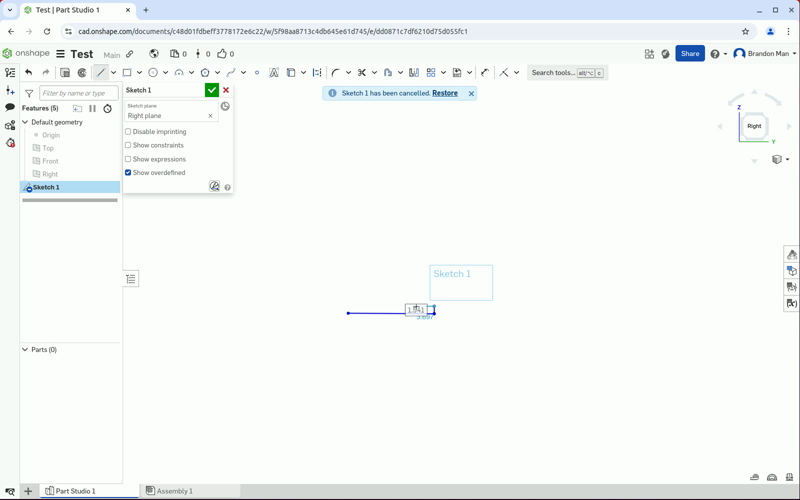
key_down(shift)
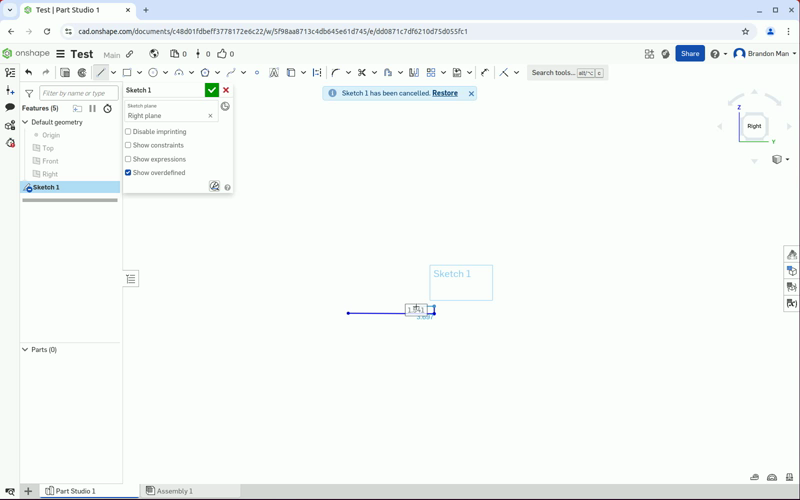
mouse_move(446, 306)
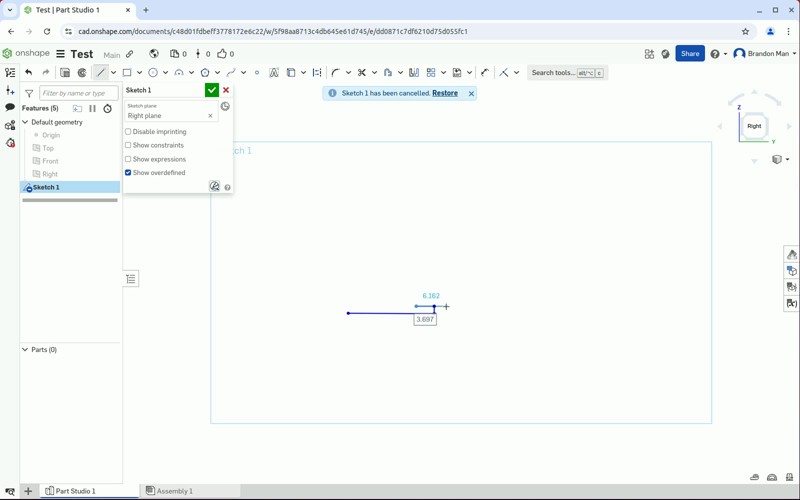
mouse_move(416, 288)
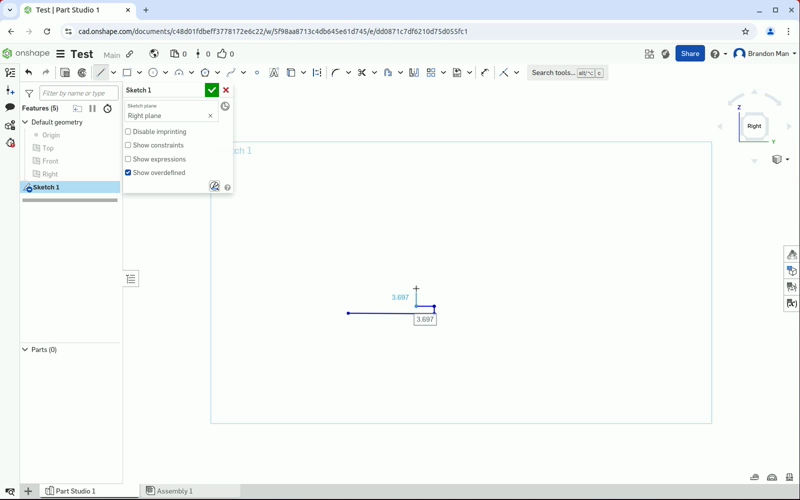
click(416, 288)
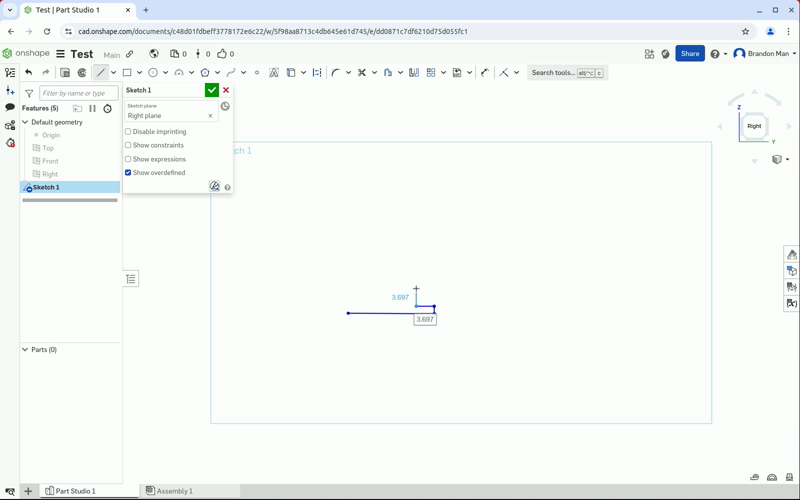
key_up(shift)
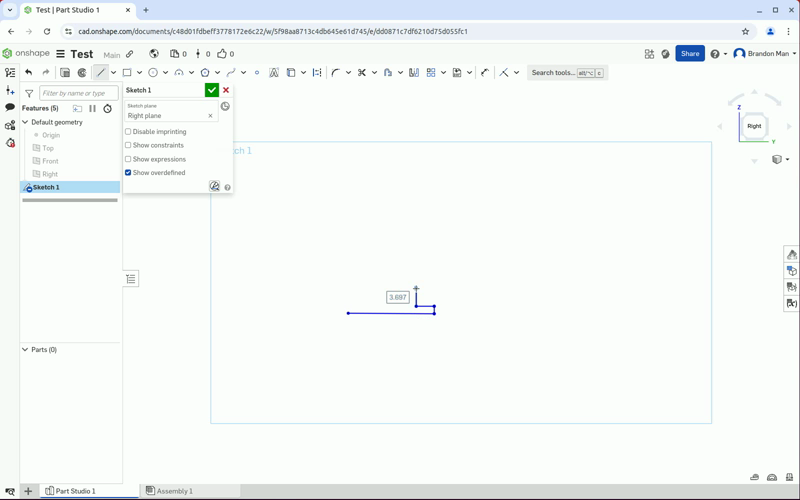
key_down(shift)
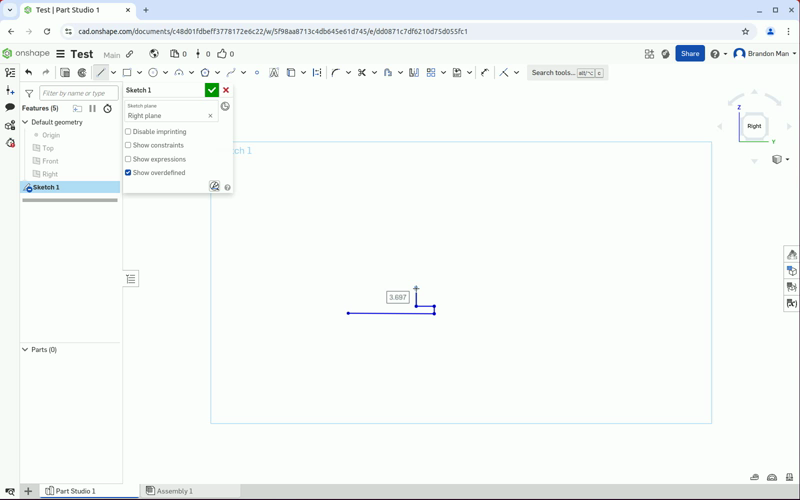
mouse_move(446, 288)
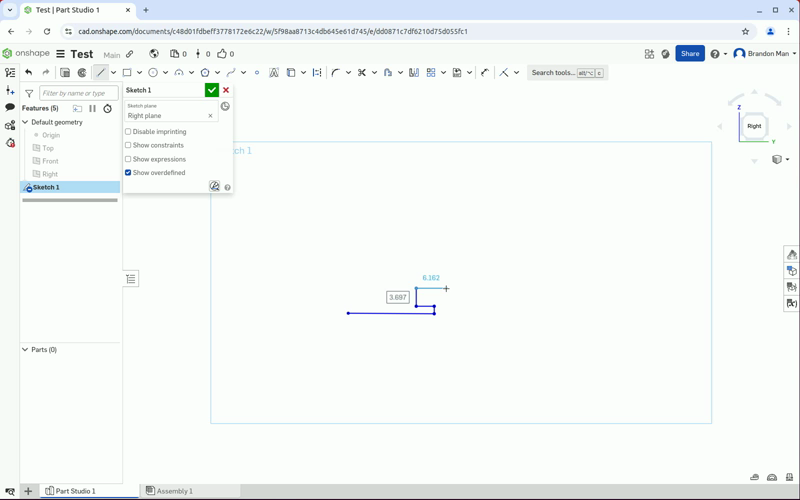
mouse_move(408, 288)
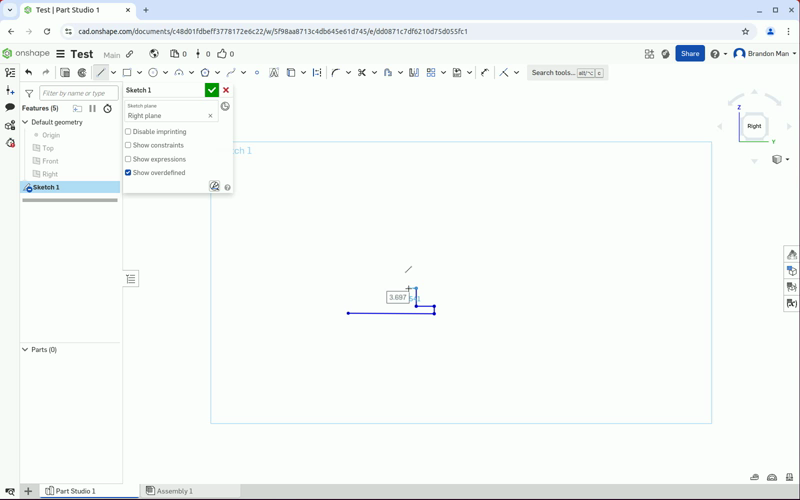
scroll(6)
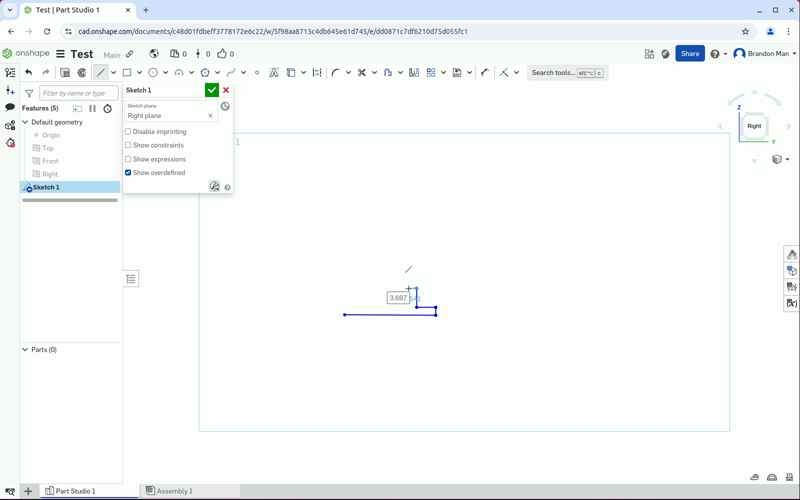
scroll(6)
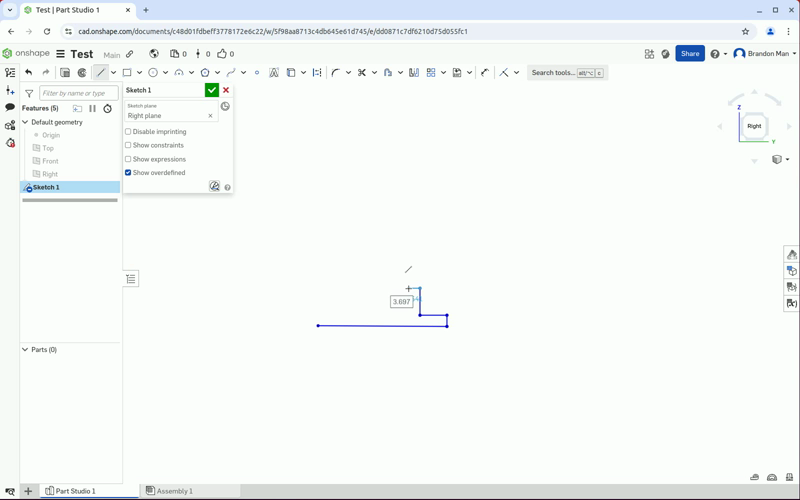
scroll(6)
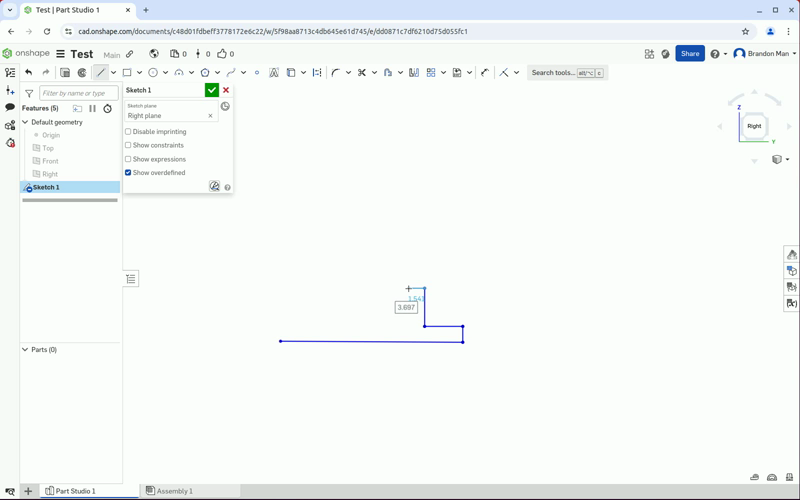
scroll(6)
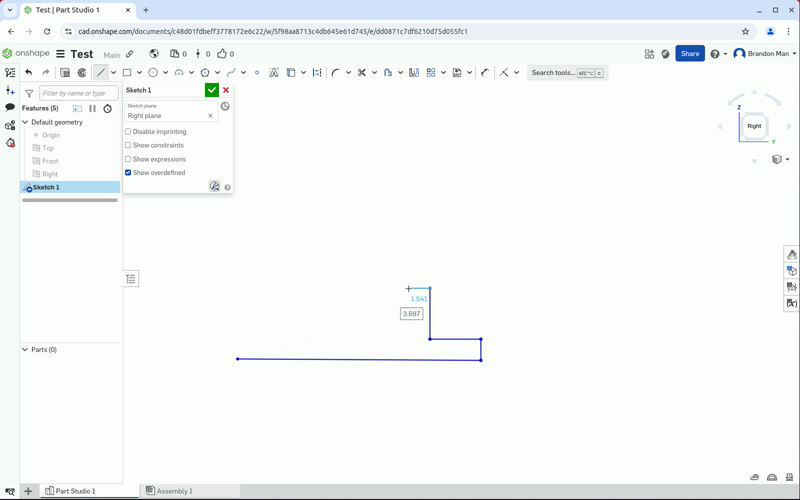
scroll(6)
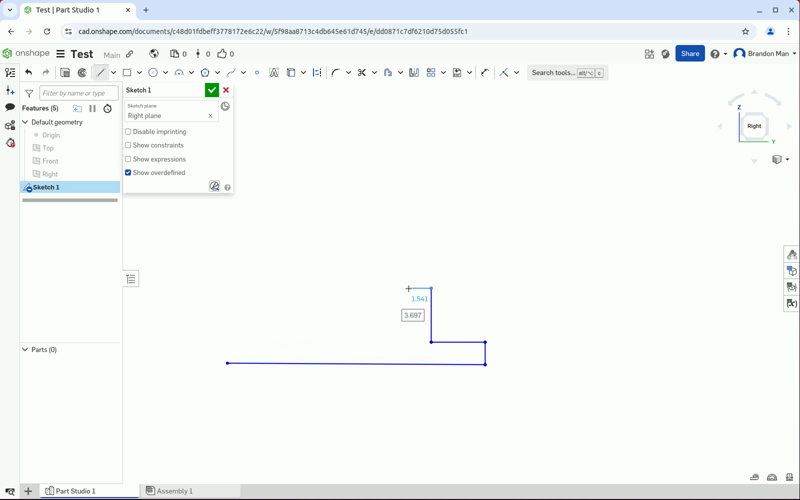
scroll(6)
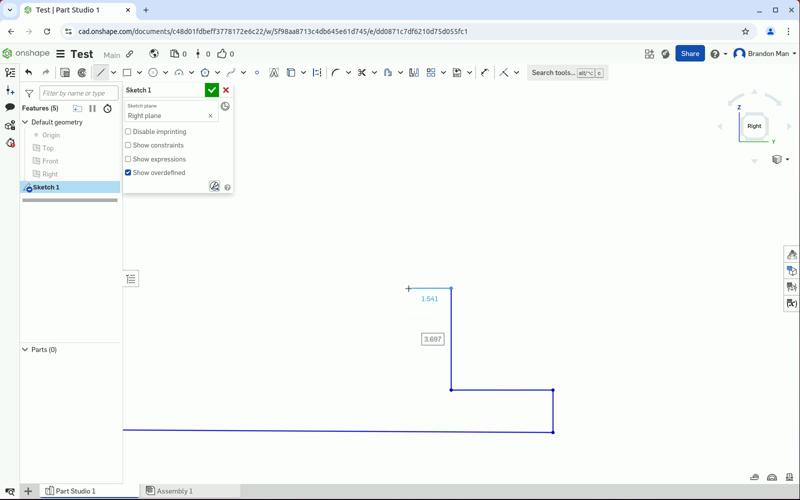
scroll(6)
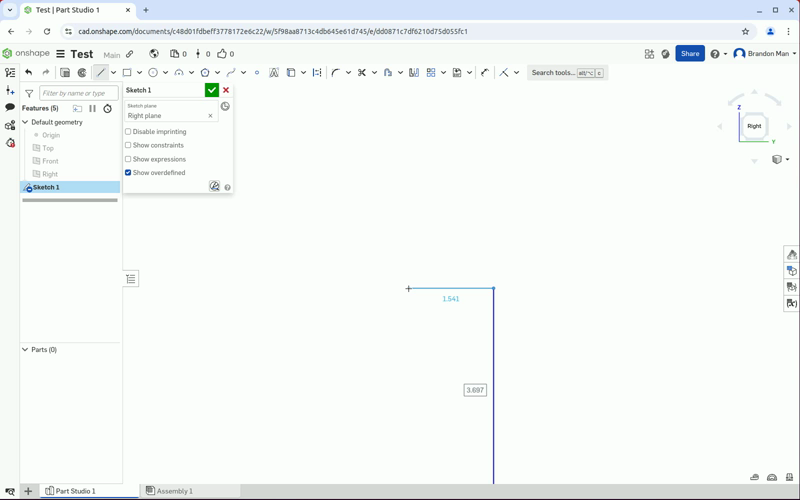
click(408, 288)
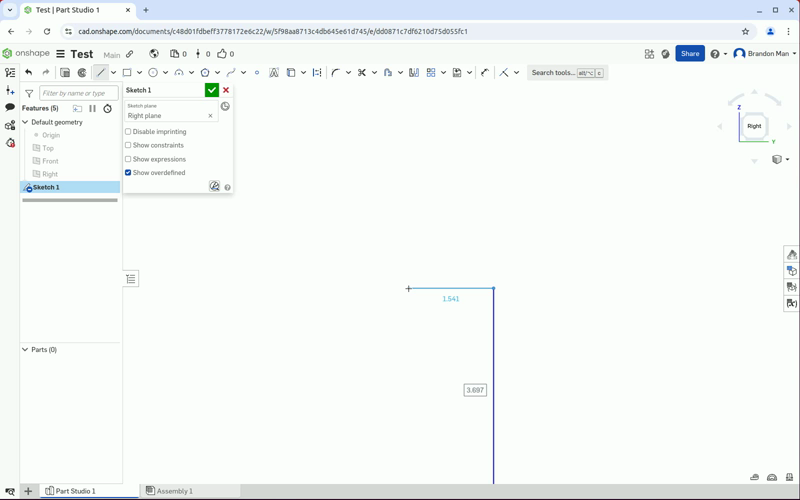
scroll(-6)
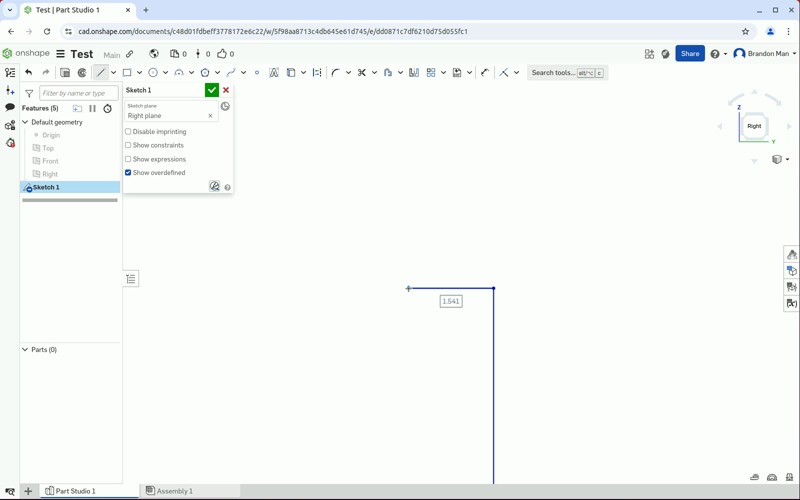
scroll(-6)
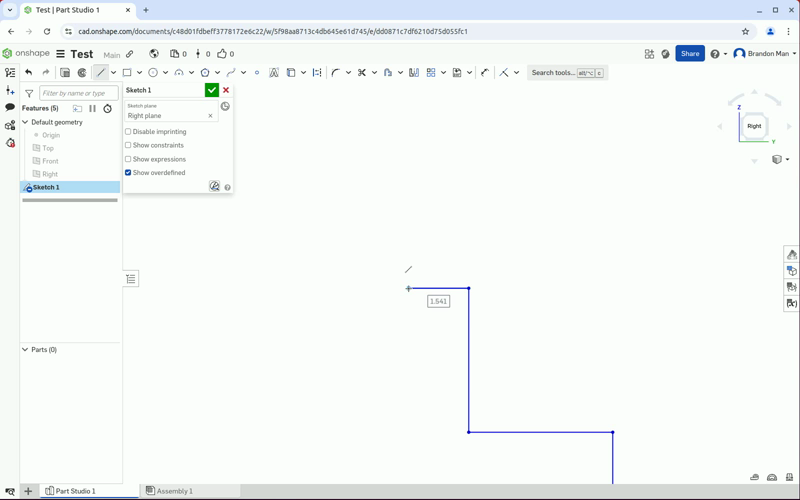
scroll(-6)
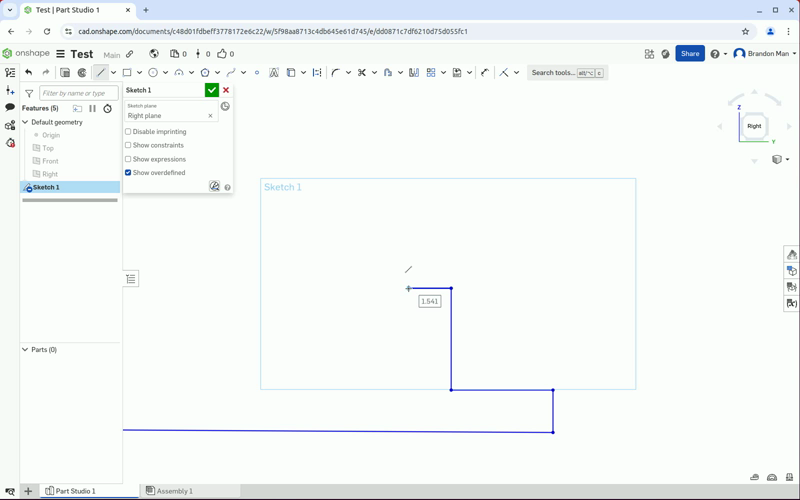
scroll(-6)
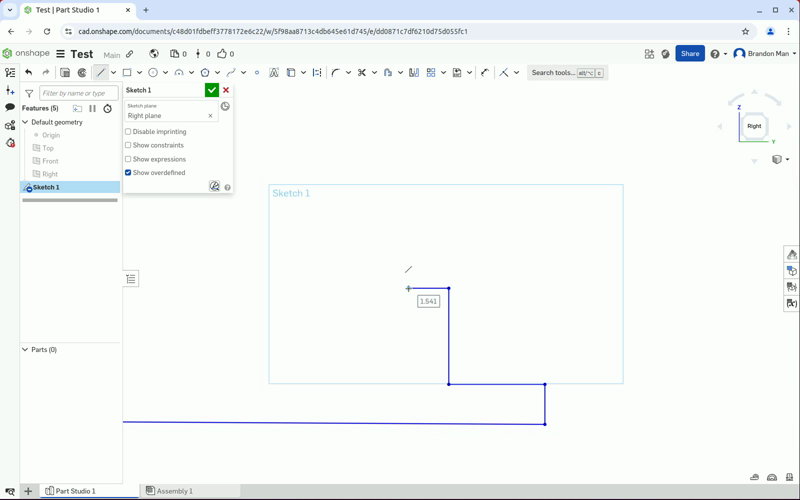
scroll(-6)
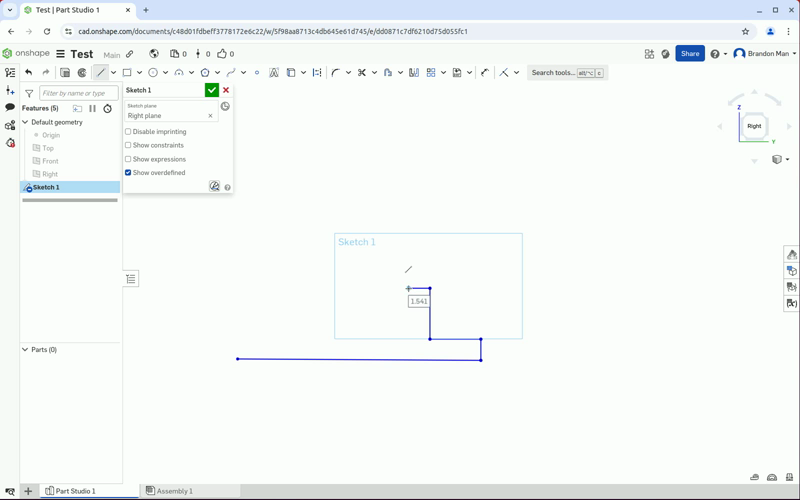
scroll(-6)
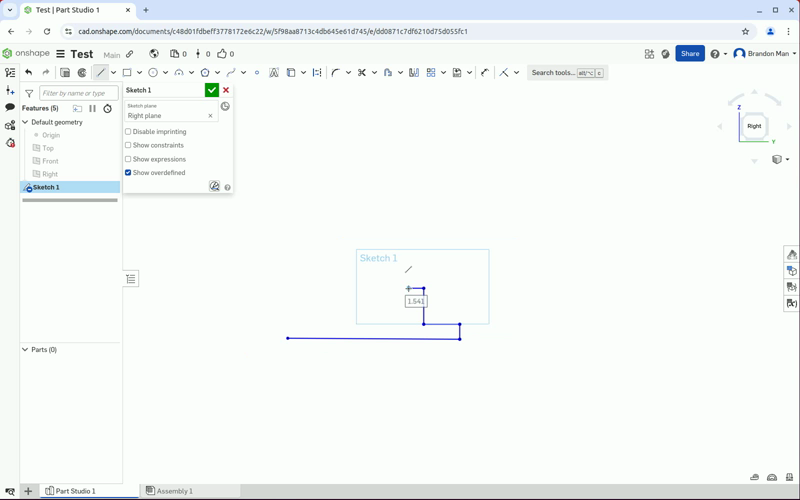
scroll(-6)
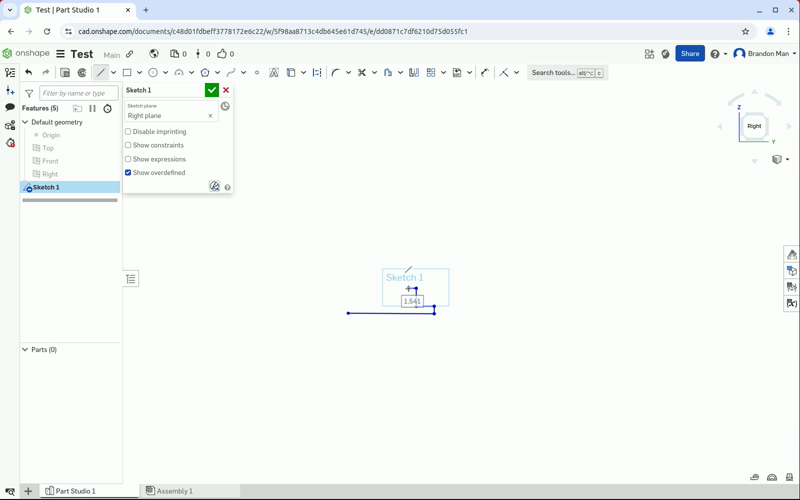
key_up(shift)
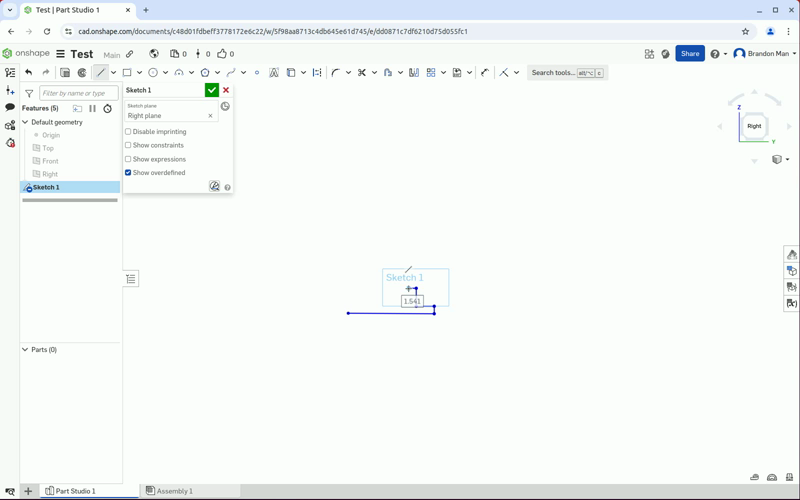
key(esc)
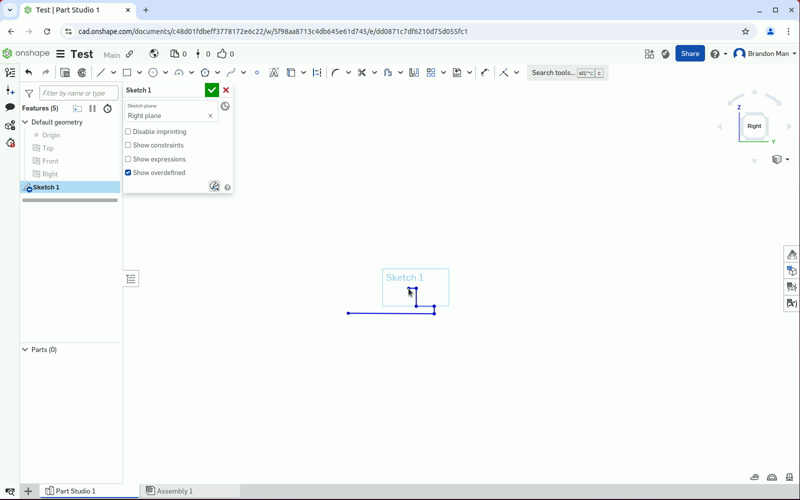
key(a)
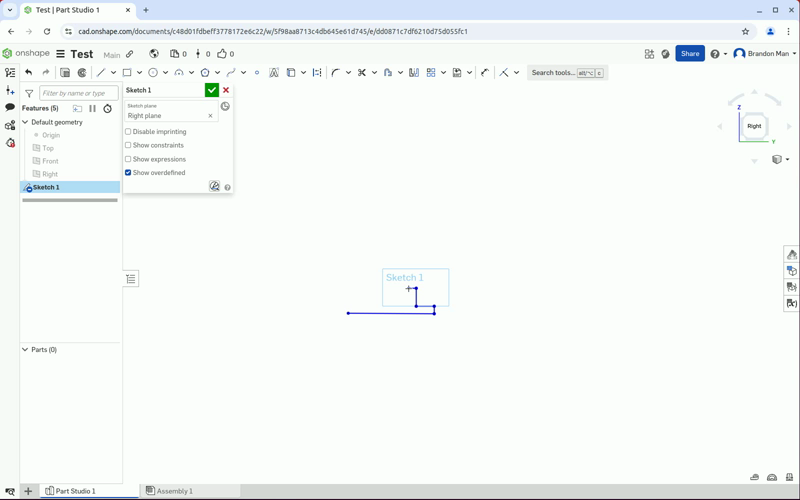
mouse_move(408, 288)
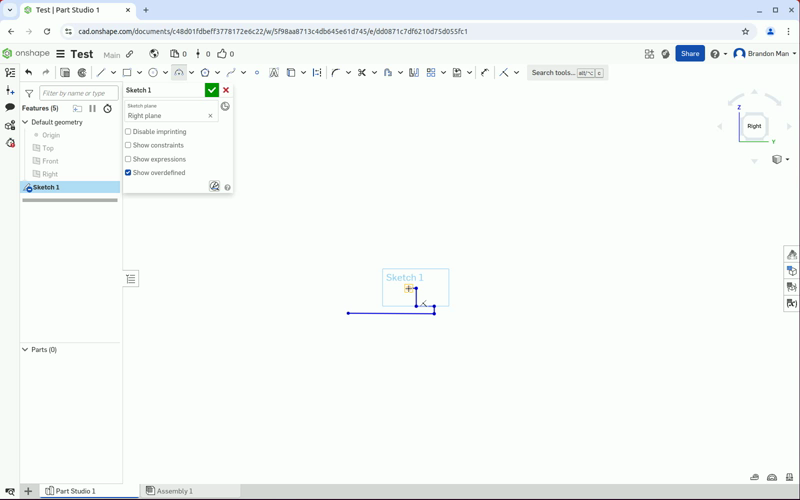
click(408, 288)
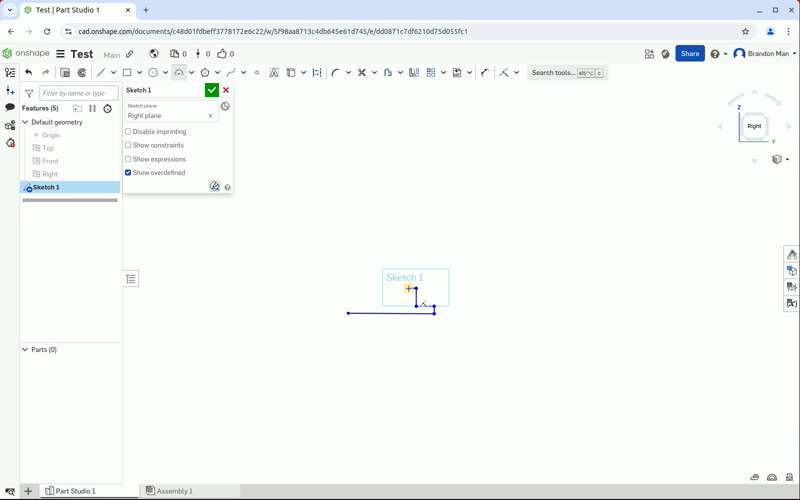
key_down(shift)
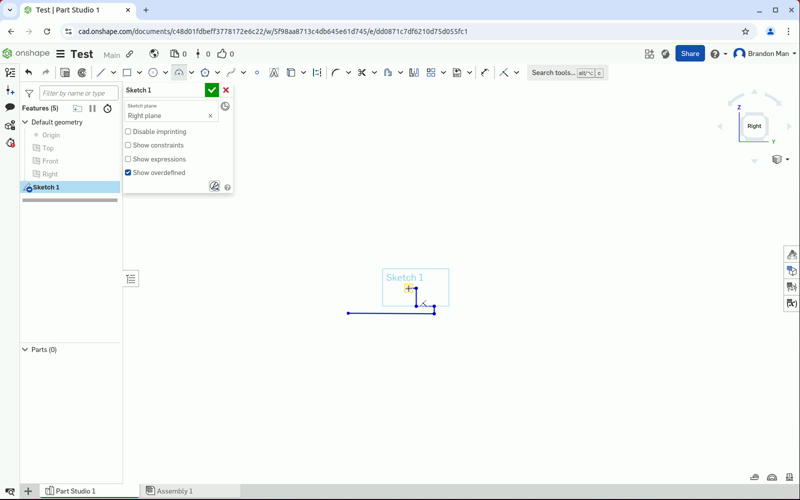
mouse_move(373, 288)
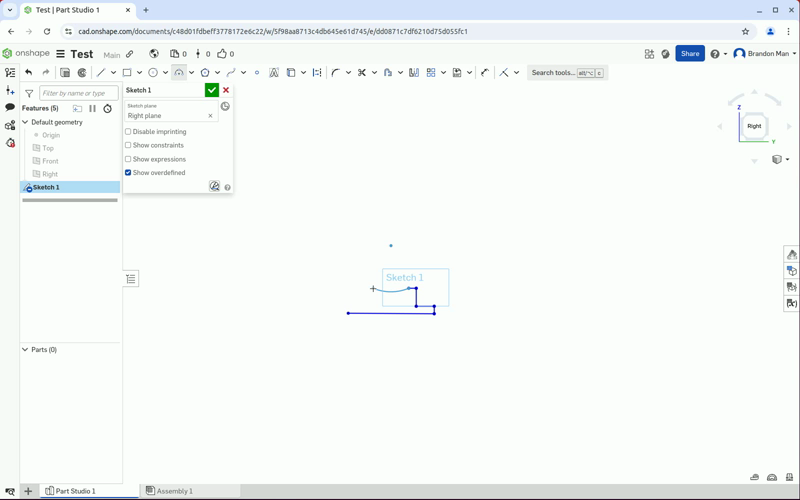
click(373, 288)
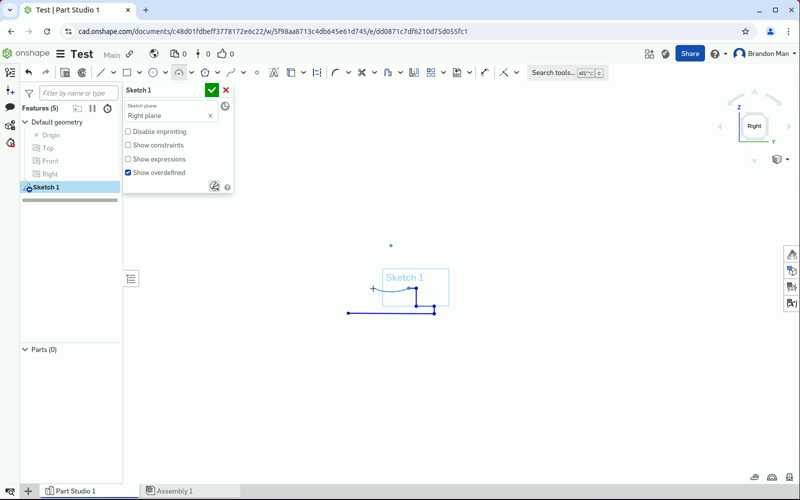
mouse_move(391, 305)
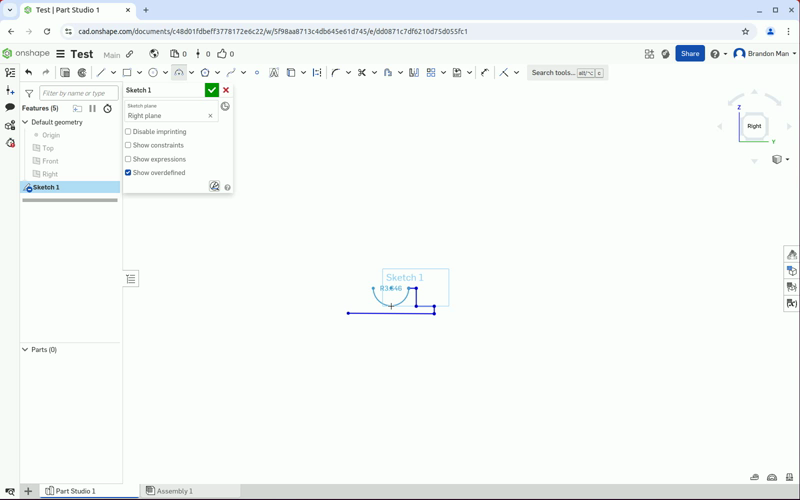
click(391, 305)
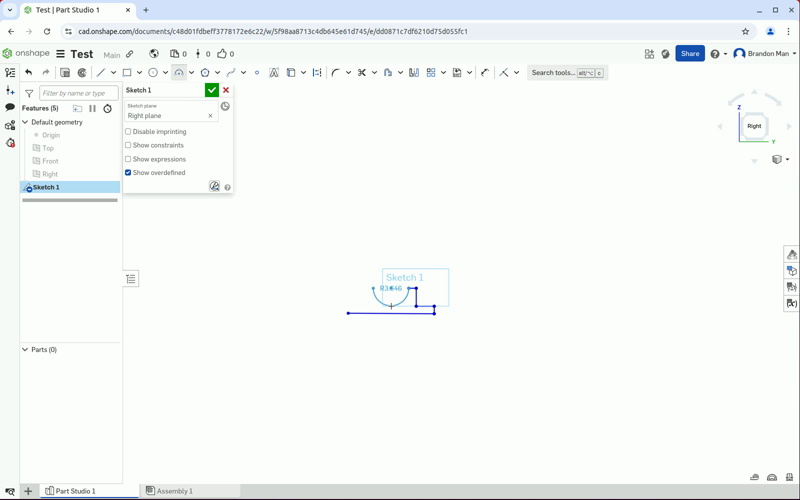
key_up(shift)
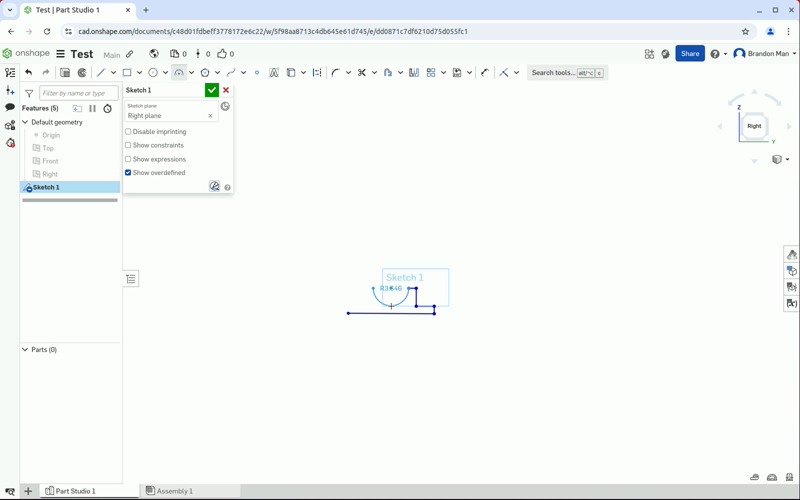
key(esc)
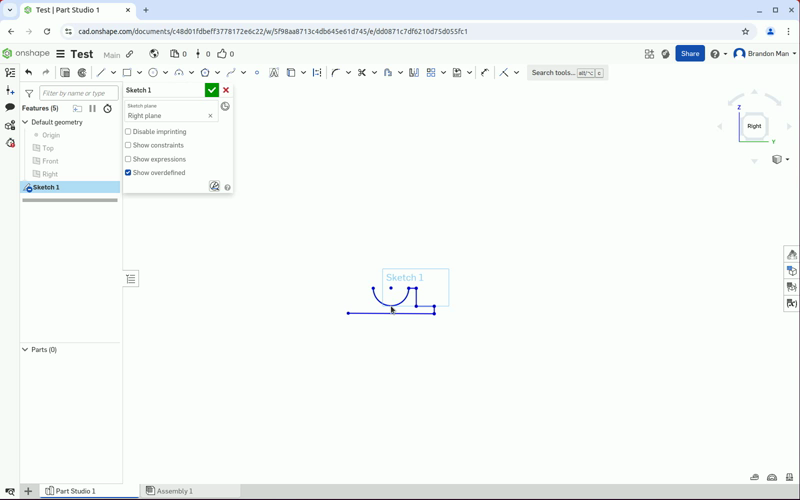
key(l)
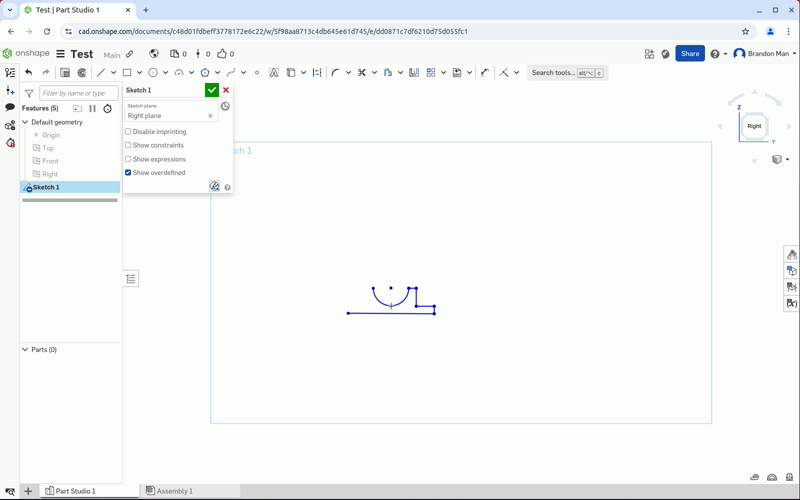
mouse_move(373, 288)
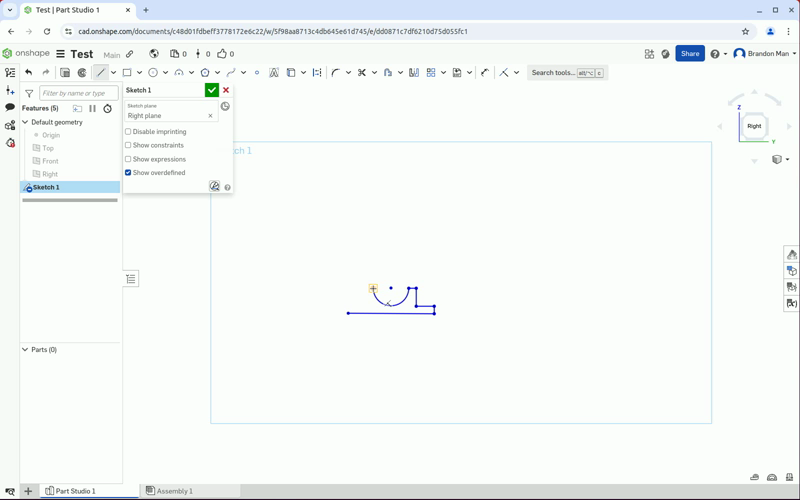
click(373, 288)
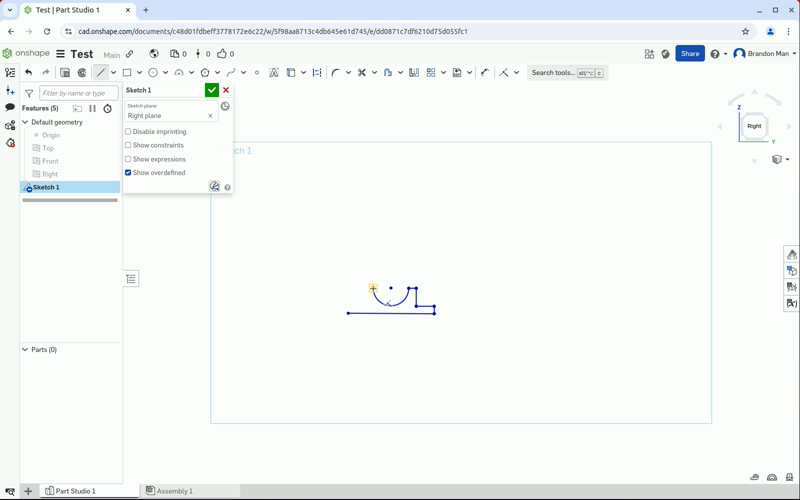
key_down(shift)
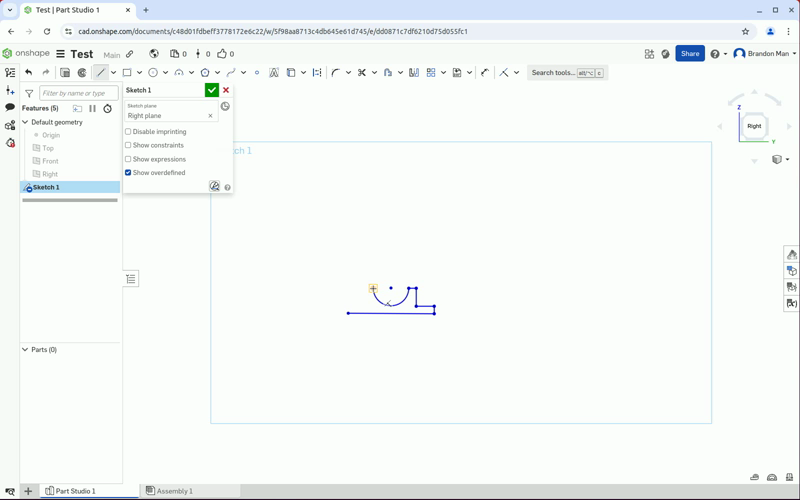
mouse_move(403, 288)
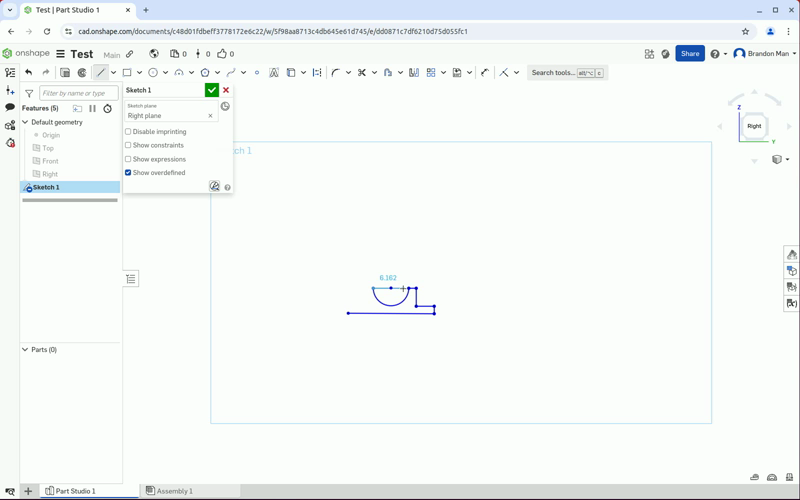
mouse_move(366, 288)
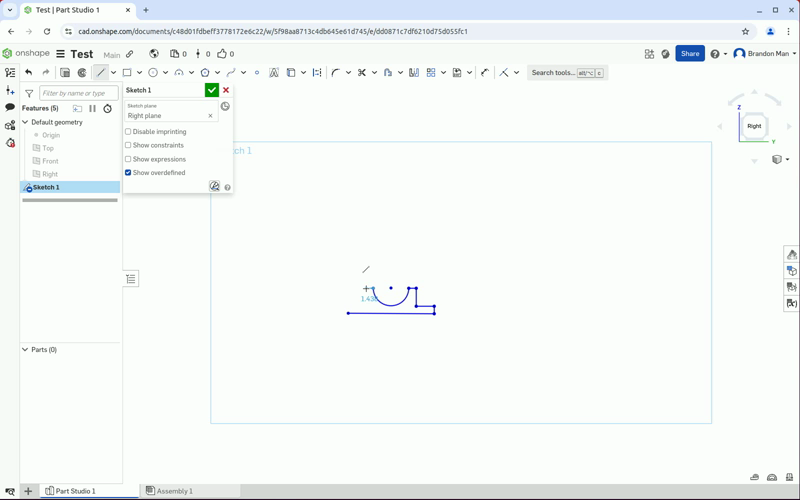
scroll(6)
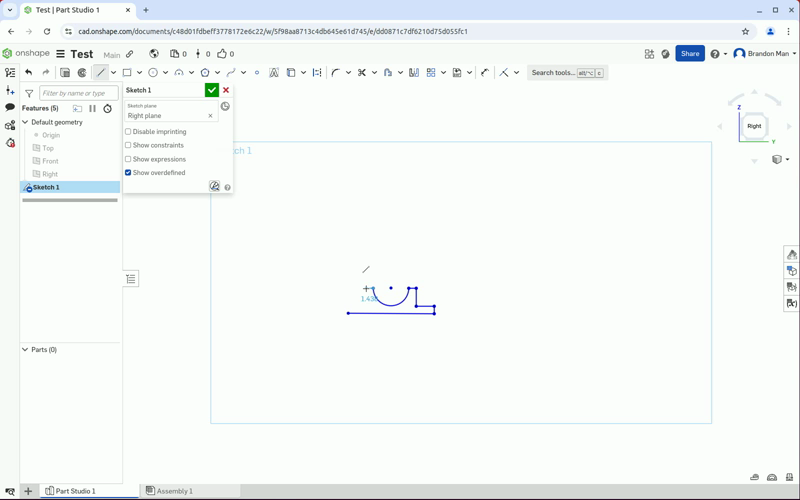
scroll(6)
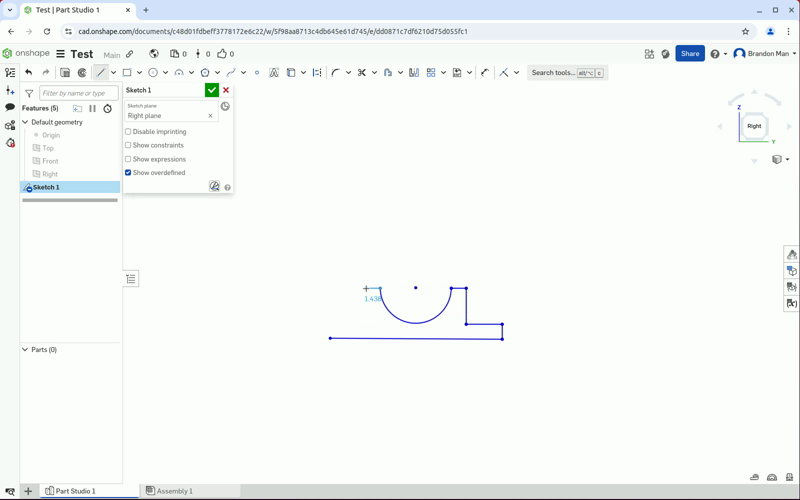
scroll(6)
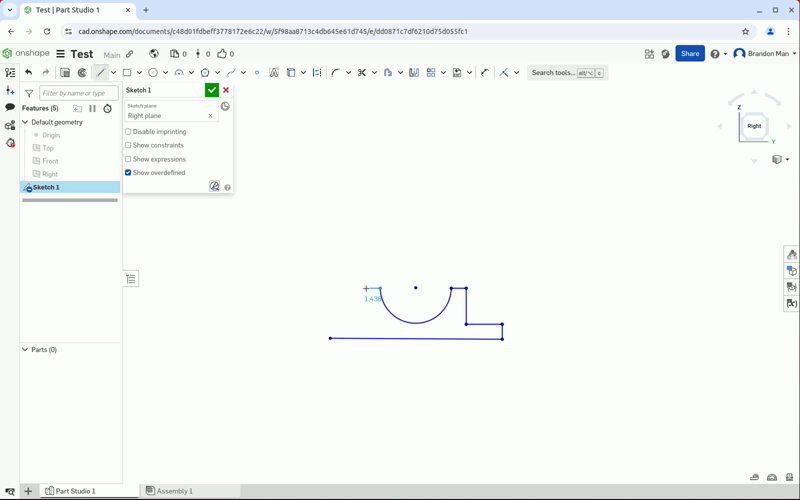
scroll(6)
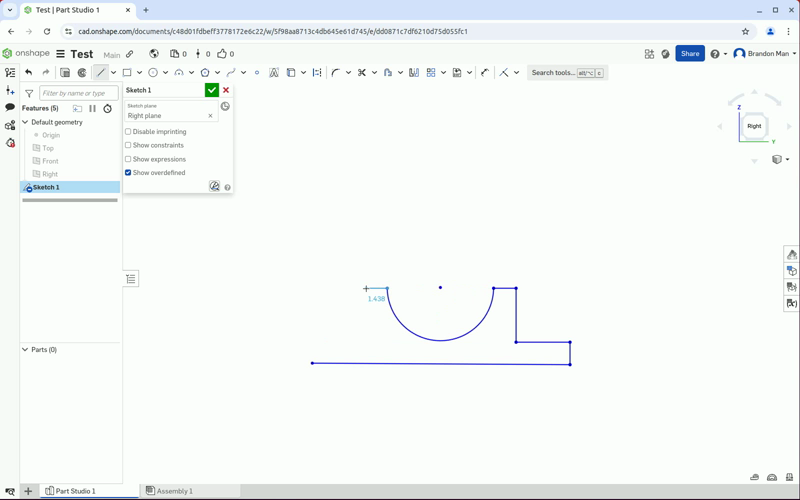
scroll(6)
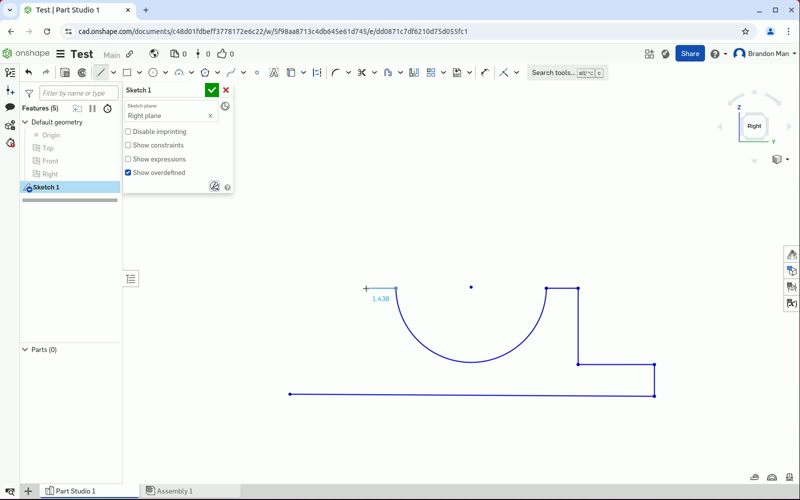
scroll(6)
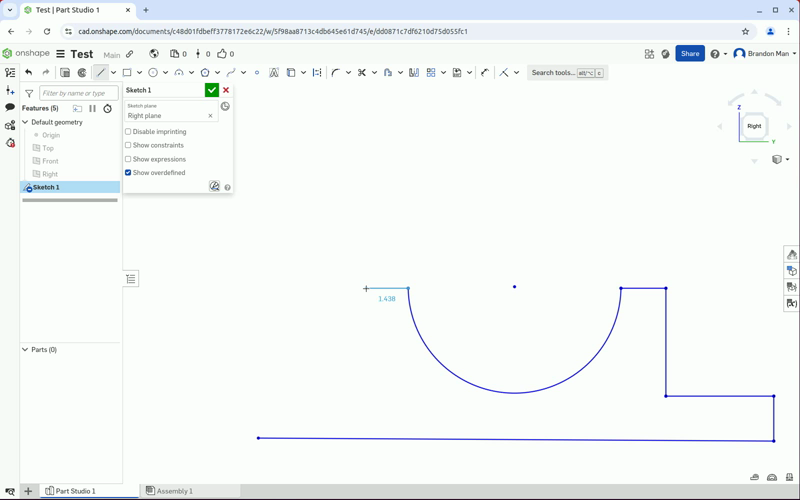
scroll(6)
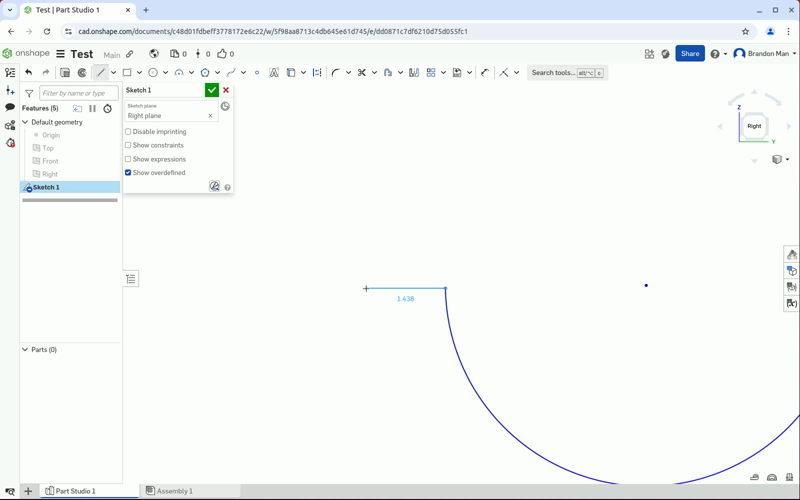
click(366, 288)
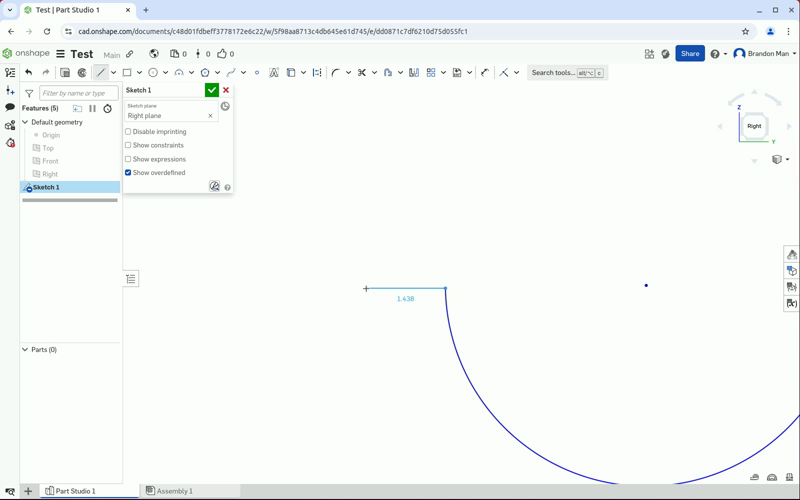
scroll(-6)
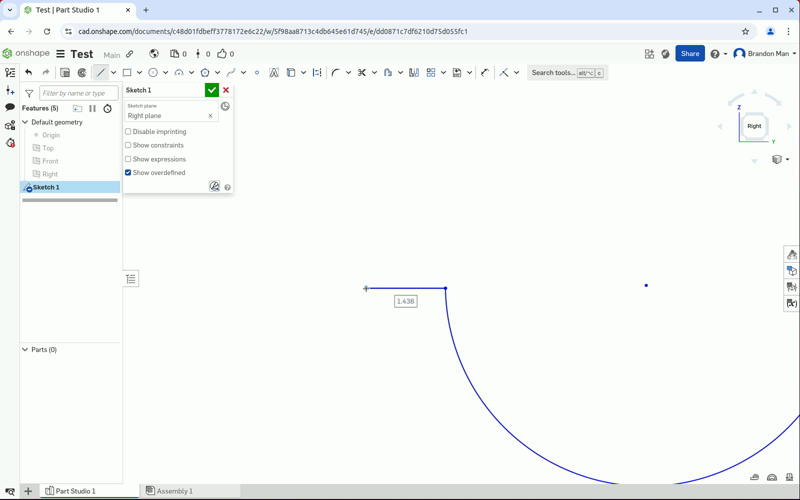
scroll(-6)
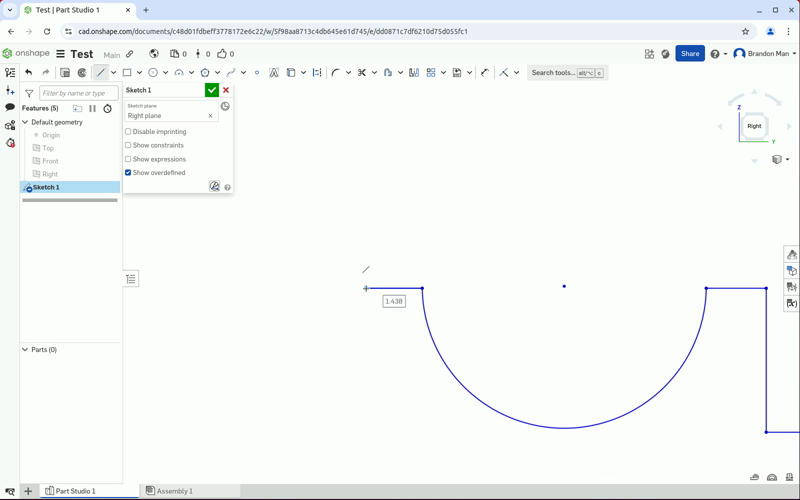
scroll(-6)
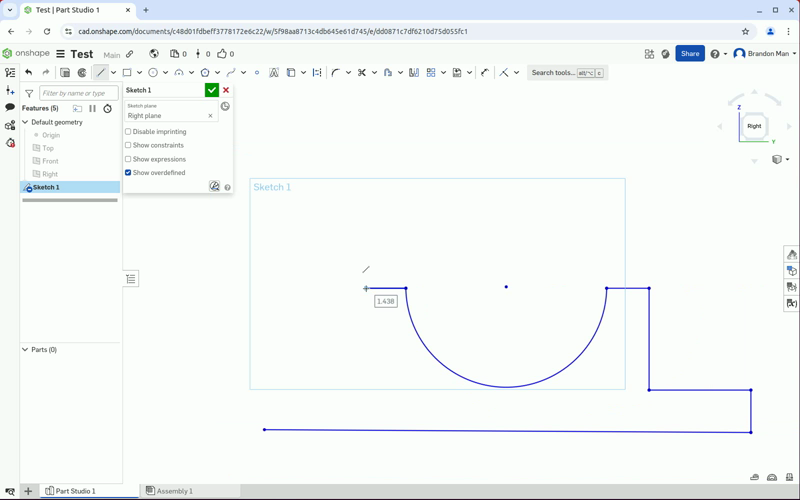
scroll(-6)
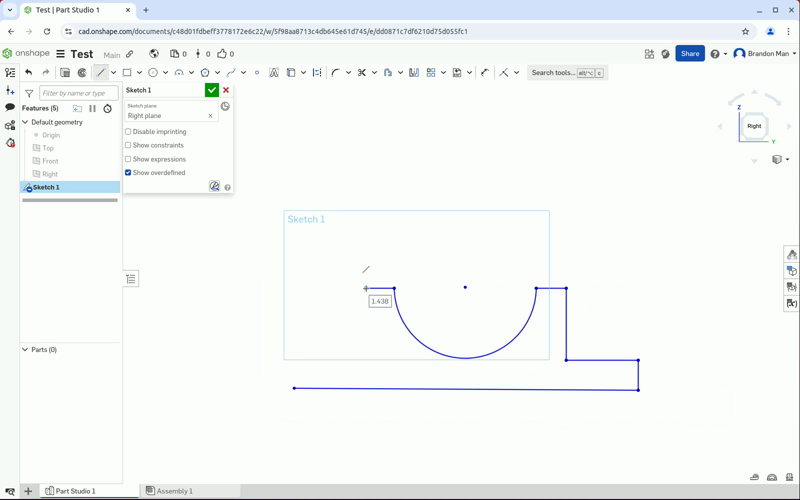
scroll(-6)
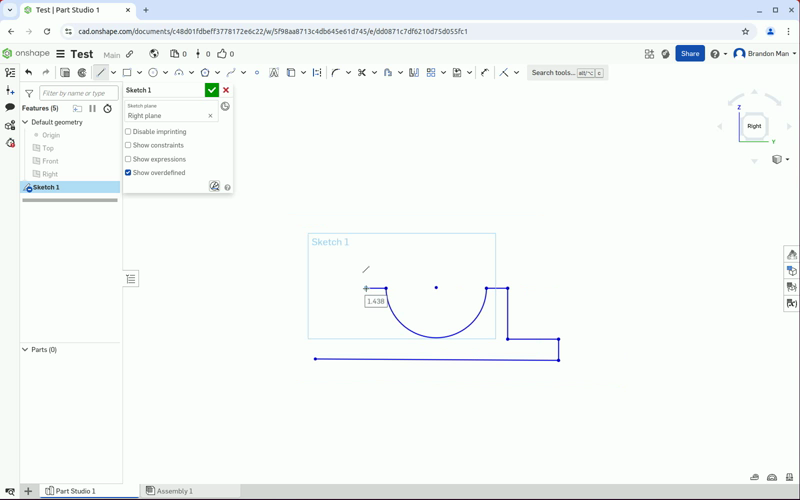
scroll(-6)
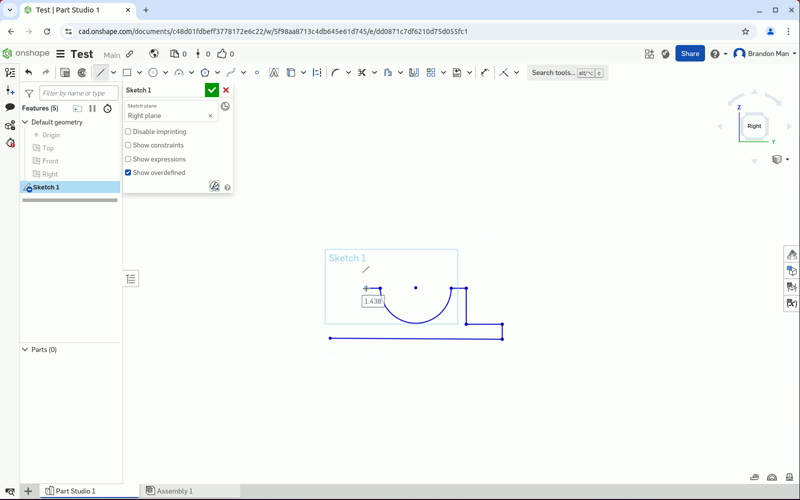
scroll(-6)
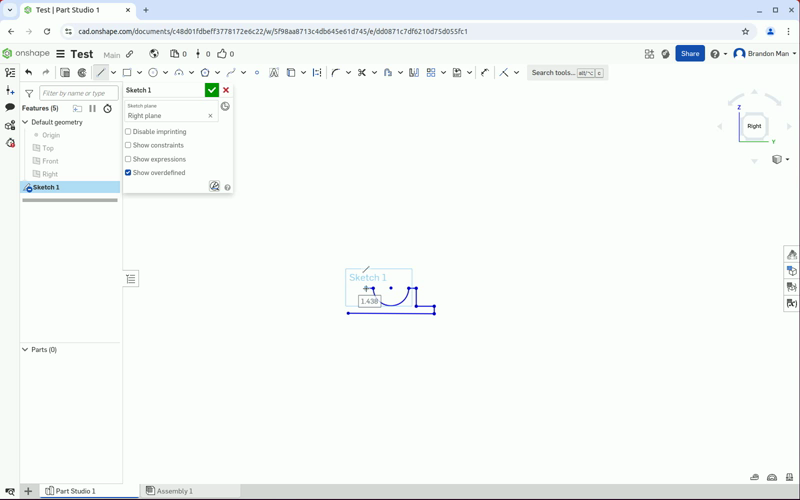
key_up(shift)
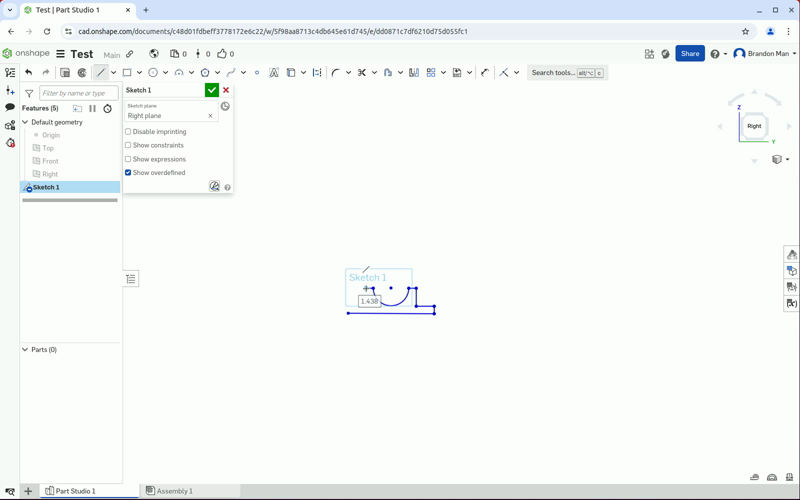
key_down(shift)
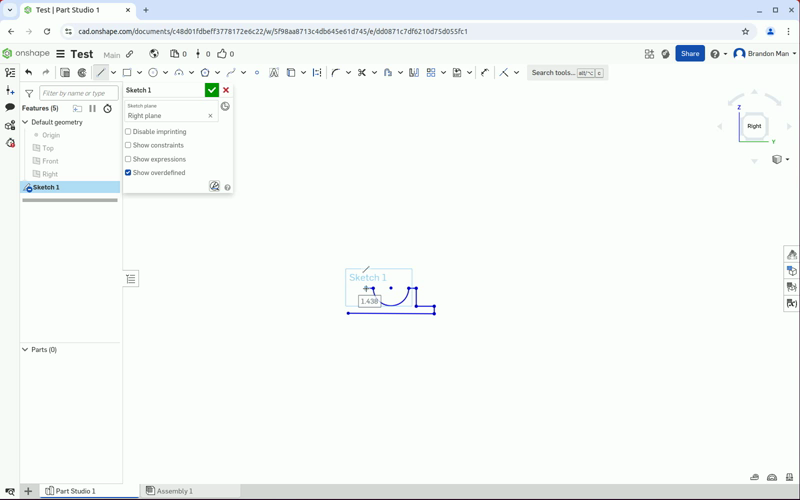
mouse_move(396, 288)
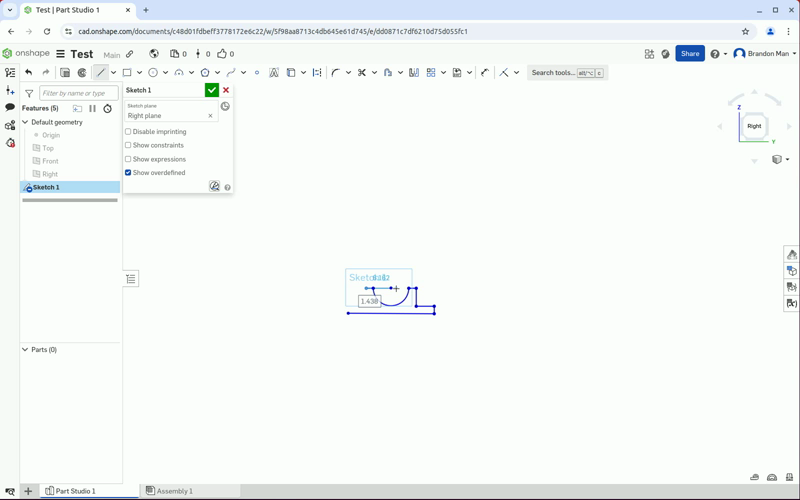
mouse_move(366, 306)
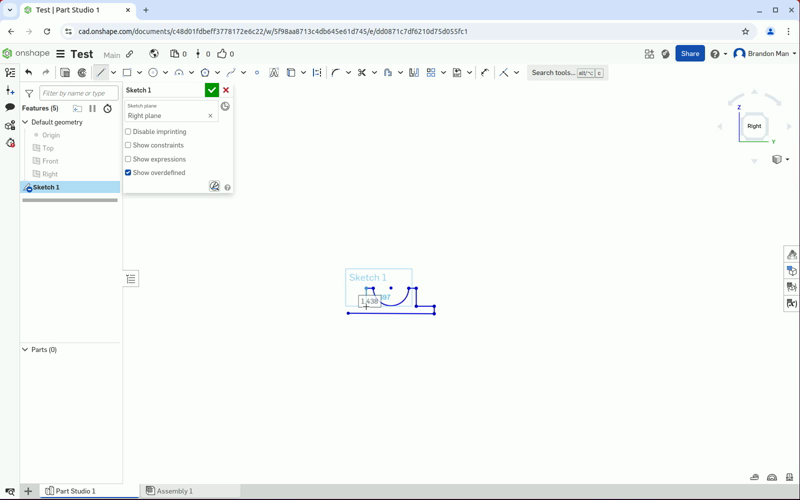
click(366, 306)
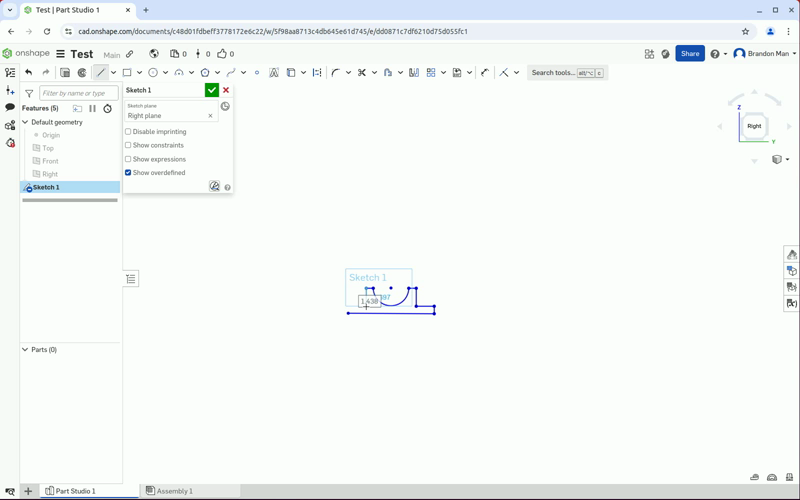
key_up(shift)
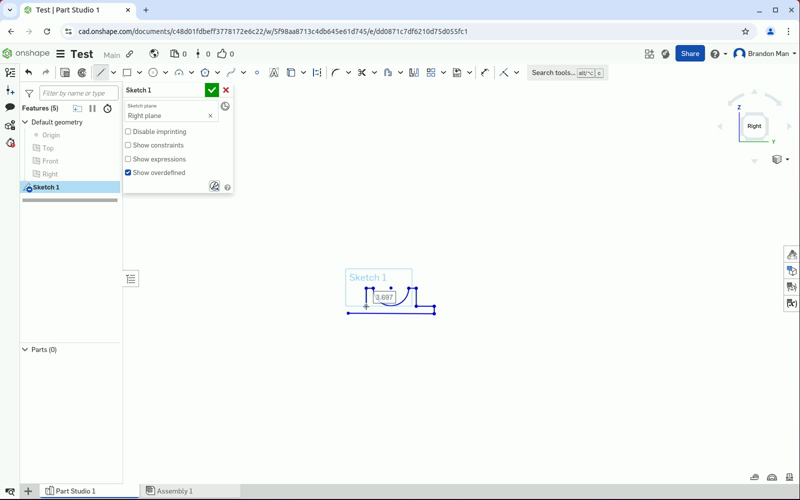
key_down(shift)
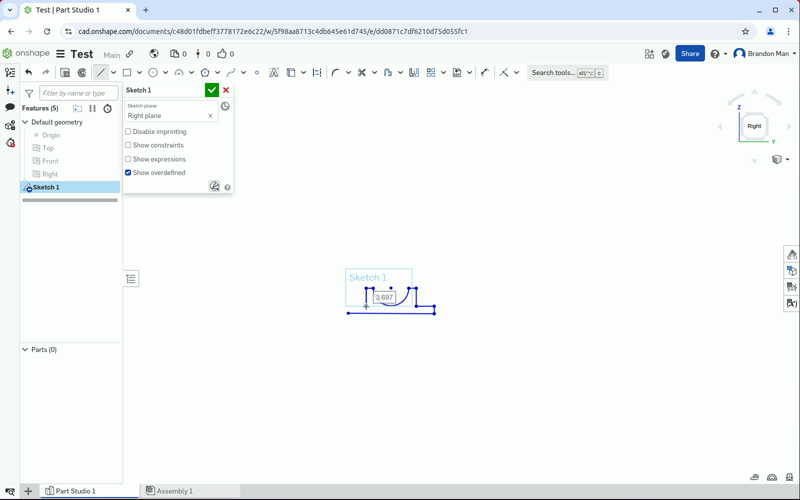
mouse_move(396, 306)
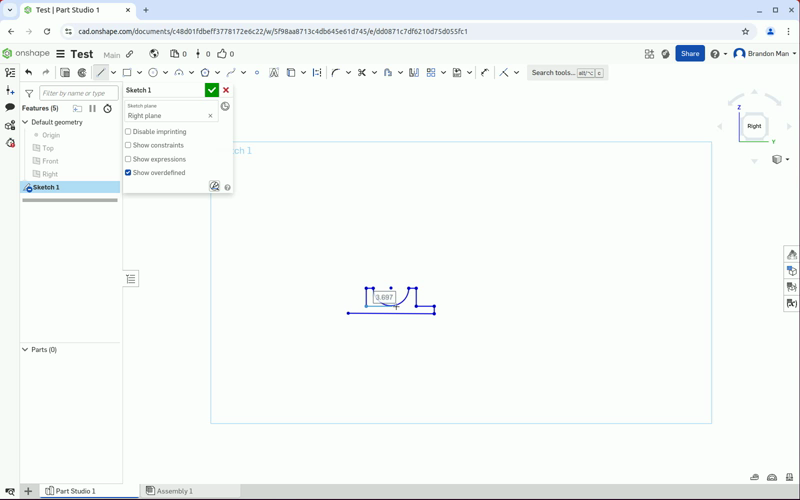
mouse_move(348, 306)
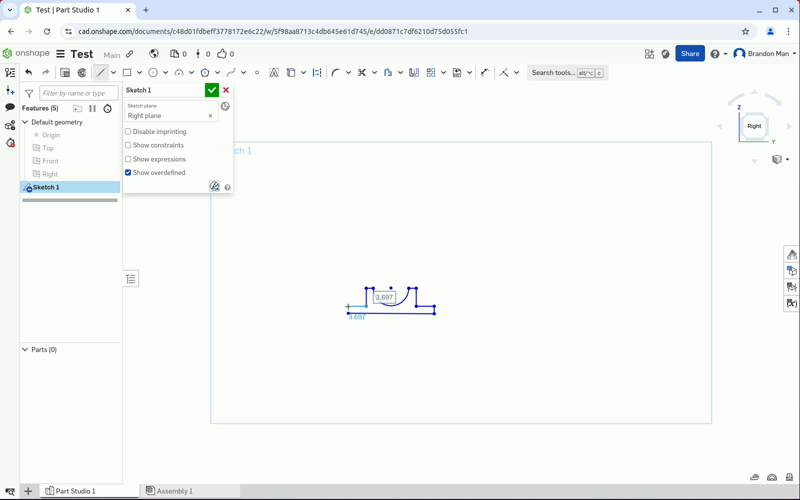
click(348, 306)
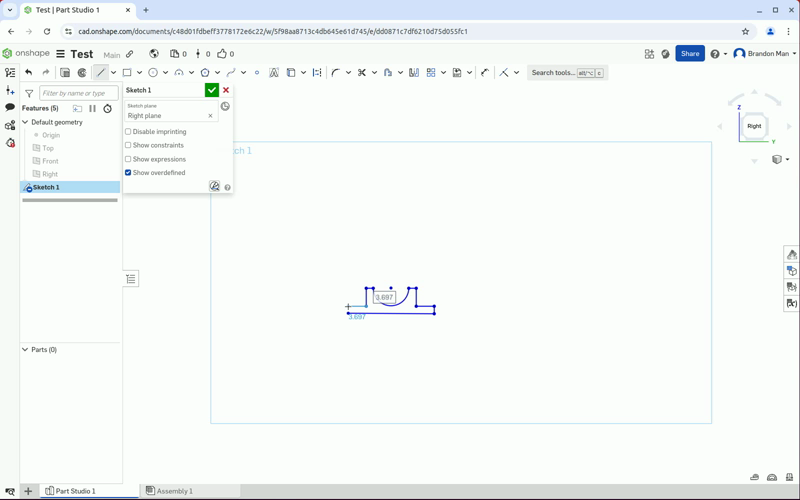
key_up(shift)
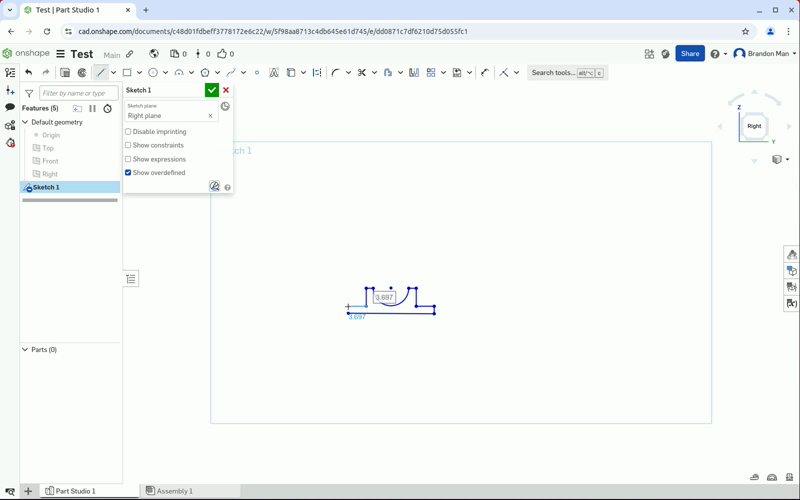
mouse_move(378, 306)
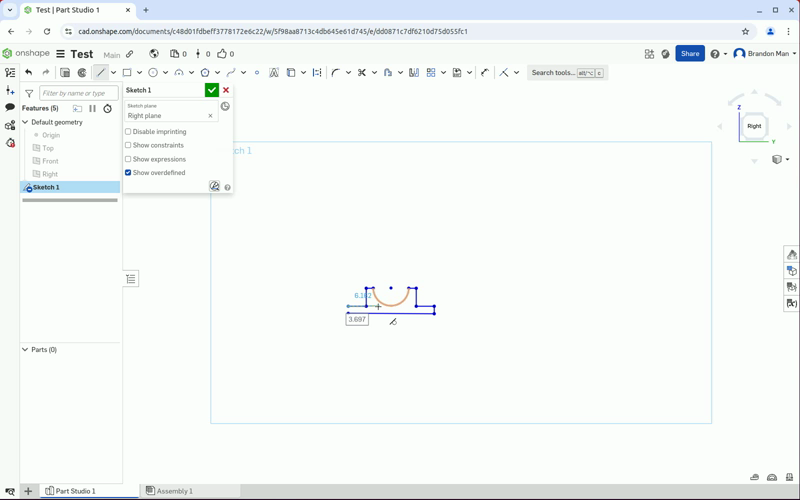
key_down(shift)
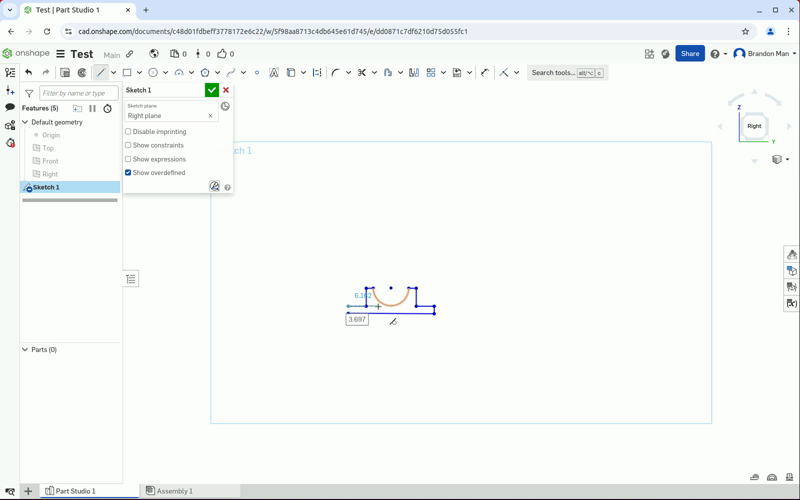
mouse_move(348, 313)
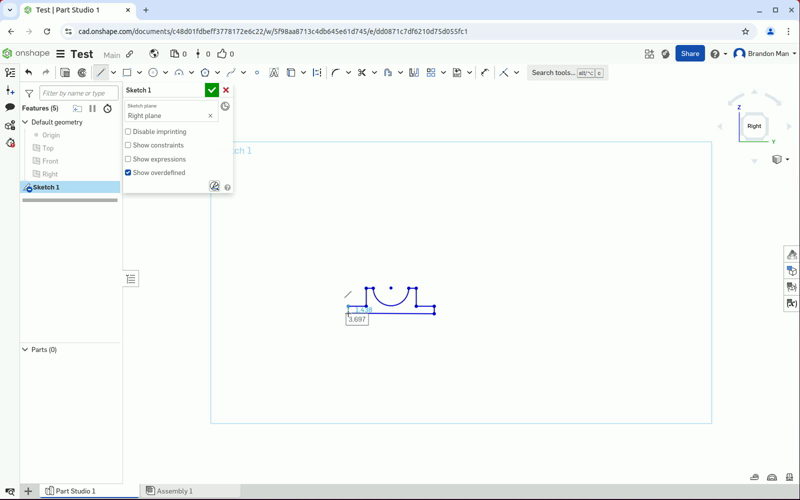
scroll(6)
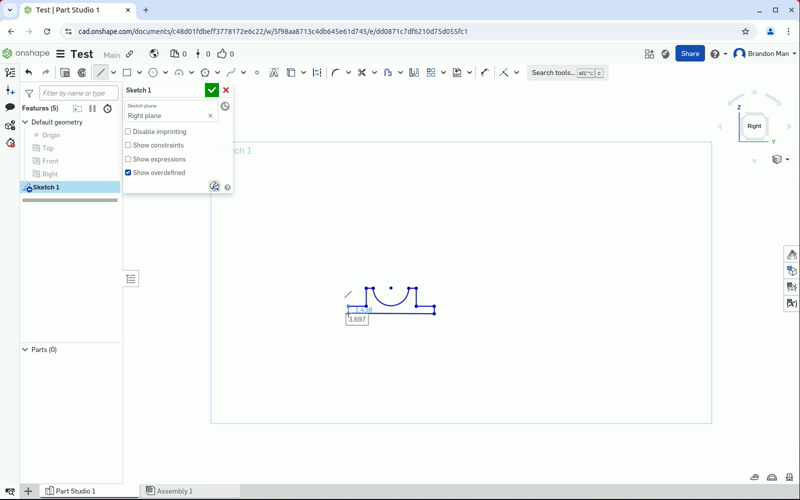
scroll(6)
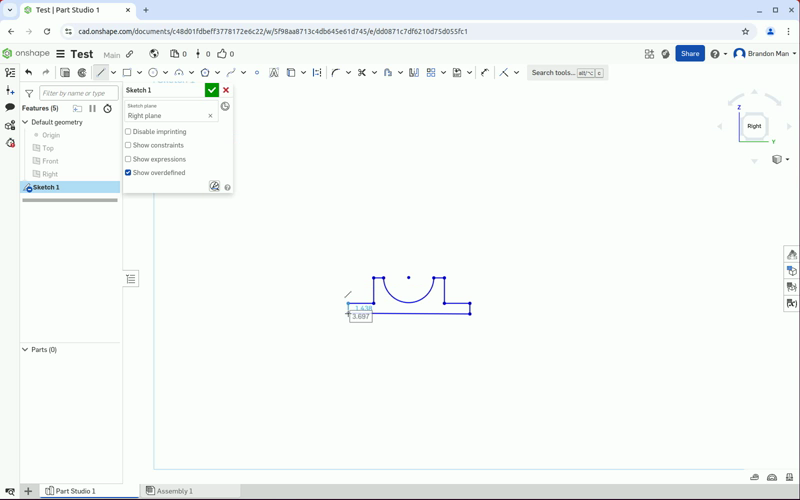
scroll(6)
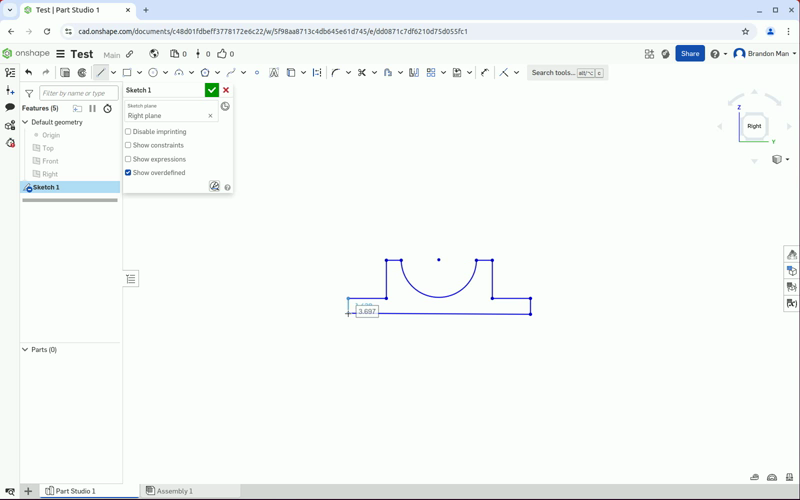
scroll(6)
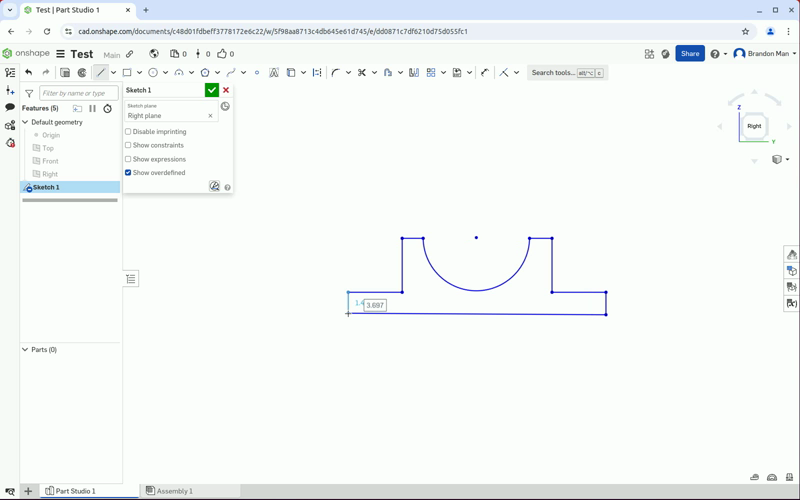
scroll(6)
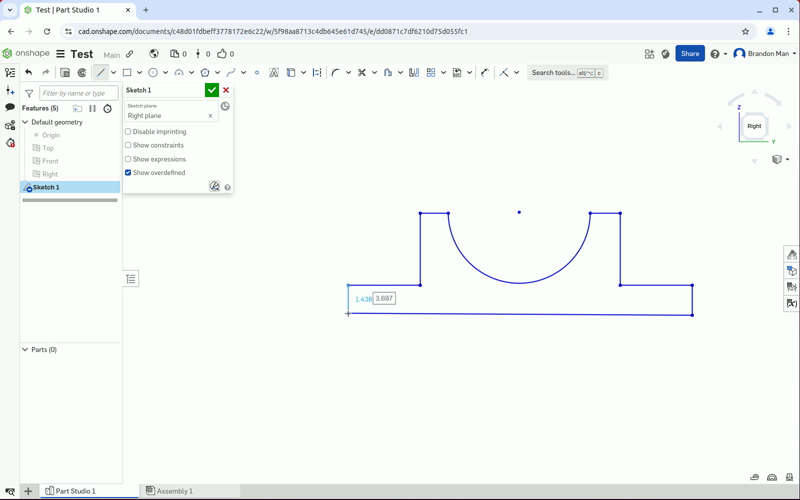
scroll(6)
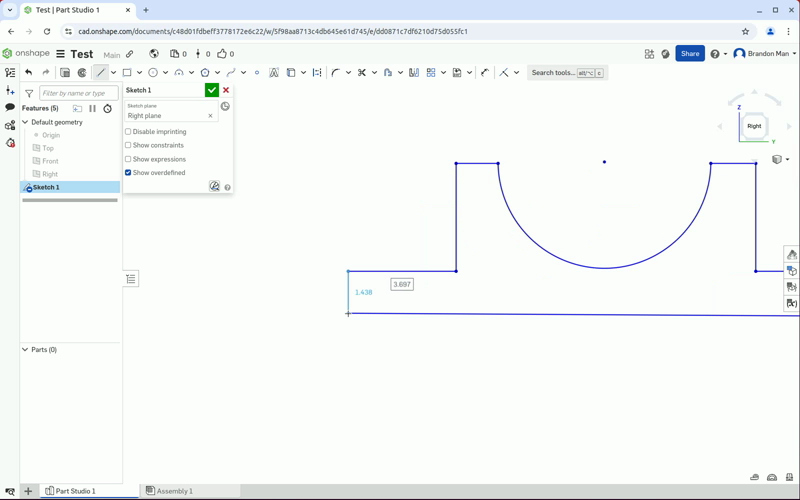
scroll(6)
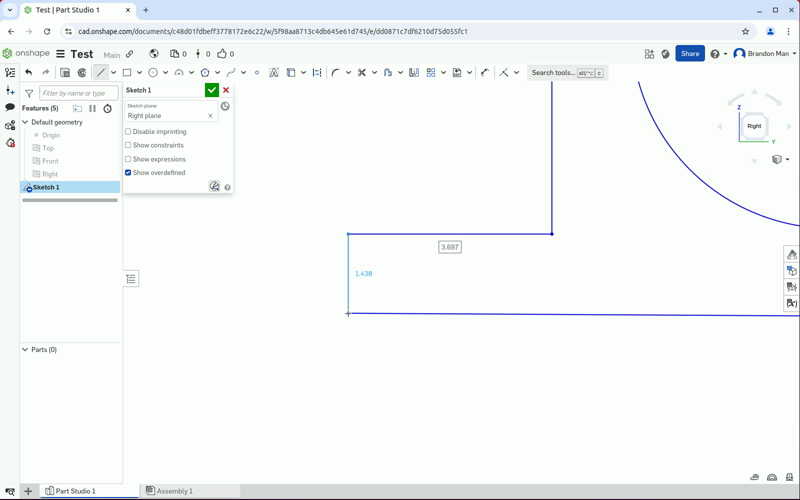
key_up(shift)
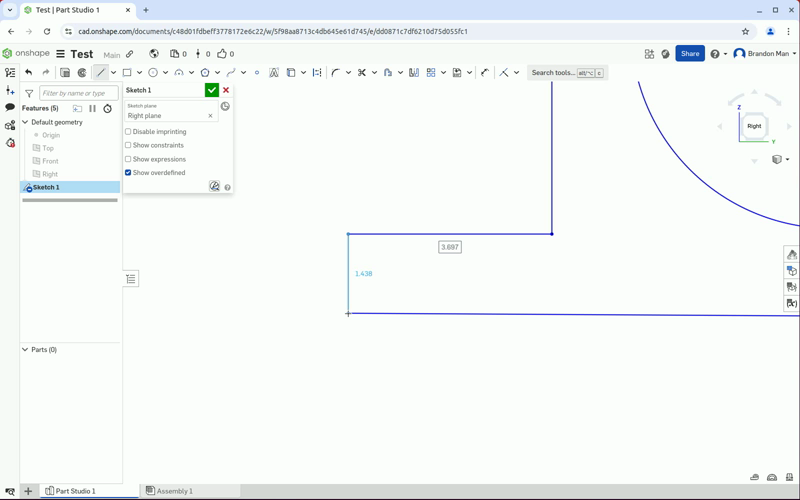
click(348, 313)
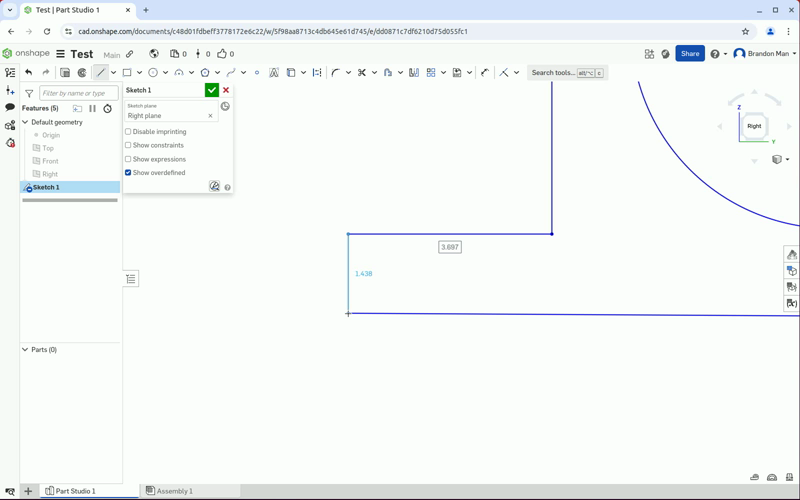
scroll(-6)
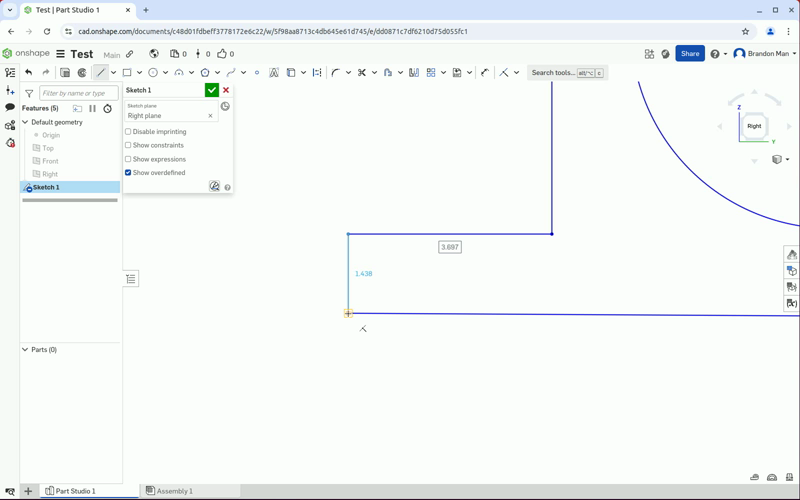
scroll(-6)
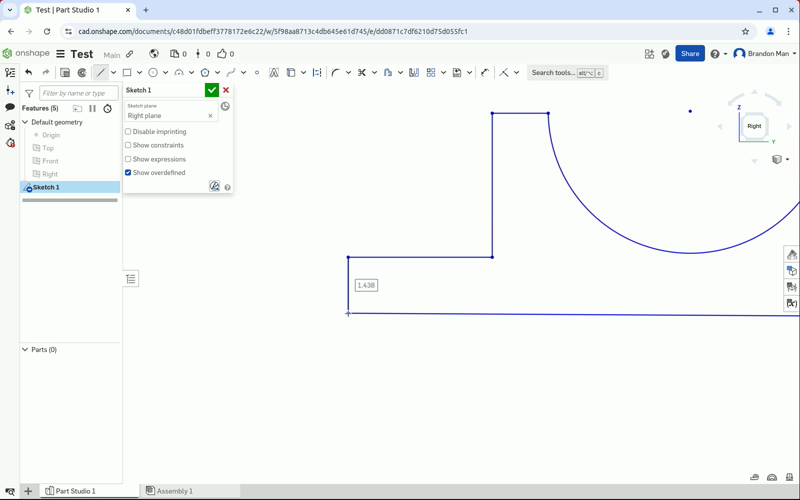
scroll(-6)
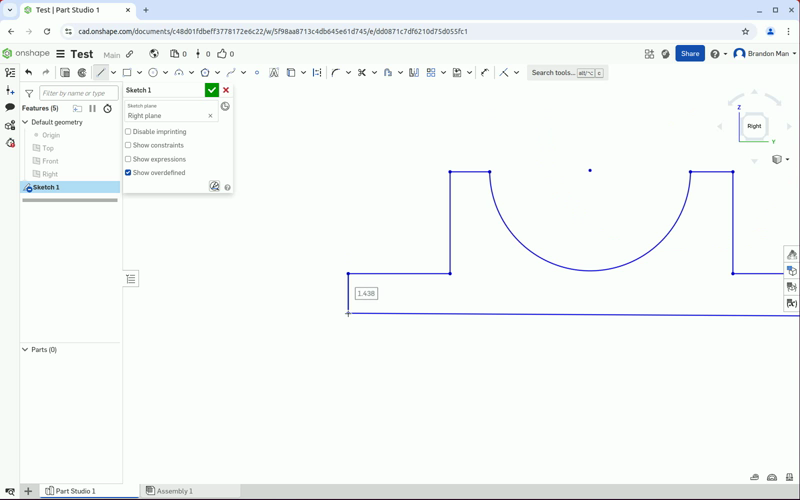
scroll(-6)
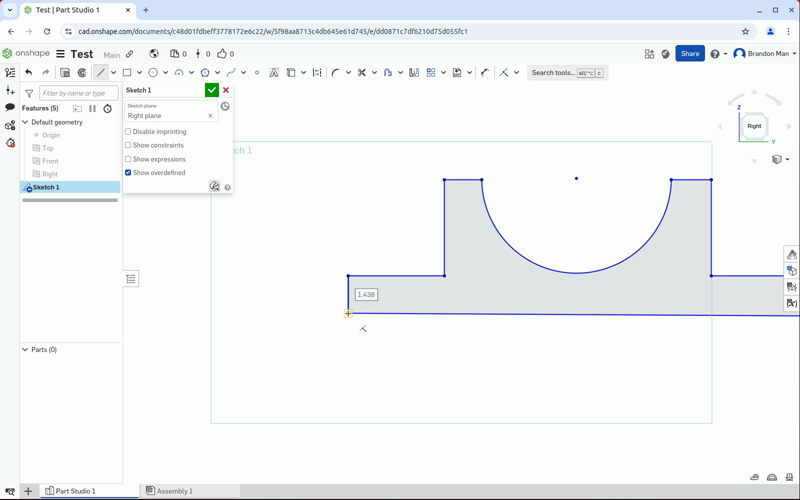
scroll(-6)
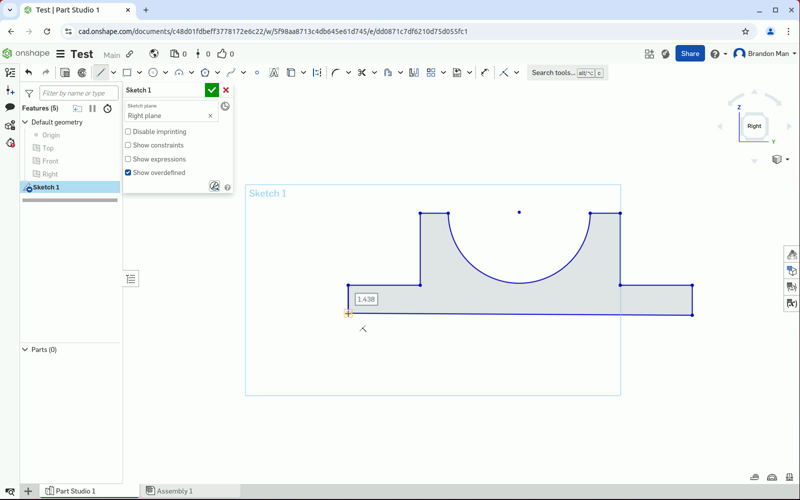
scroll(-6)
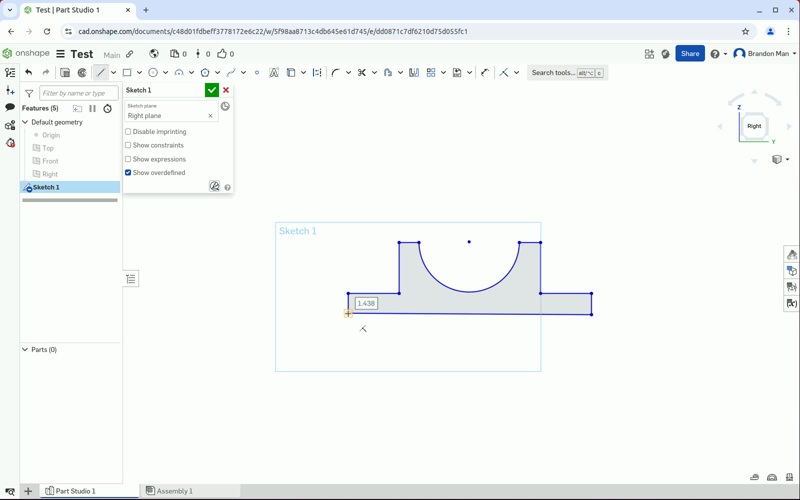
scroll(-6)
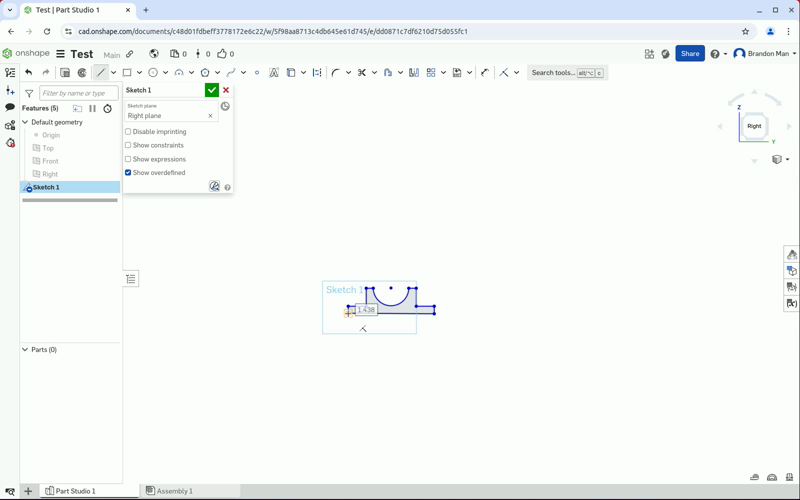
key(esc)
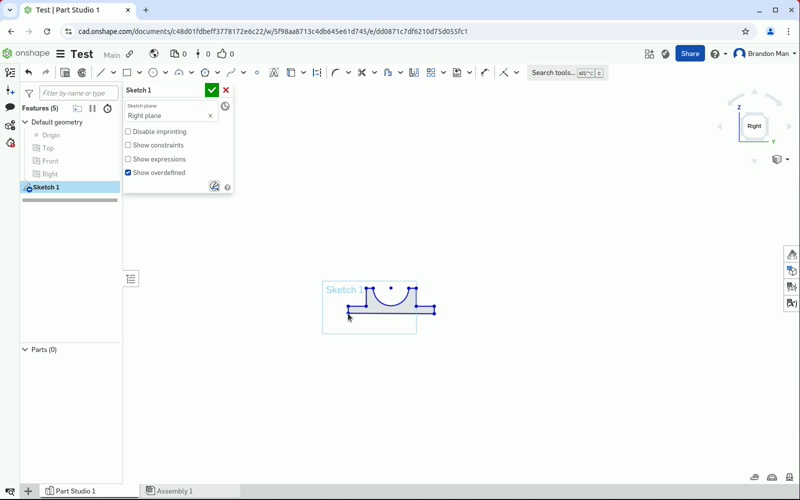
mouse_move(428, 311)
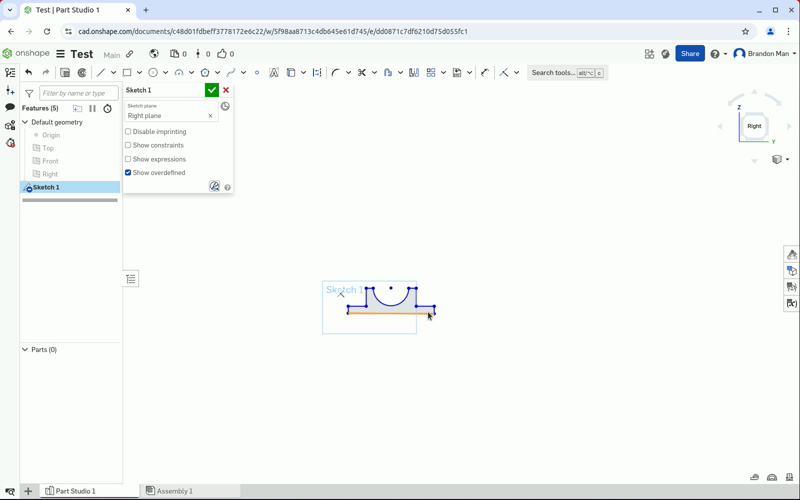
scroll(6)
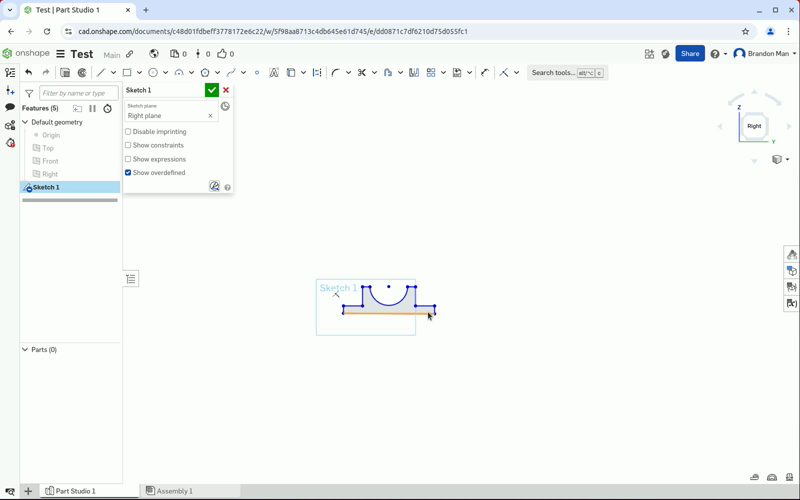
scroll(6)
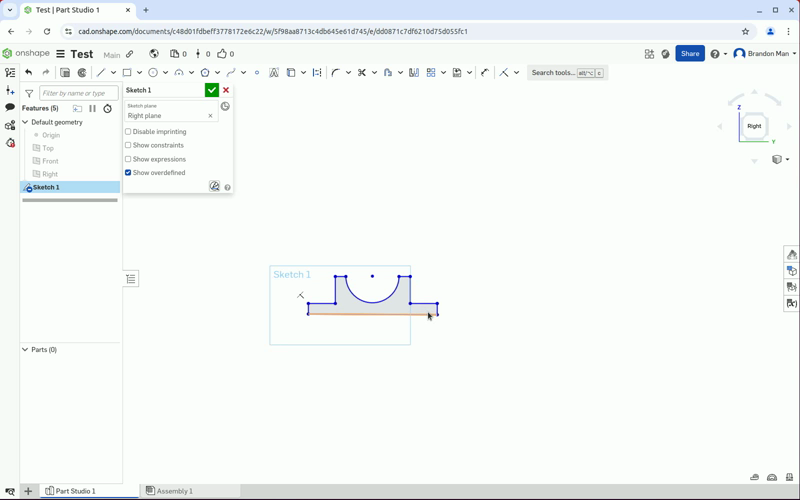
scroll(6)
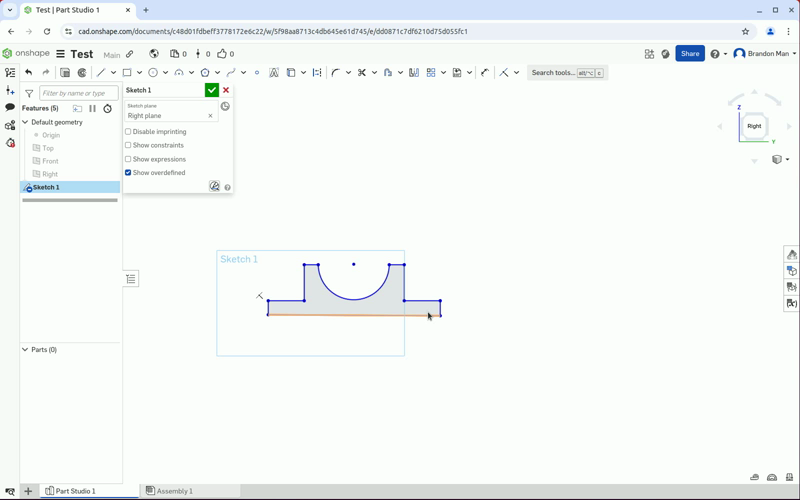
scroll(6)
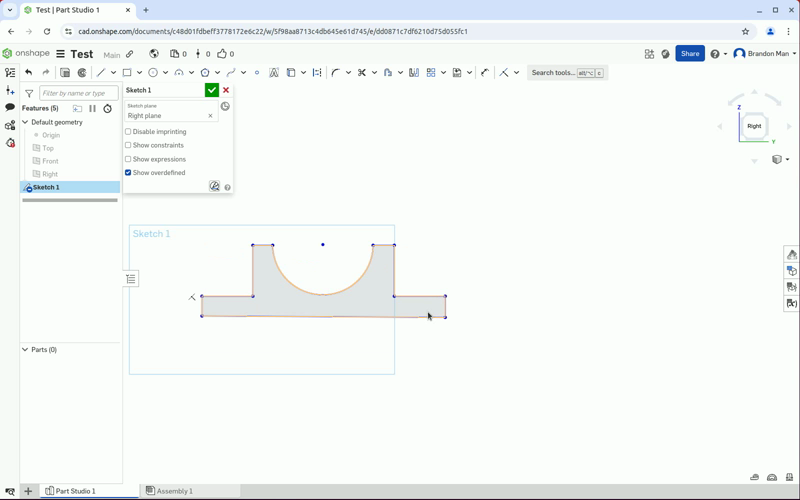
scroll(6)
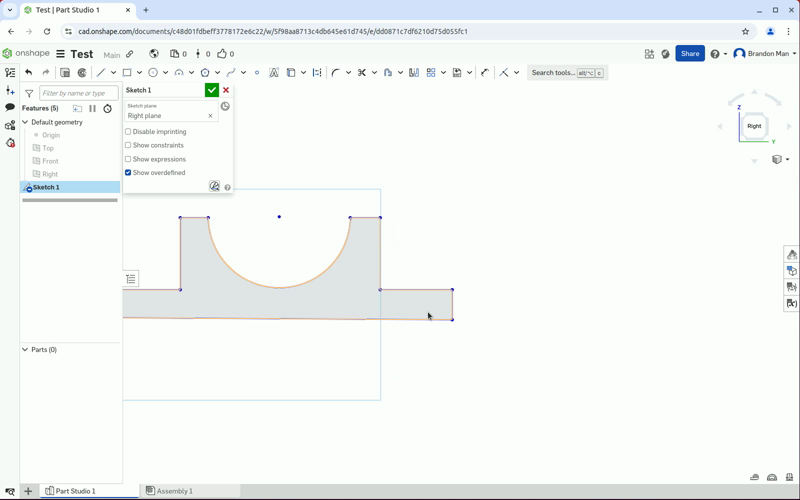
scroll(6)
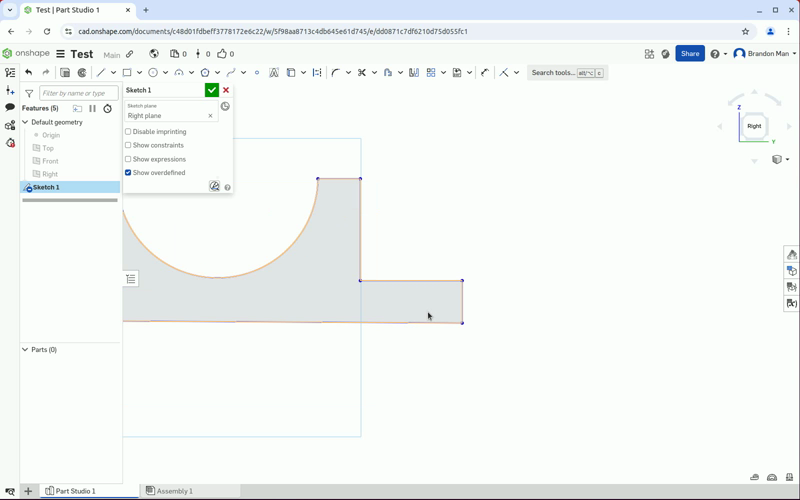
scroll(6)
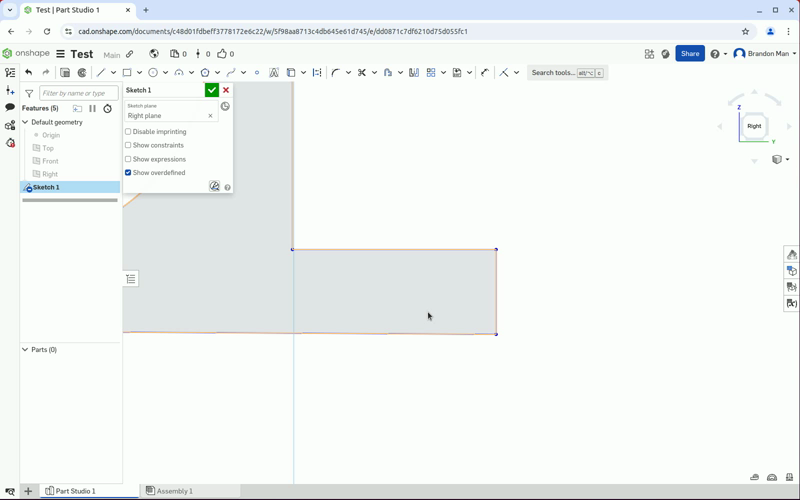
click(428, 311)
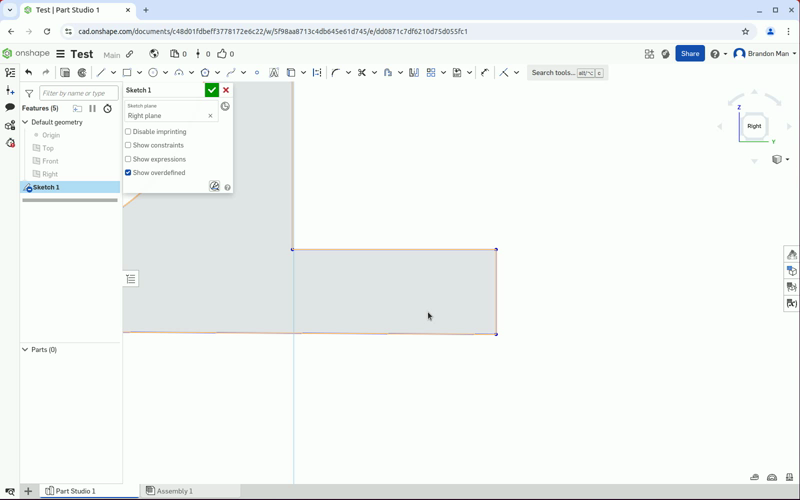
scroll(-6)
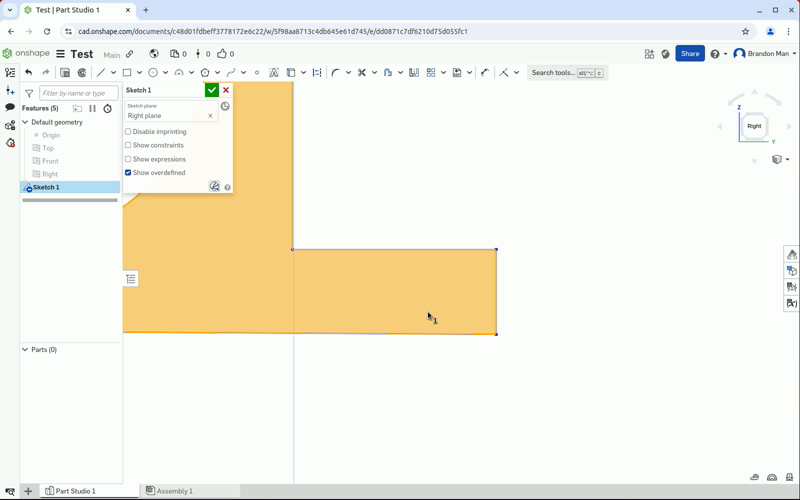
scroll(-6)
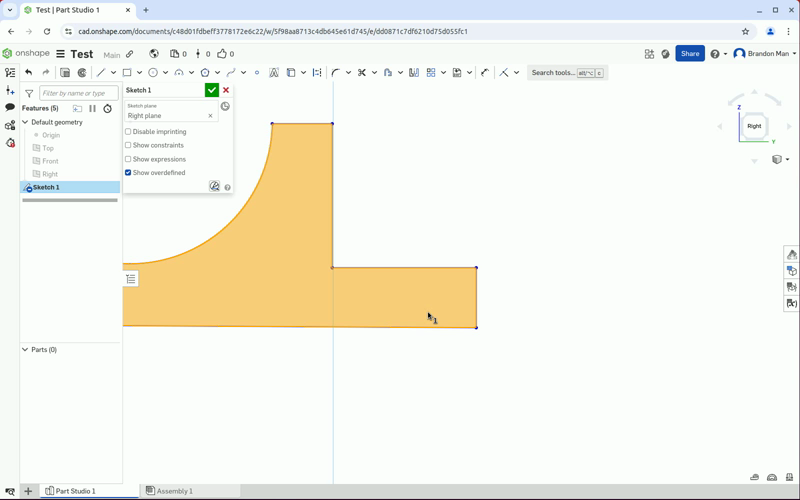
scroll(-6)
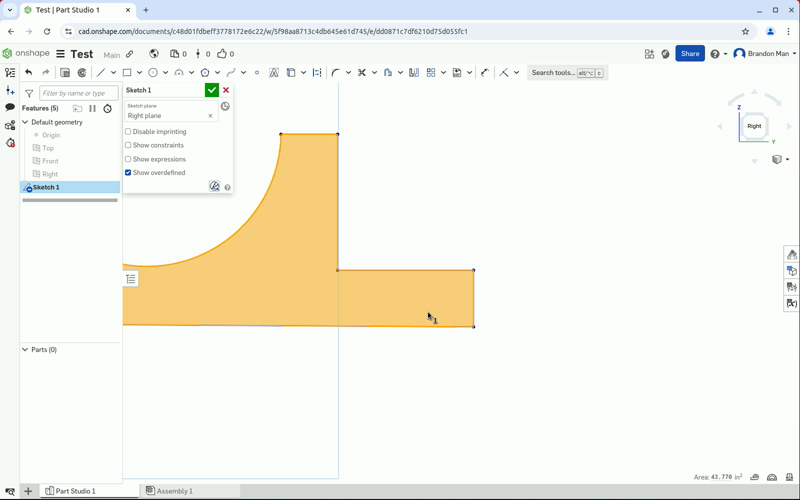
scroll(-6)
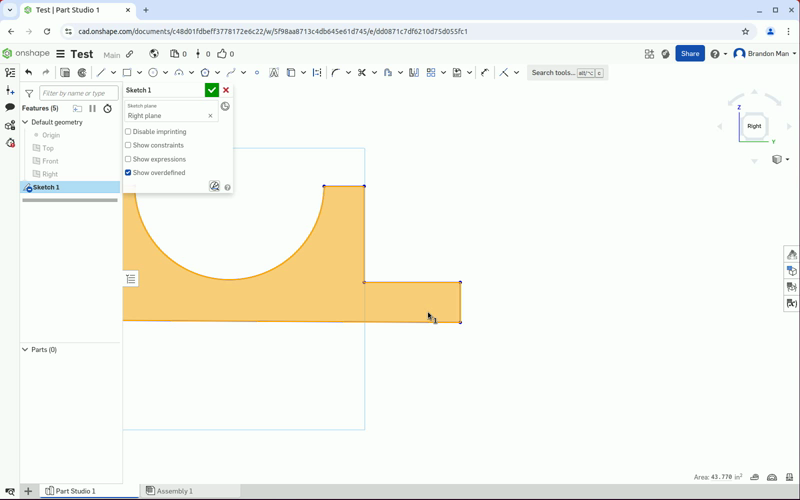
scroll(-6)
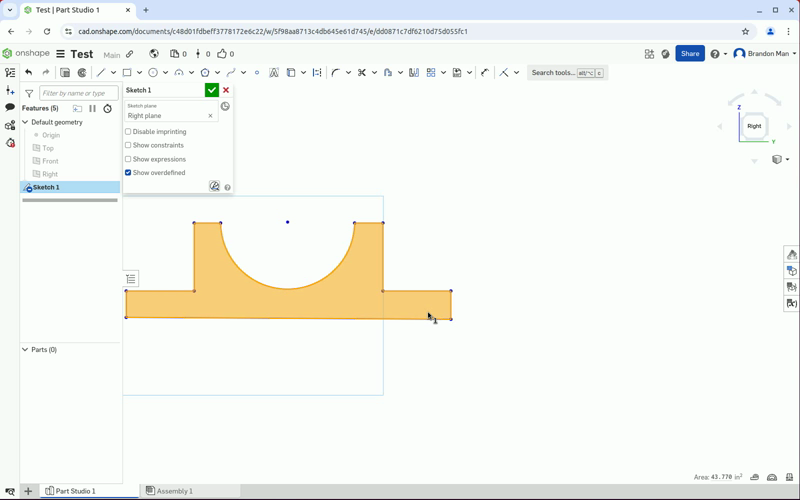
scroll(-6)
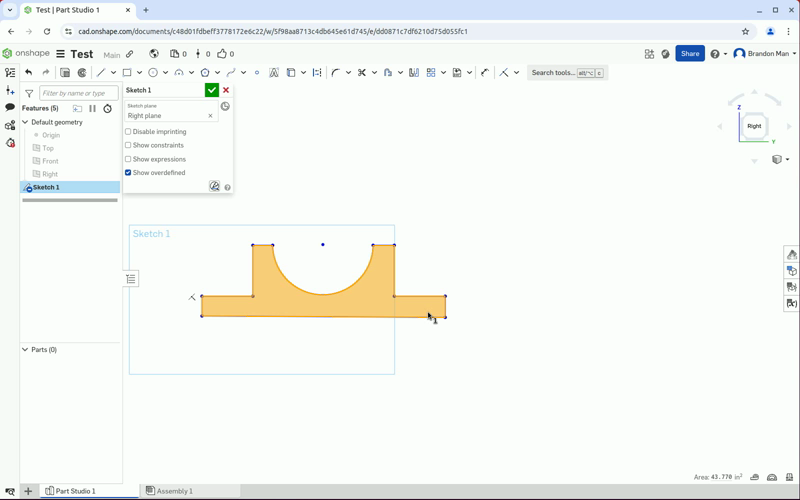
scroll(-6)
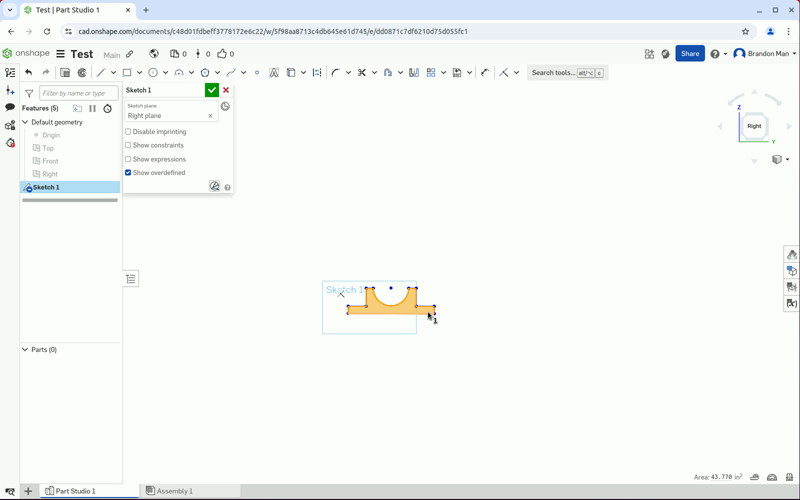
mouse_move(73, 352)
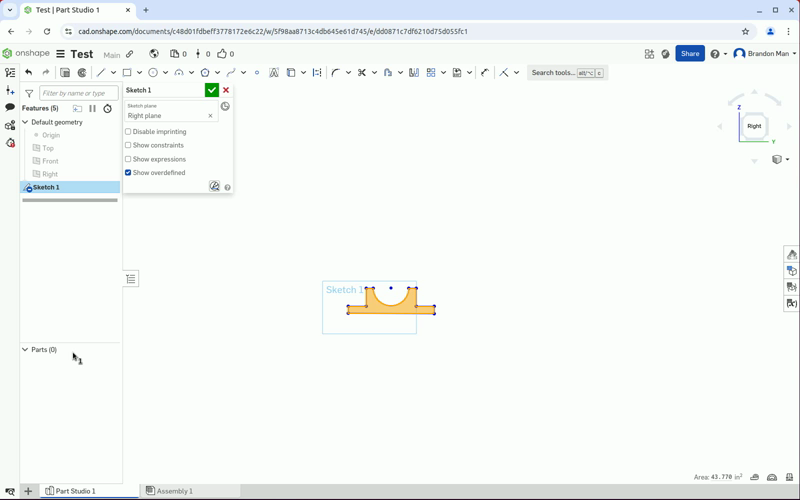
key(shift+y)
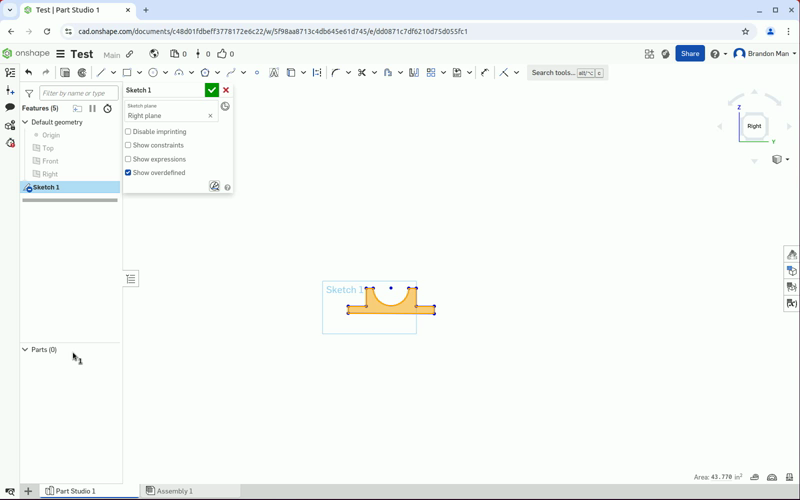
key(shift+e)
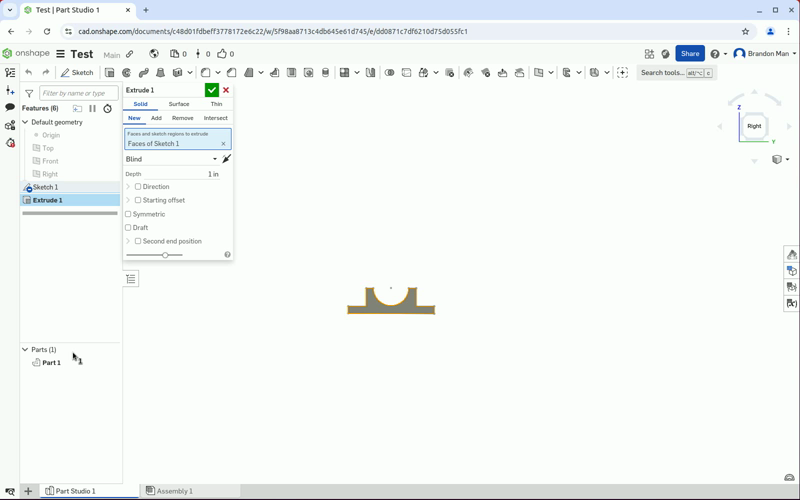
mouse_move(143, 106)
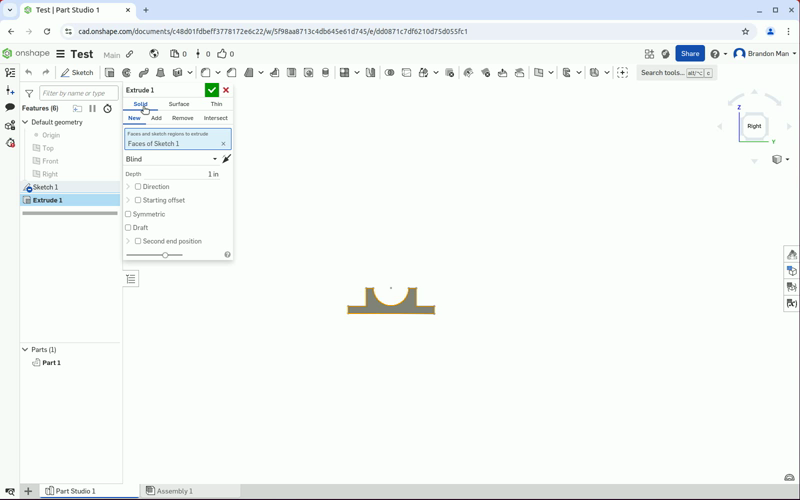
click(143, 106)
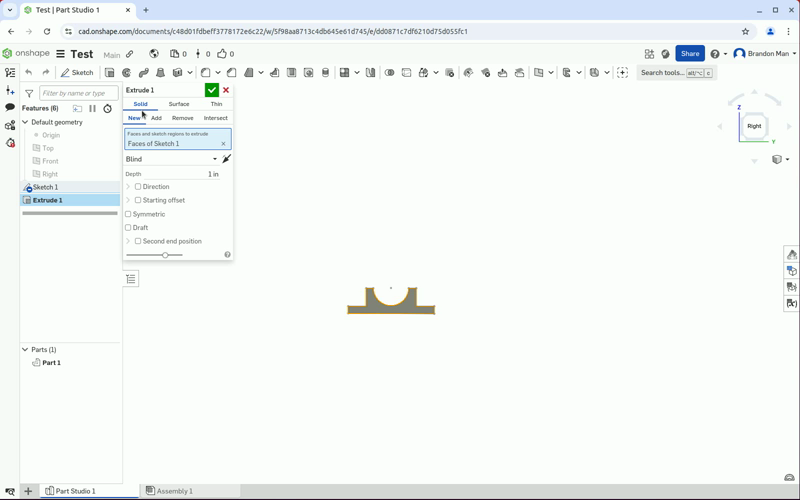
mouse_move(137, 120)
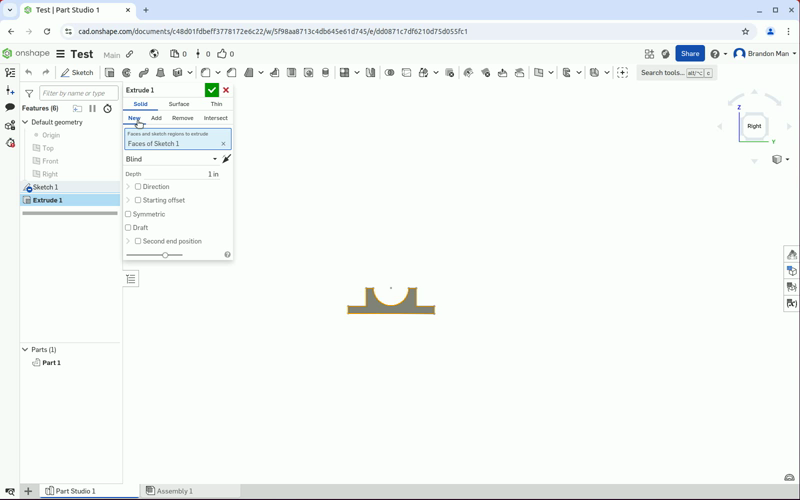
click(137, 120)
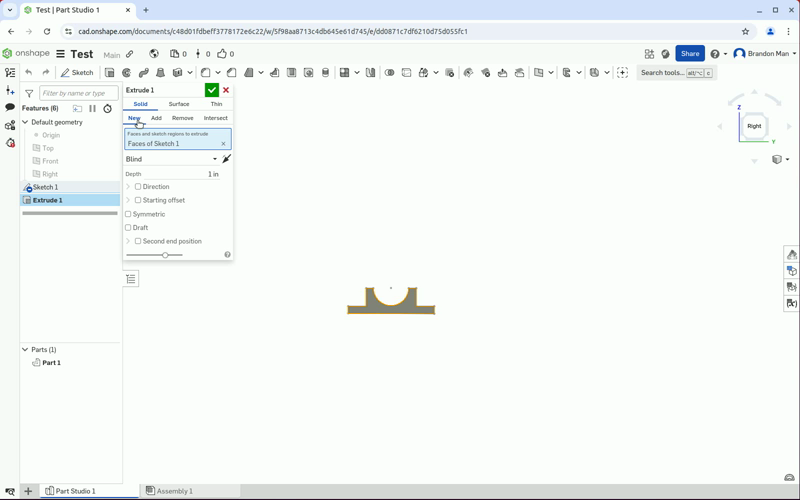
key(tab, 4)
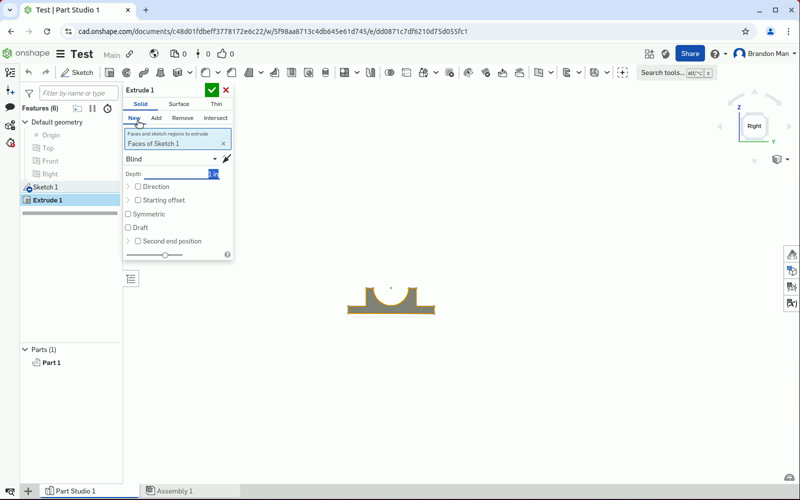
text(6.499)
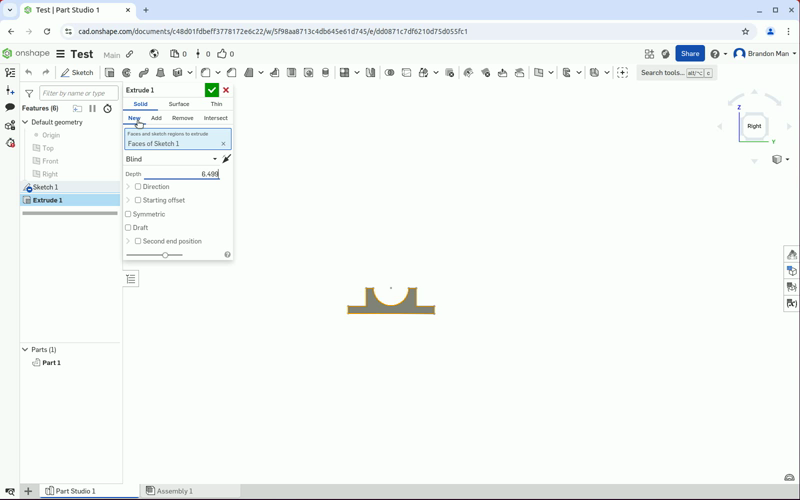
key(enter)
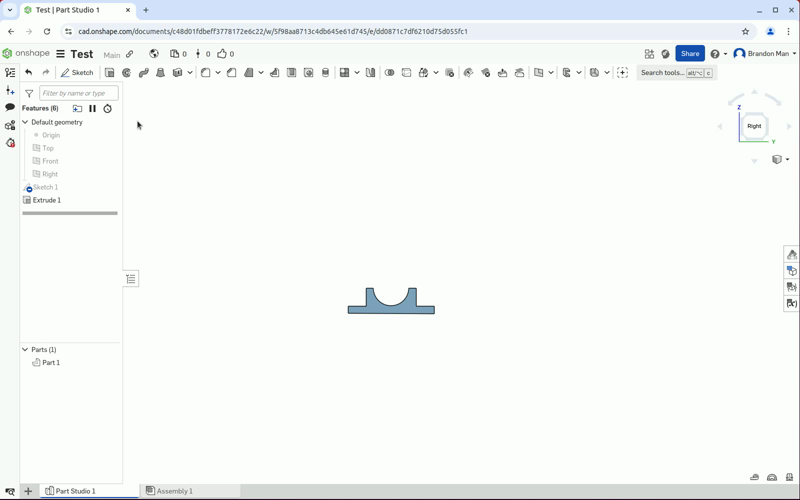
key(shift+h)
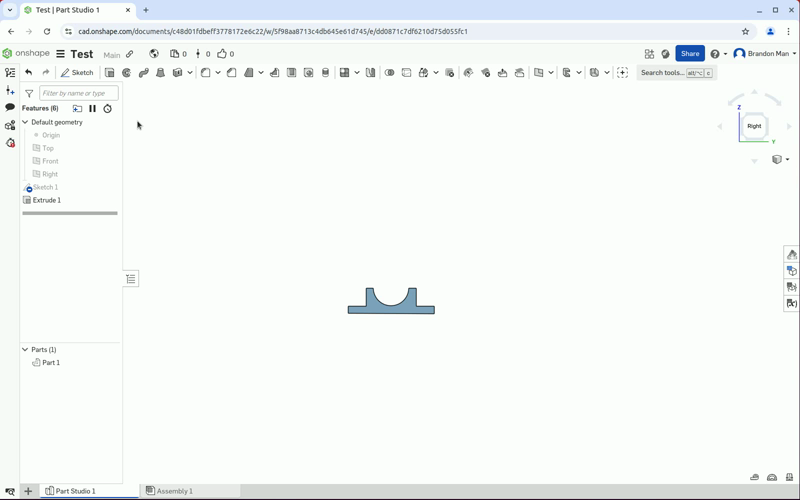
key(shift+h)
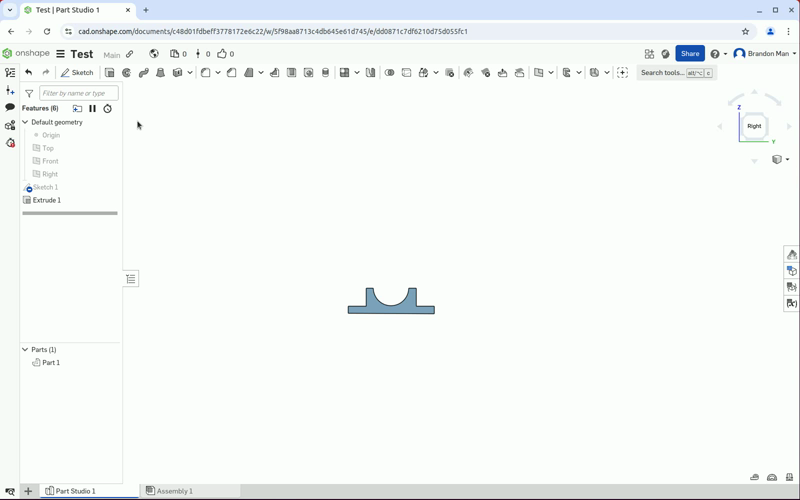
mouse_move(73, 189)
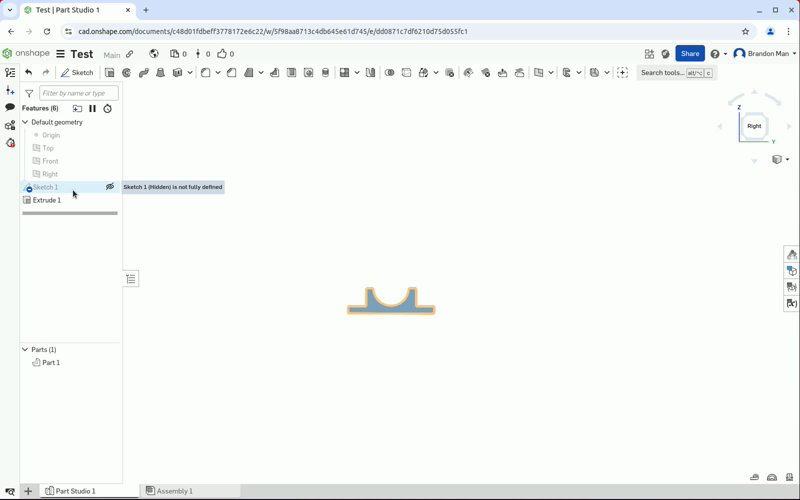
click(73, 189)
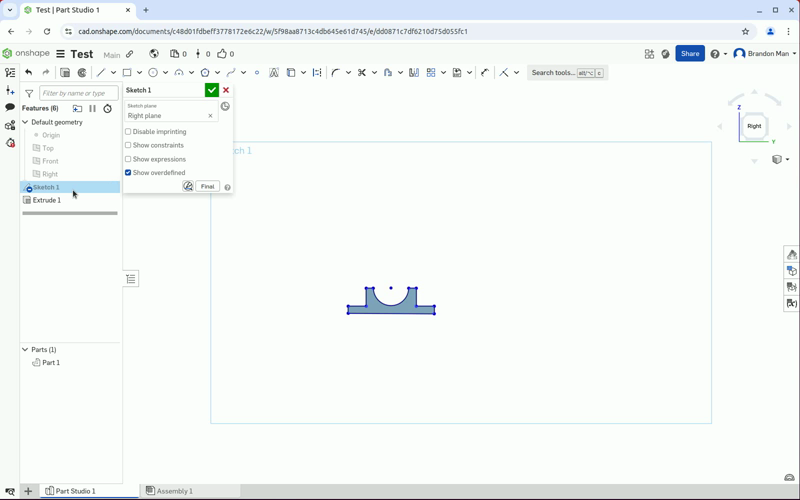
mouse_move(229, 92)
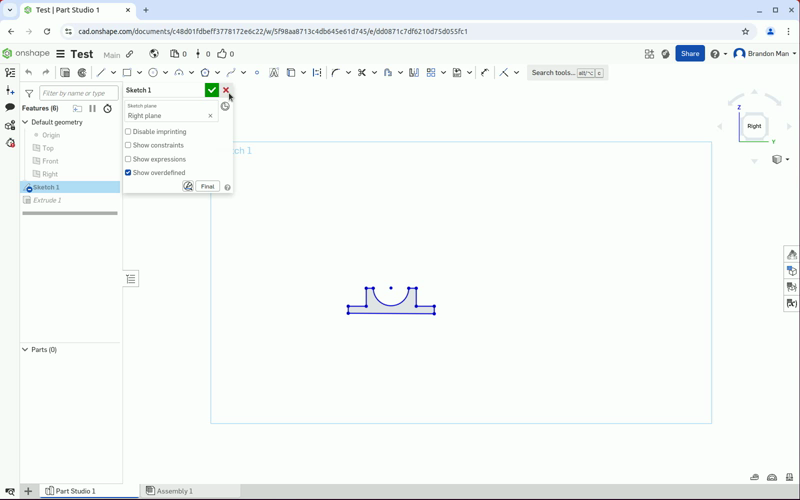
click(229, 92)
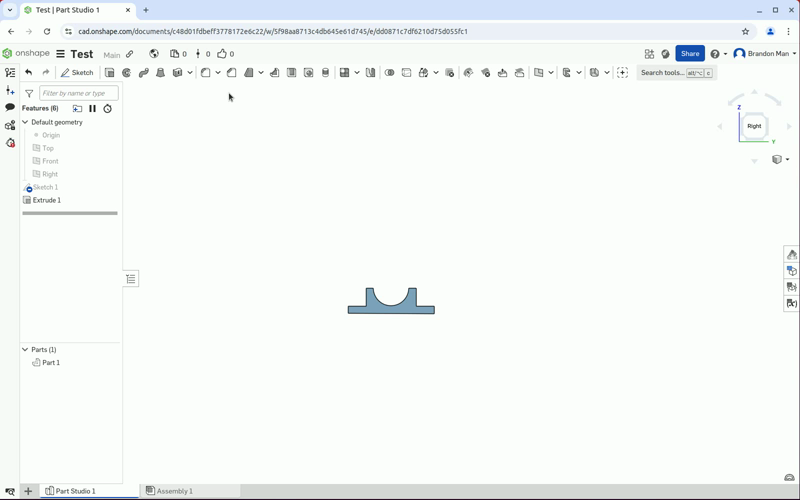
mouse_move(73, 352)
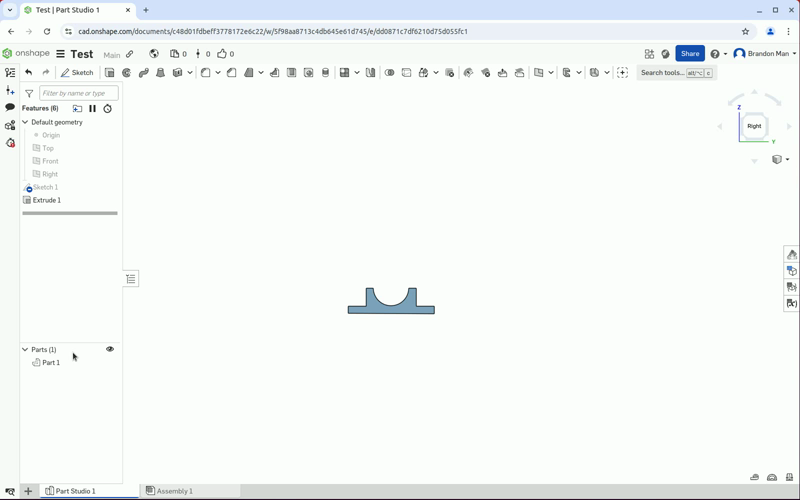
key(y)
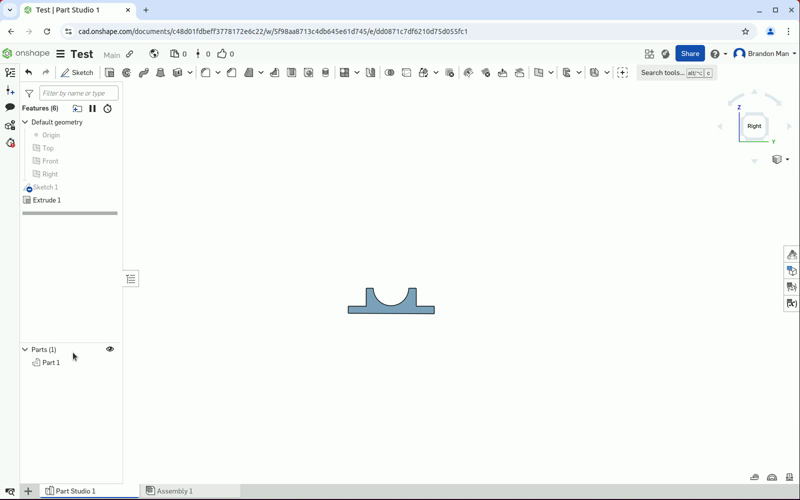
key(shift+p)
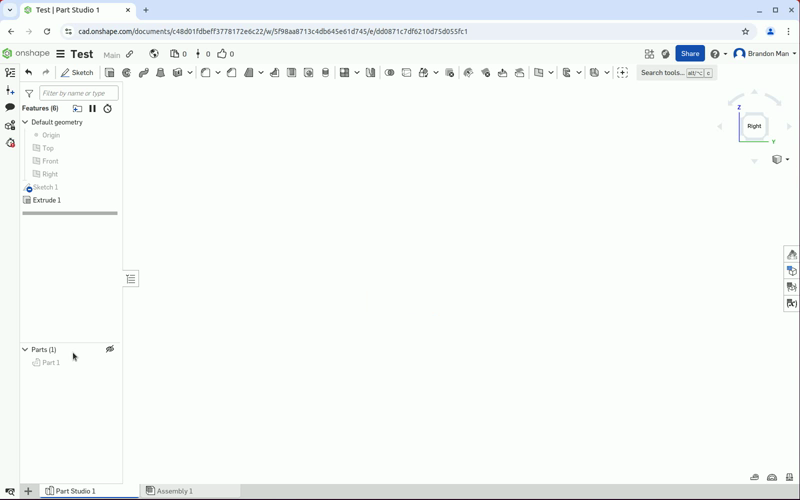
key(space)
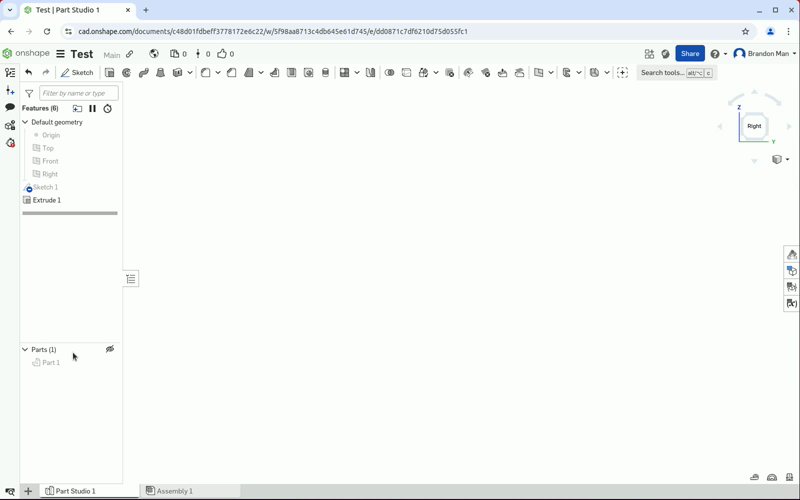
key_down(shift)
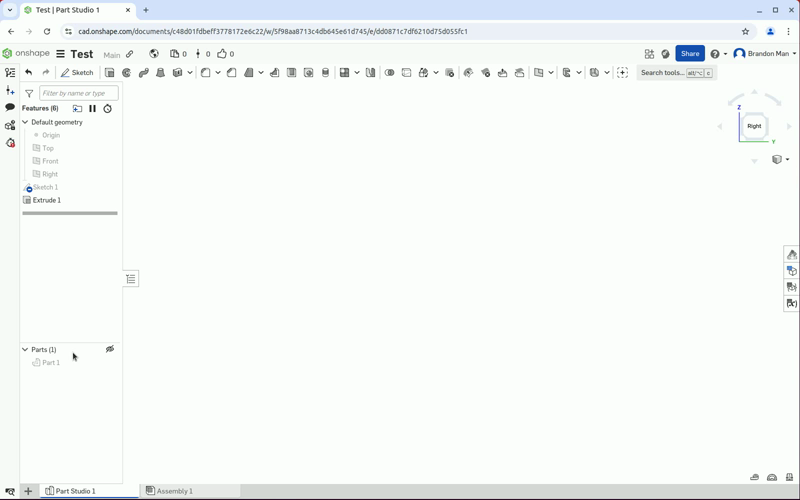
key(right)
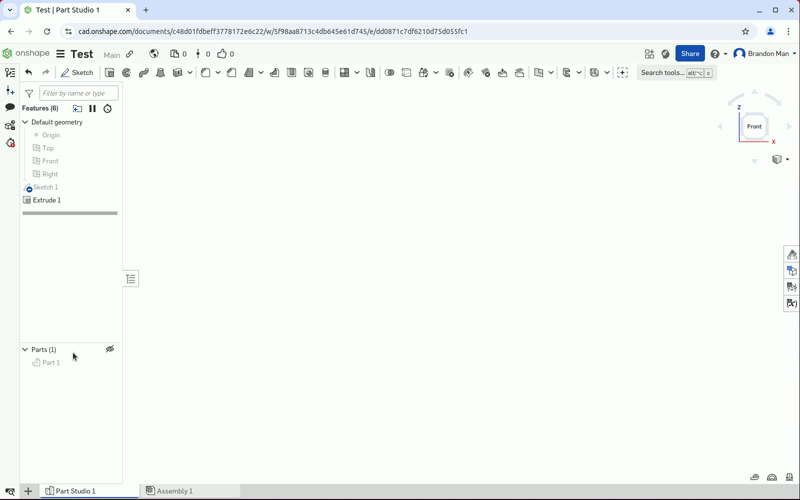
key_up(shift)
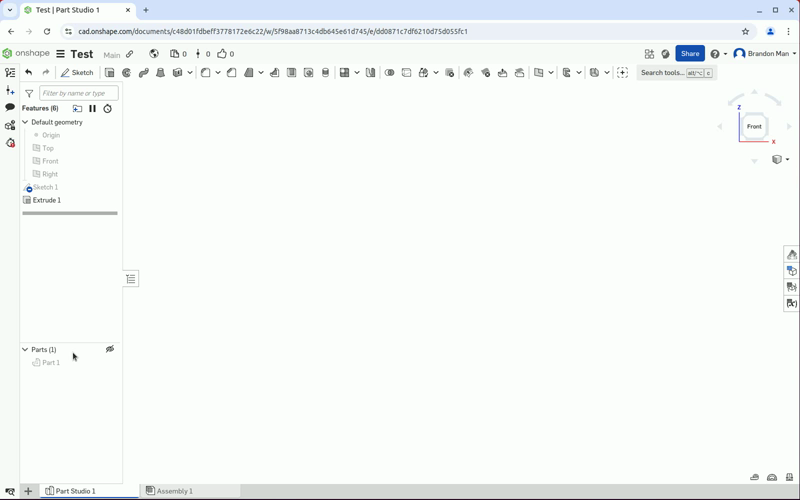
key(space)
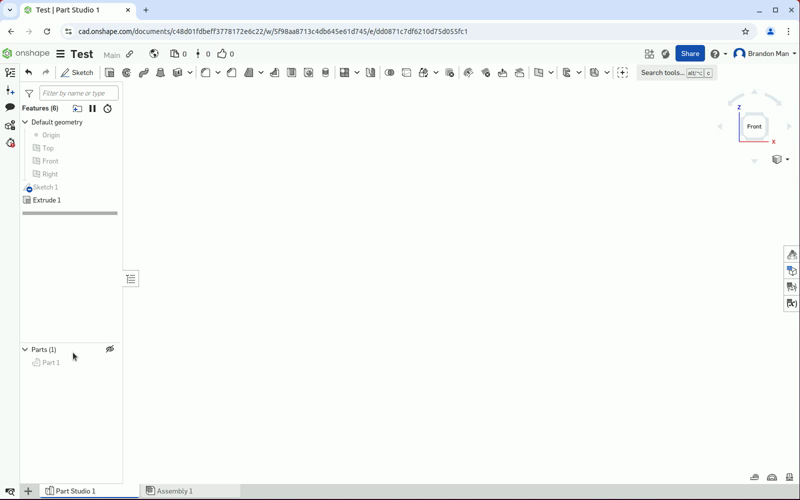
key_down(shift)
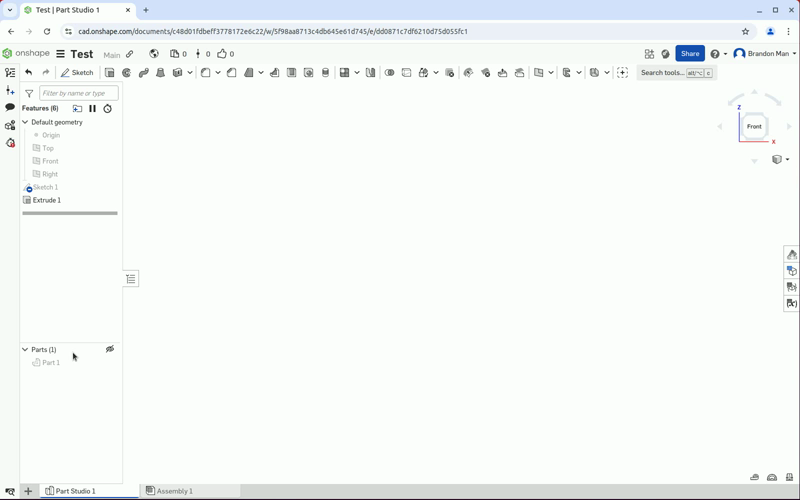
key(down)
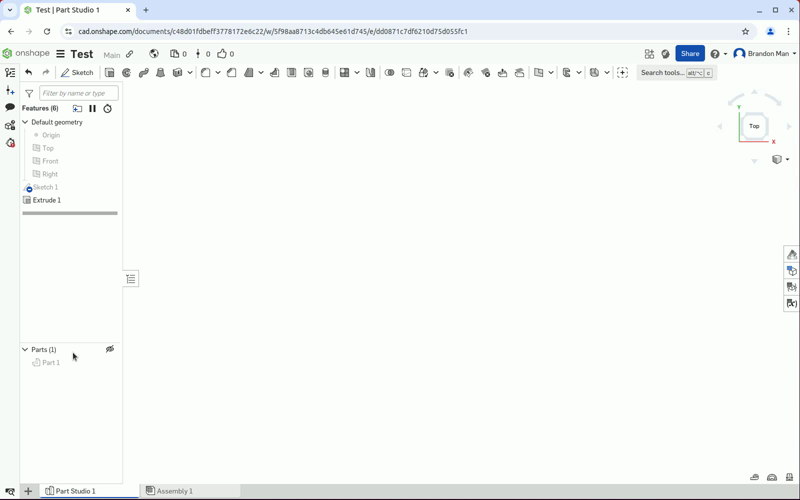
key_up(shift)
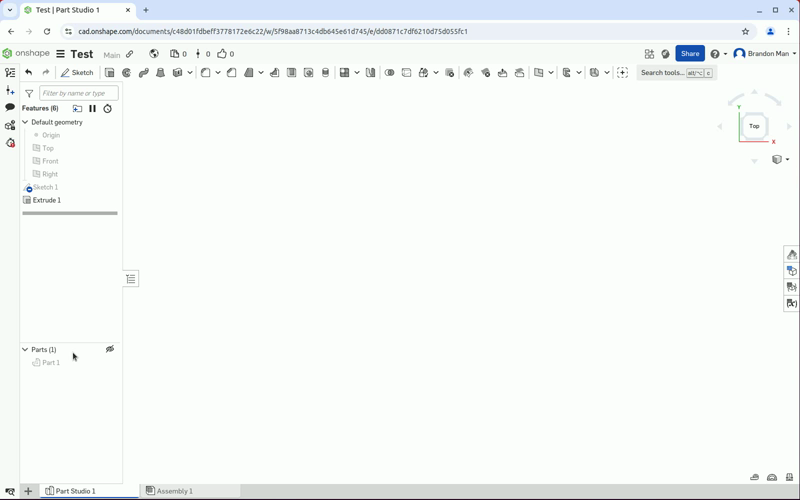
mouse_move(73, 352)
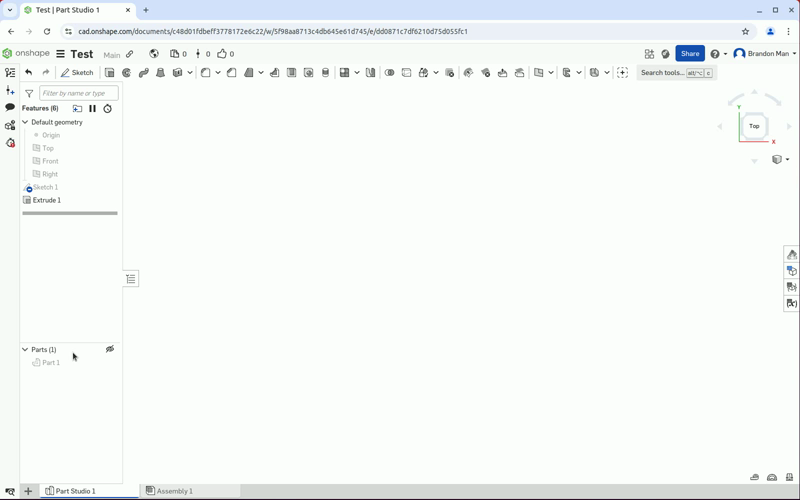
key(shift+y)
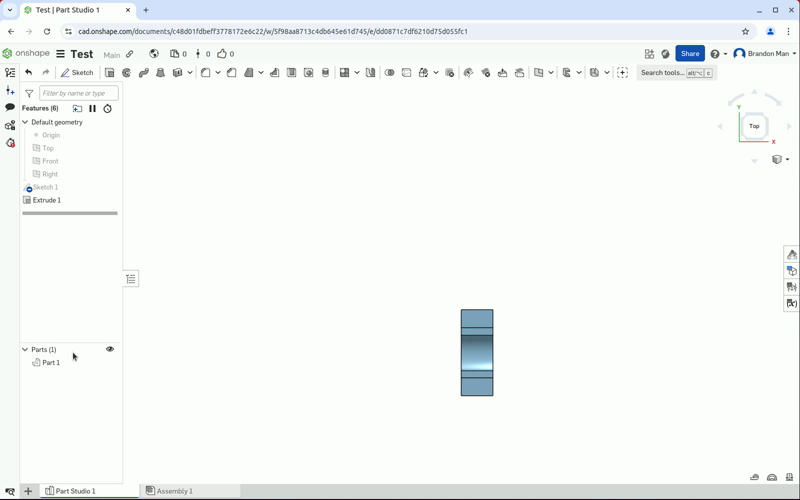
mouse_move(541, 75)
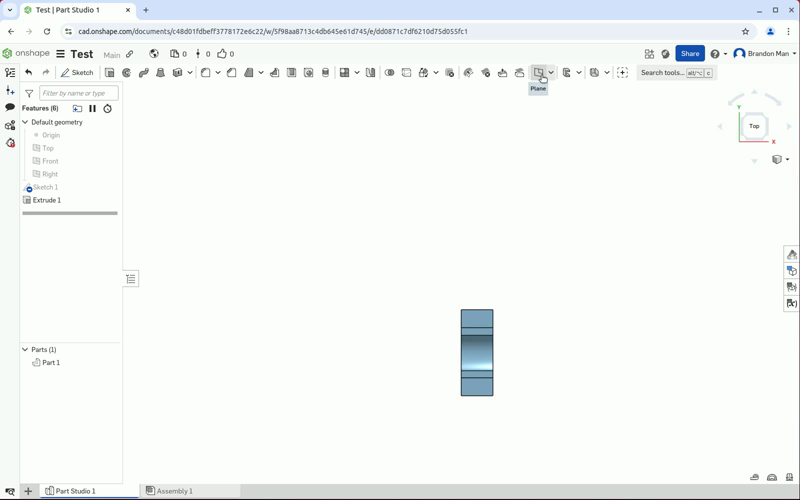
click(541, 75)
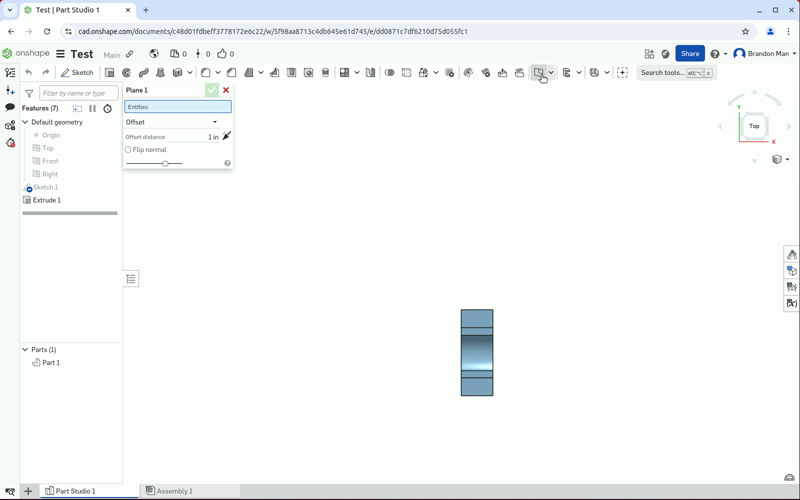
mouse_move(73, 150)
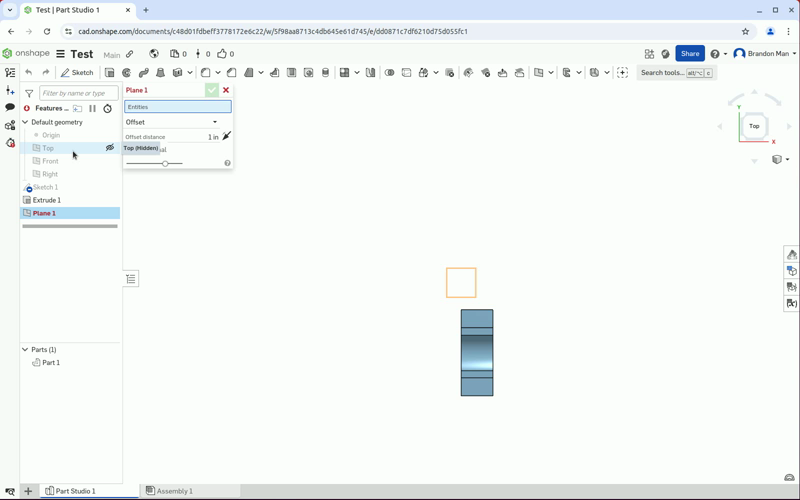
click(73, 150)
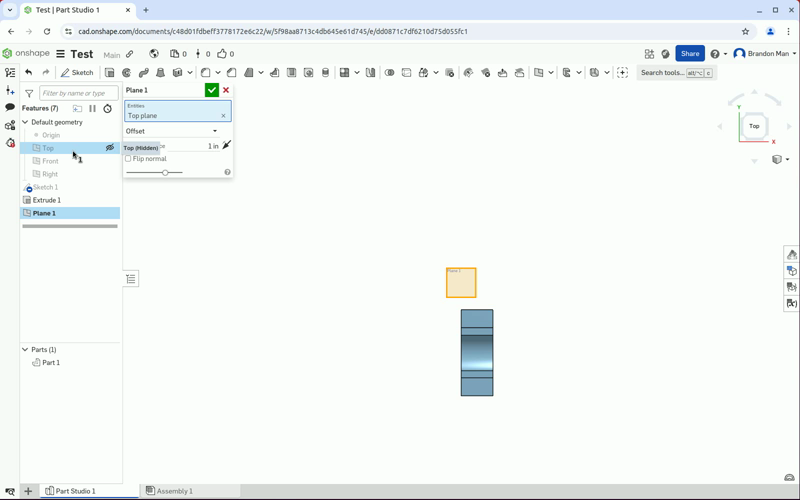
key(tab, 2)
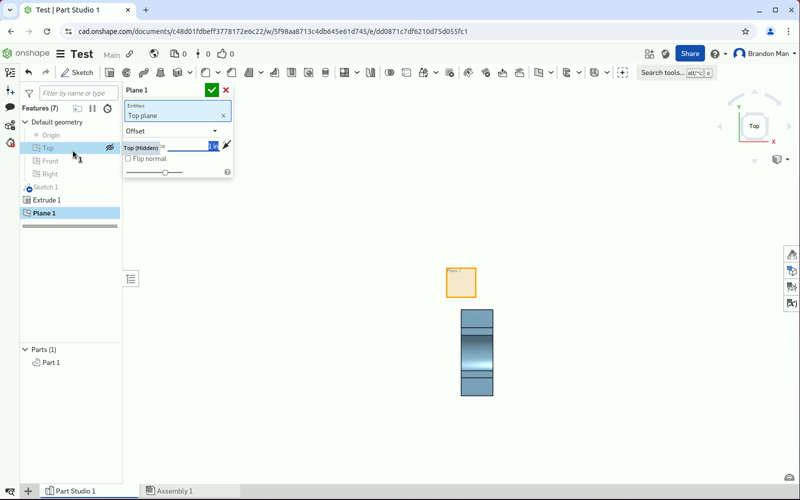
text(4.807)
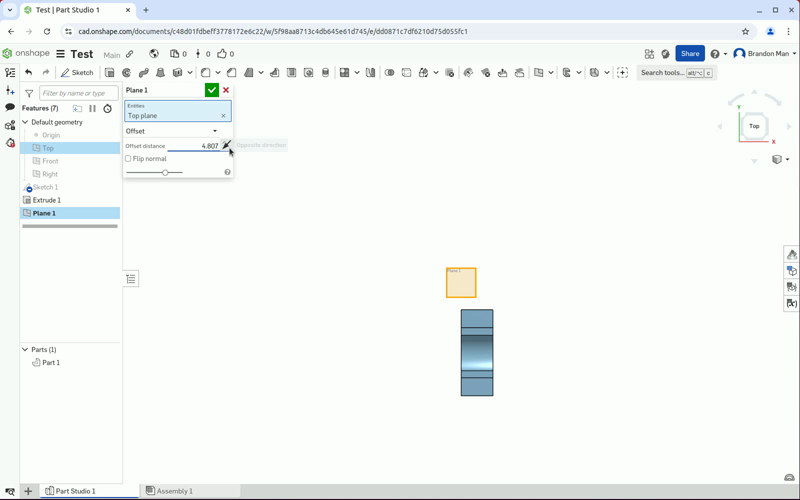
mouse_move(229, 147)
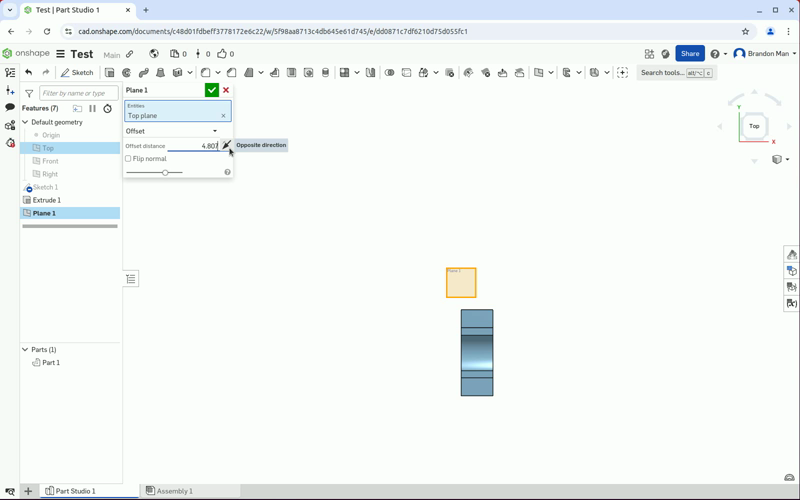
click(229, 147)
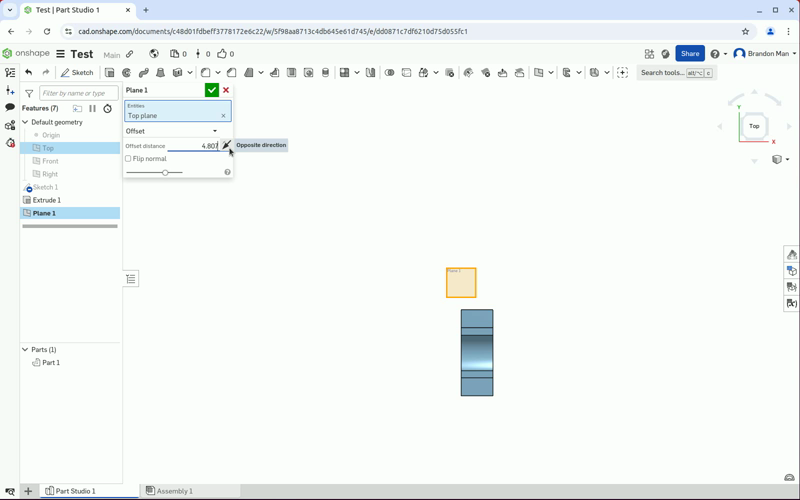
key(enter, 2)
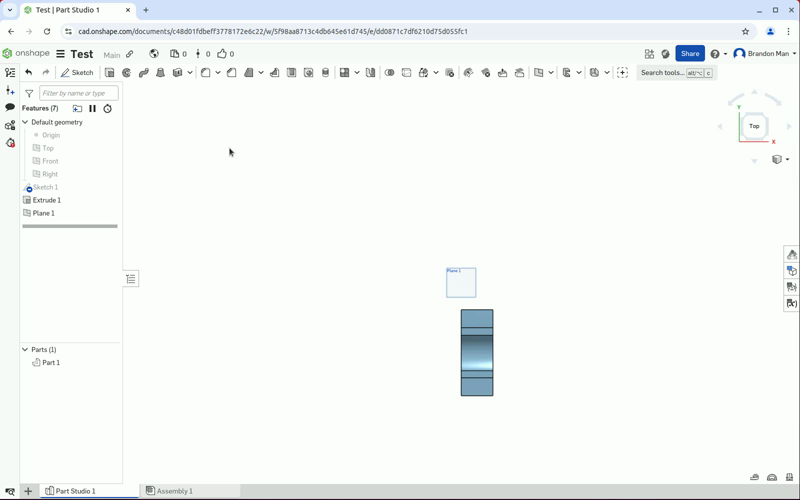
key(shift+s)
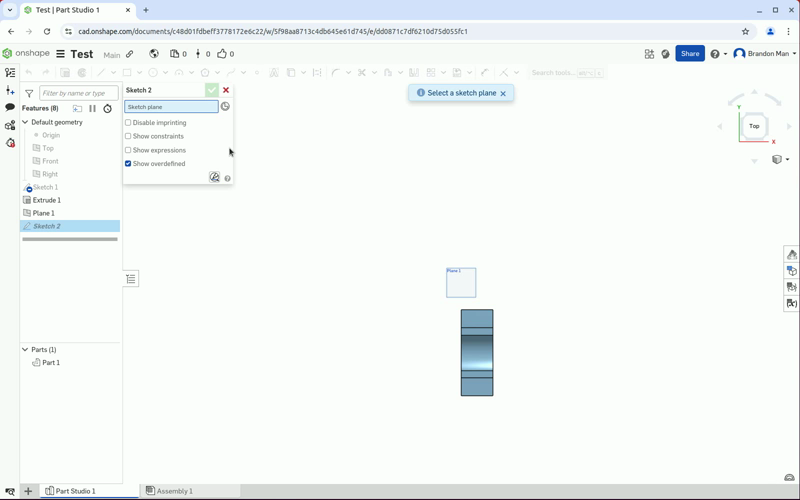
mouse_move(73, 215)
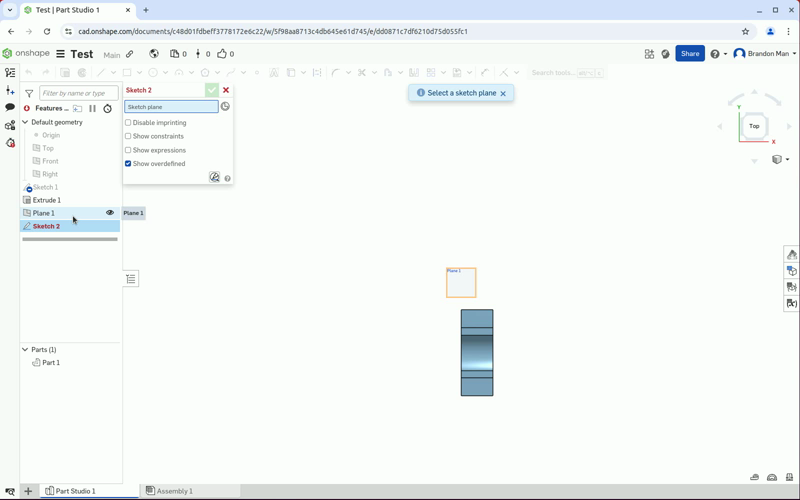
click(73, 215)
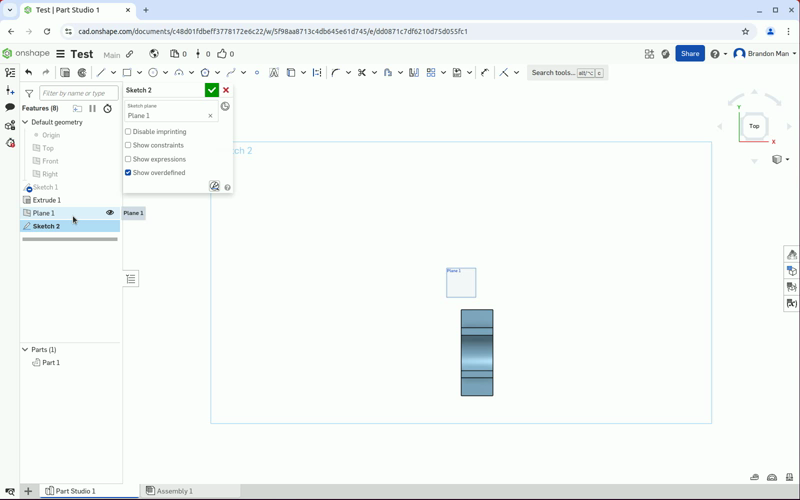
mouse_move(73, 352)
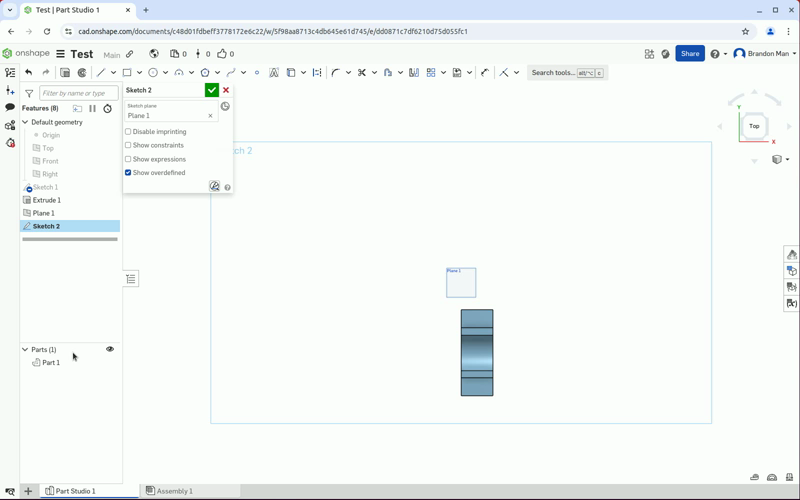
key(y)
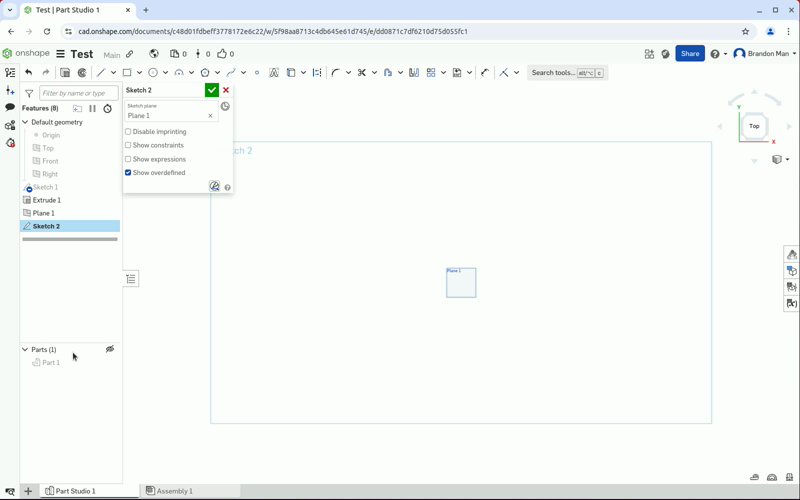
key(c)
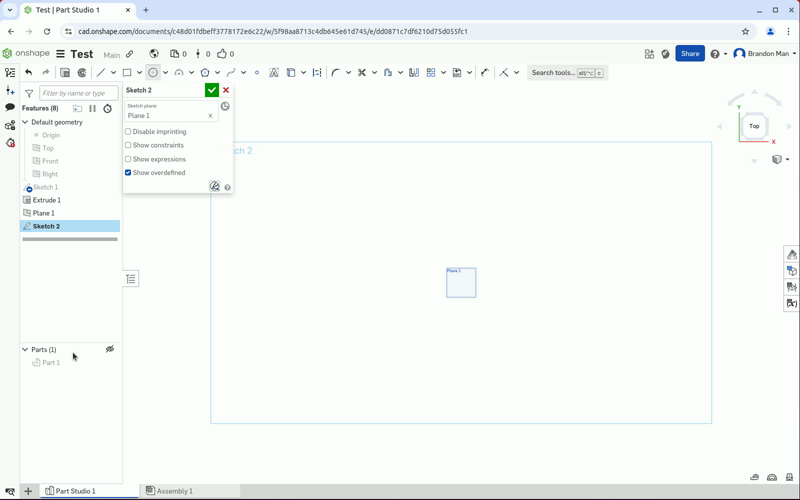
key_down(shift)
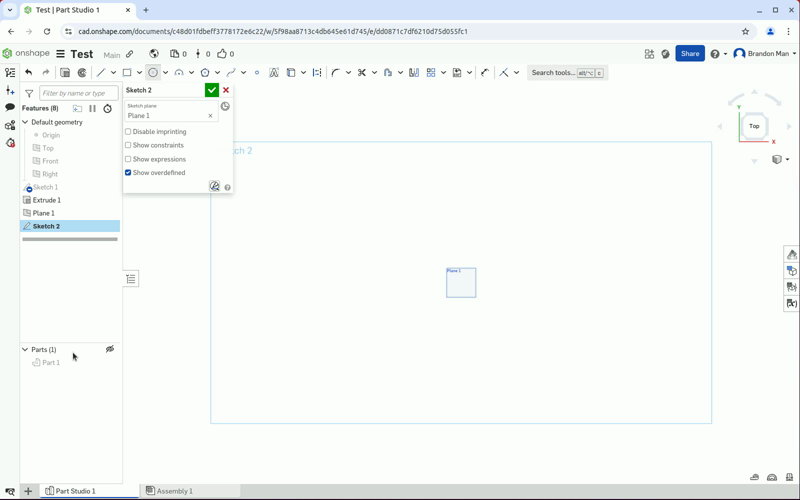
mouse_move(477, 387)
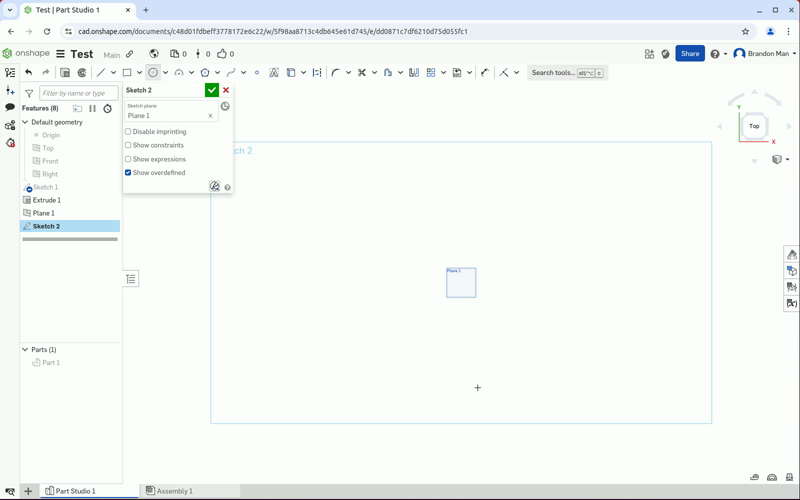
click(477, 387)
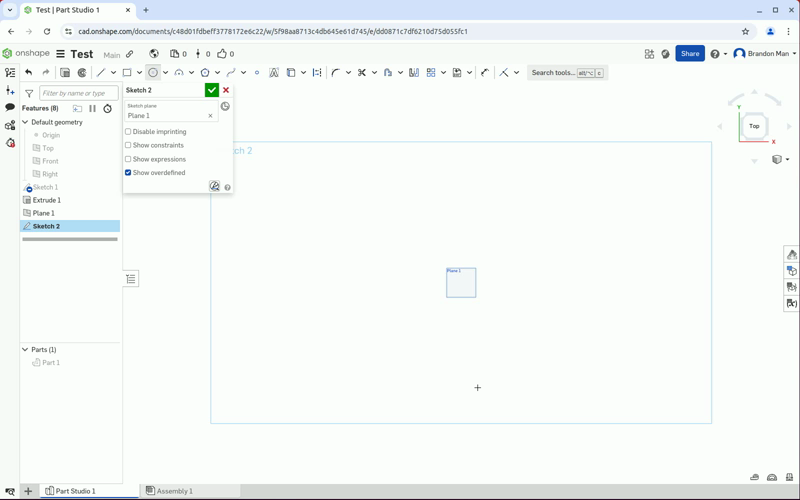
key_up(shift)
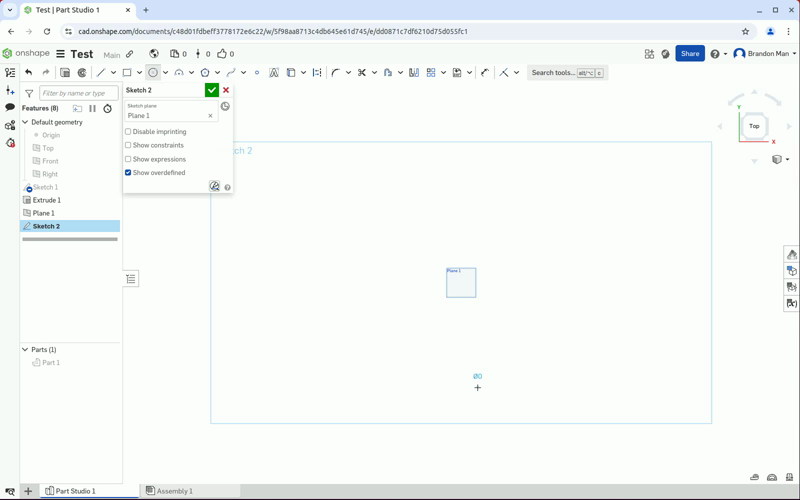
mouse_move(482, 387)
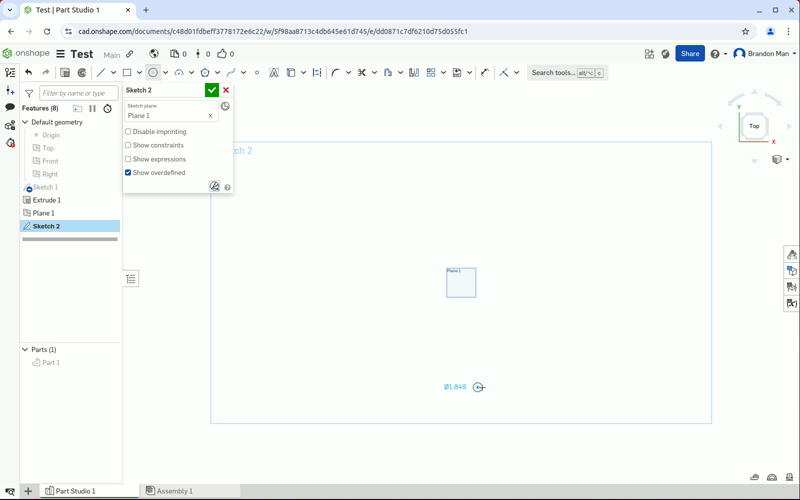
click(482, 387)
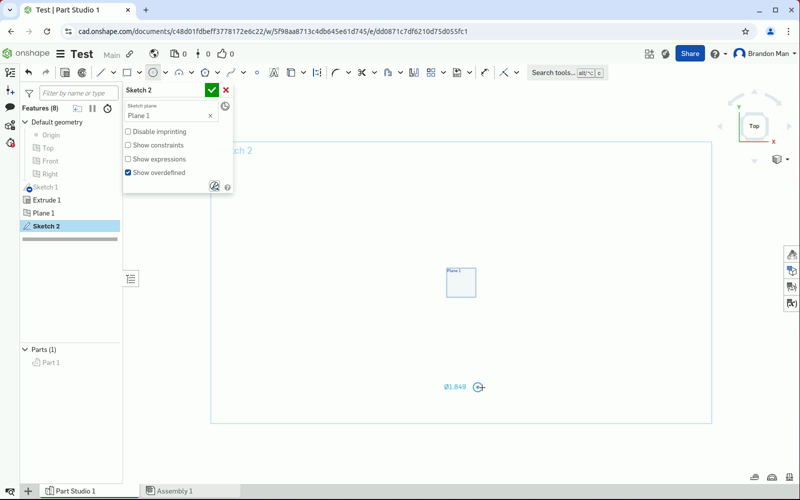
key(esc)
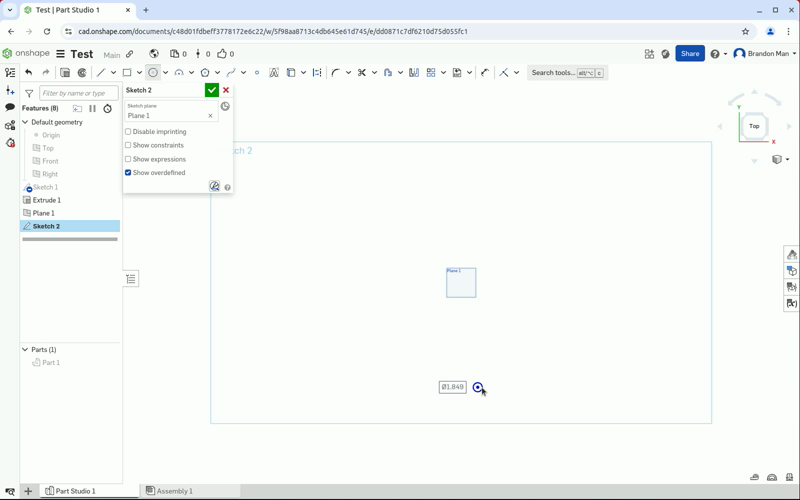
mouse_move(479, 390)
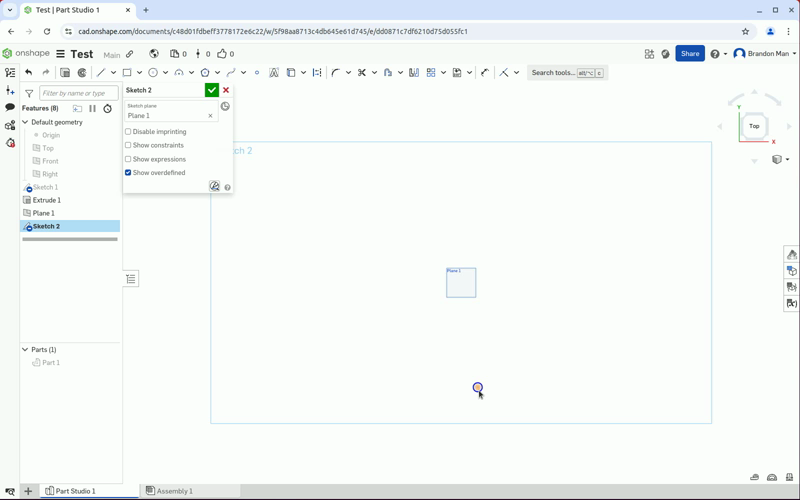
scroll(6)
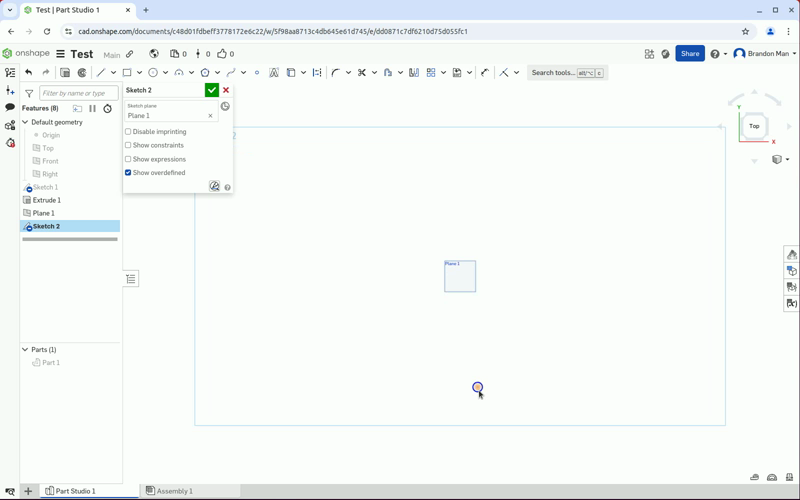
scroll(6)
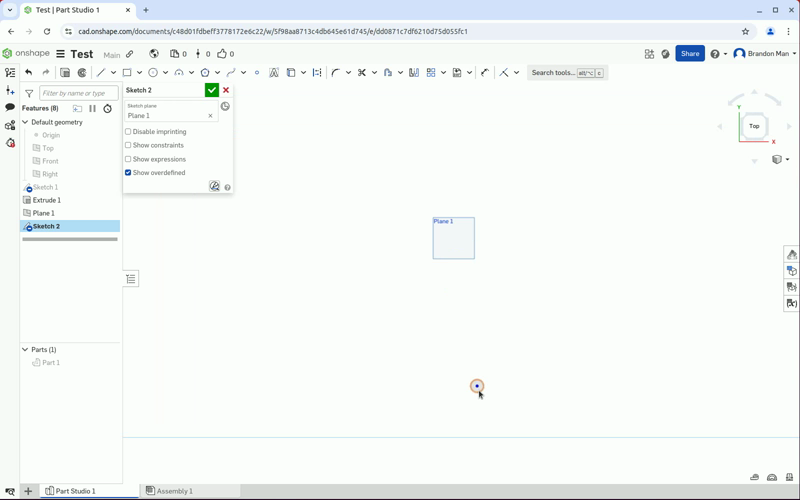
scroll(6)
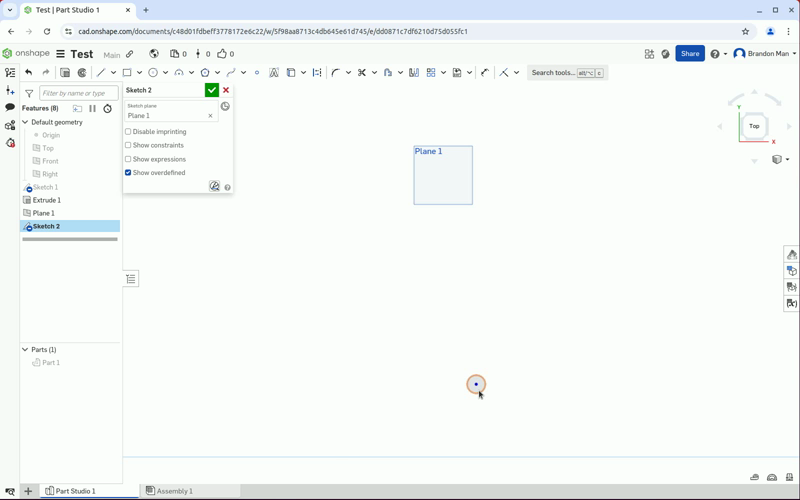
scroll(6)
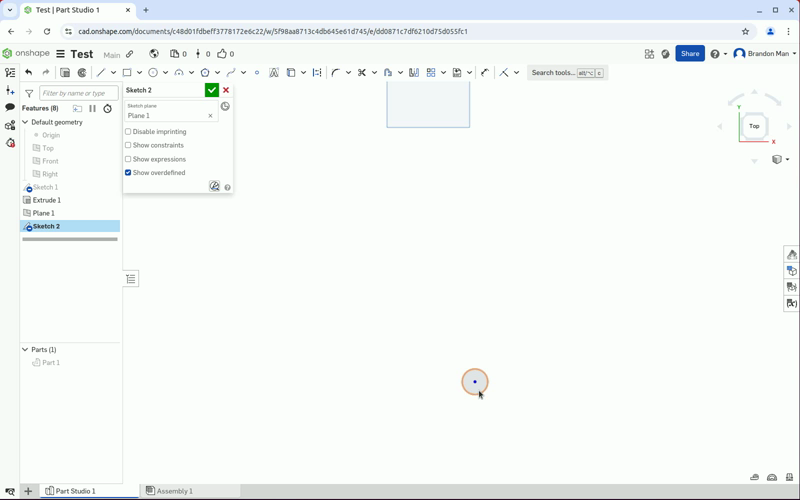
scroll(6)
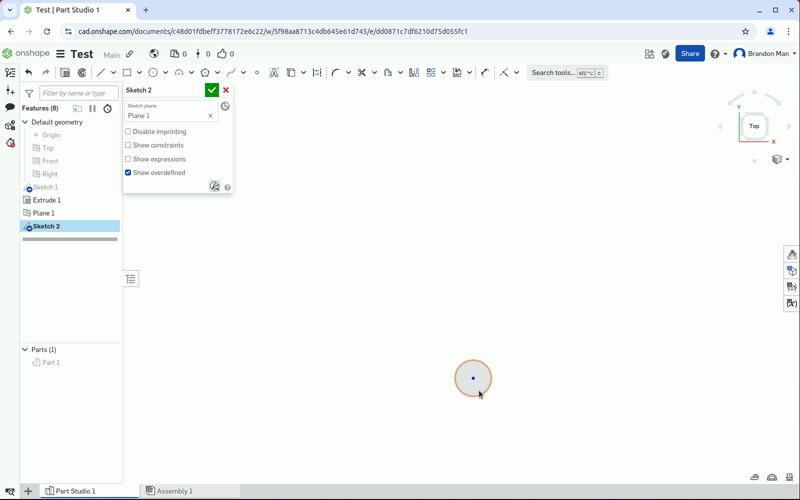
scroll(6)
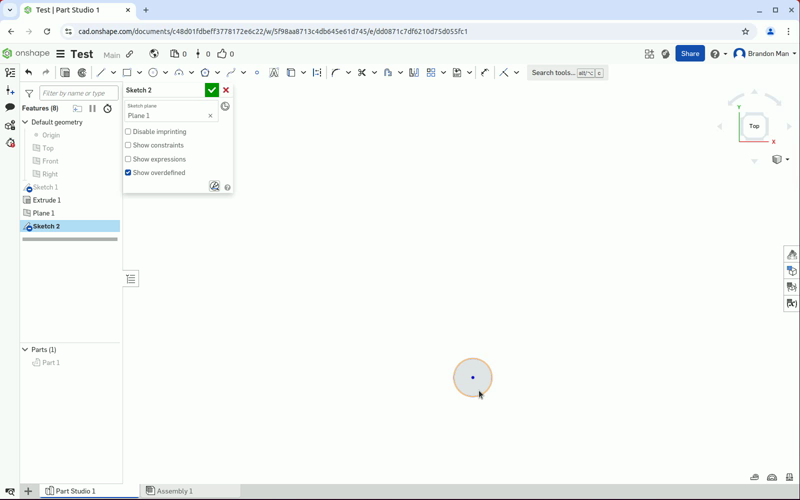
scroll(6)
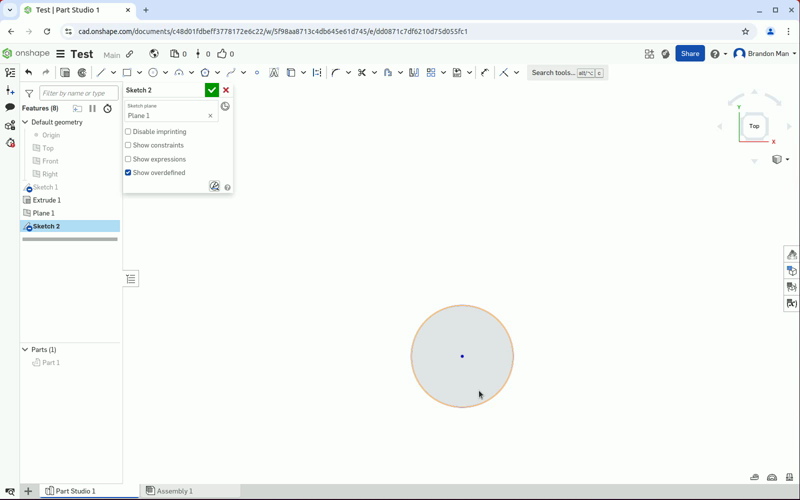
click(479, 390)
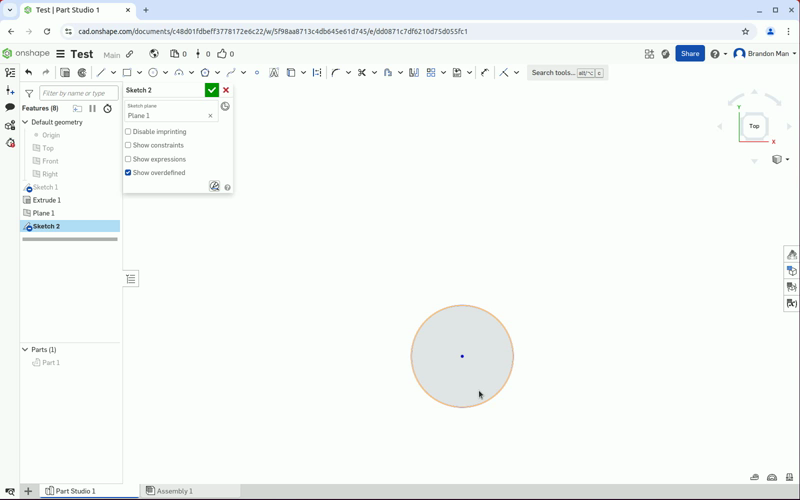
scroll(-6)
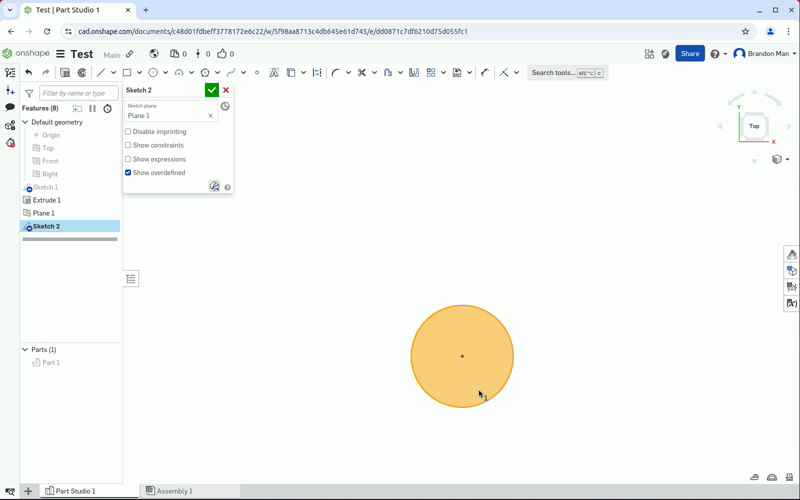
scroll(-6)
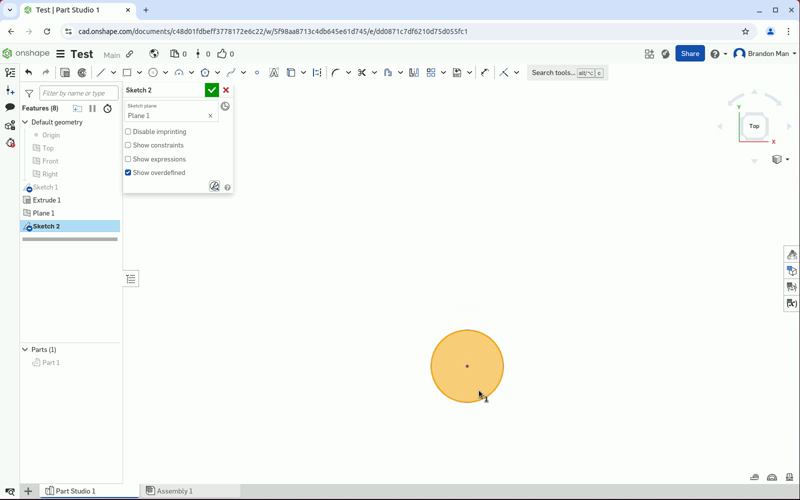
scroll(-6)
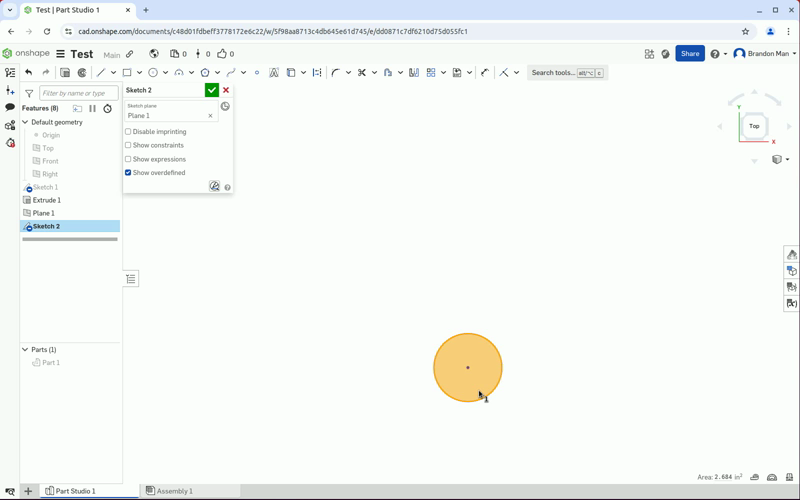
scroll(-6)
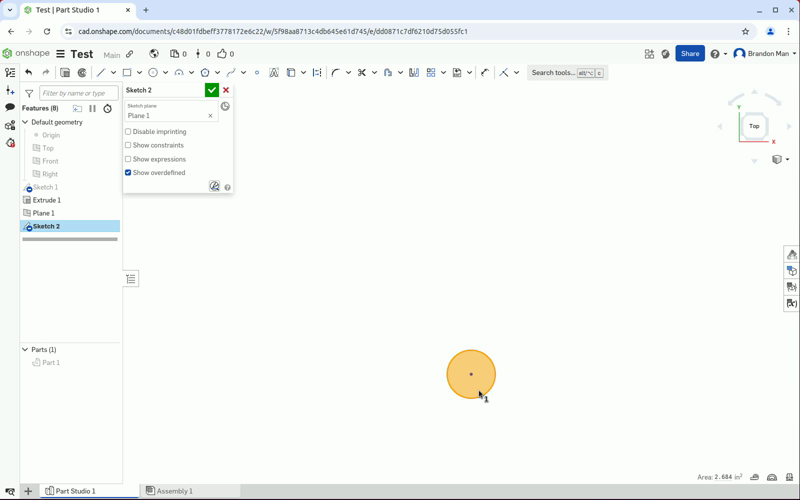
scroll(-6)
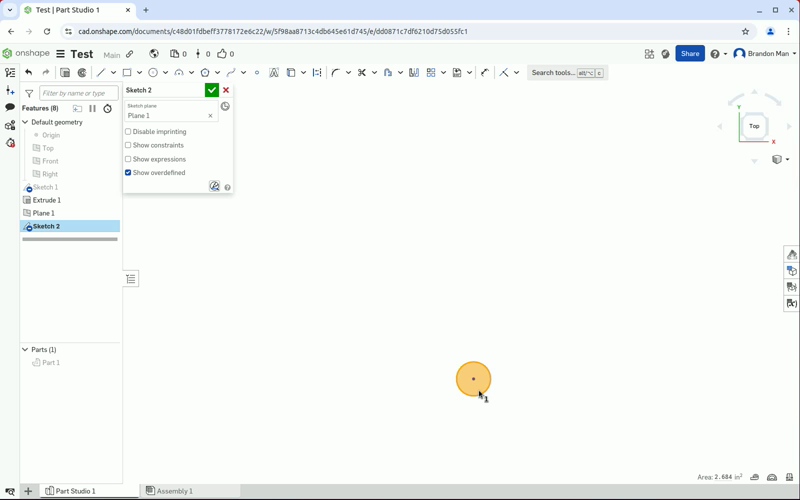
scroll(-6)
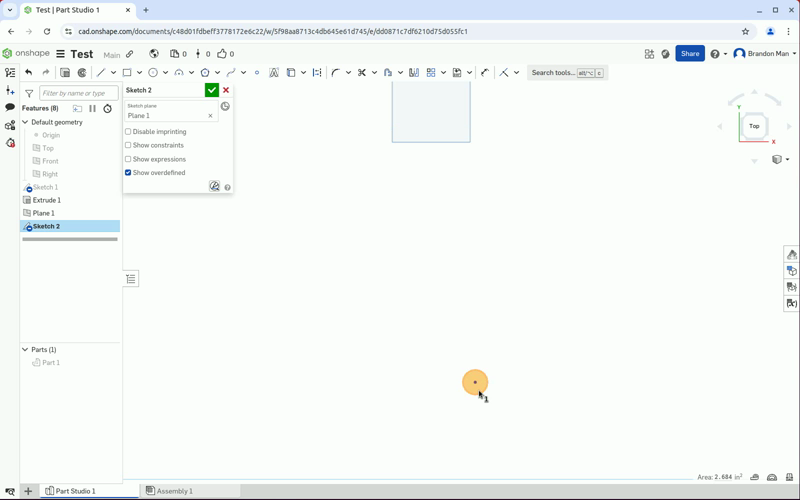
scroll(-6)
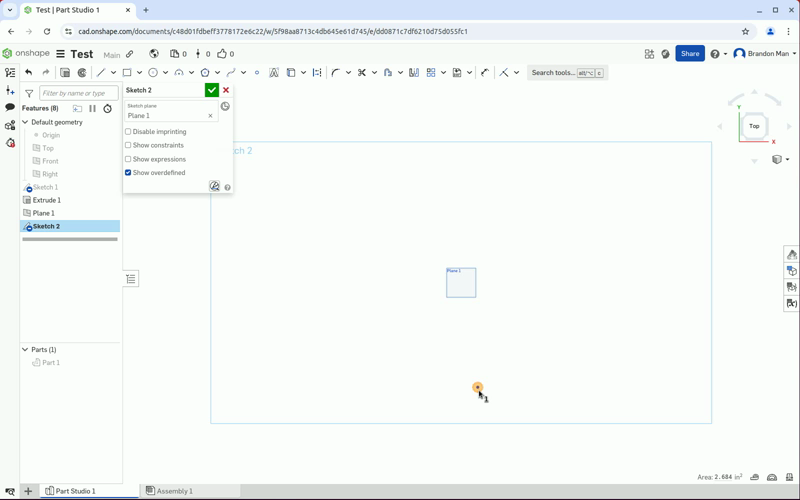
mouse_move(73, 352)
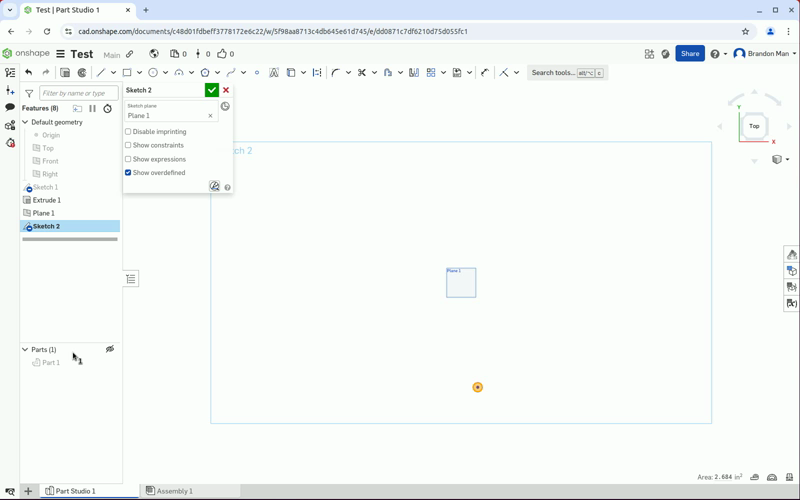
key(shift+y)
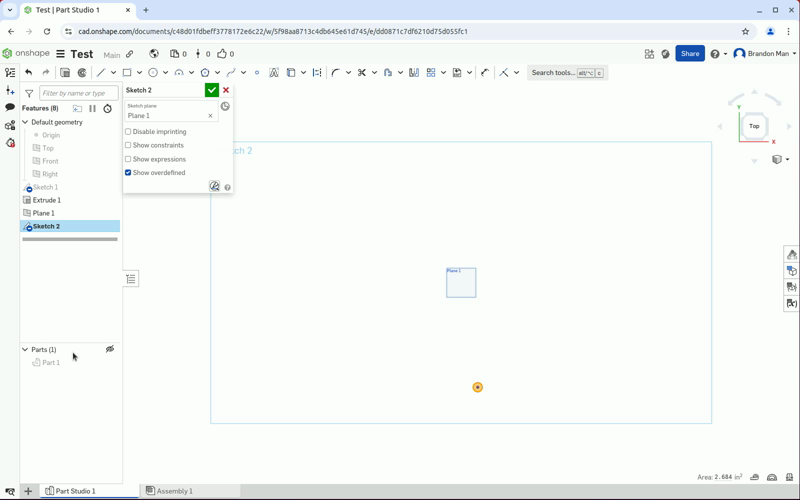
key(shift+e)
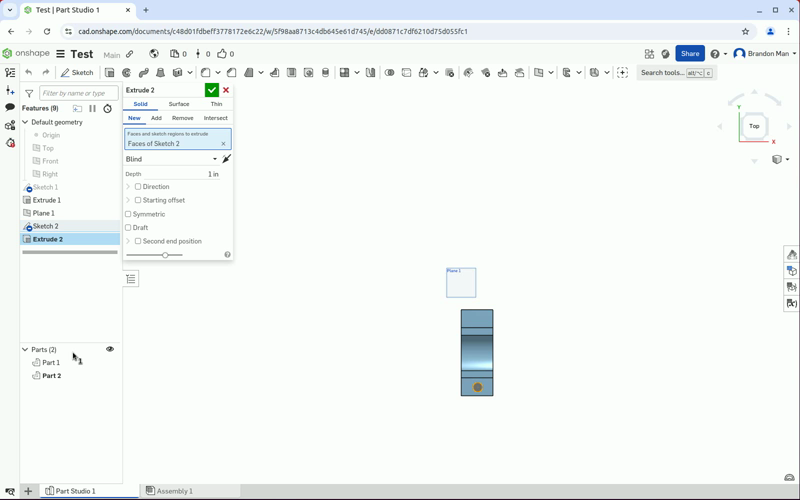
mouse_move(143, 106)
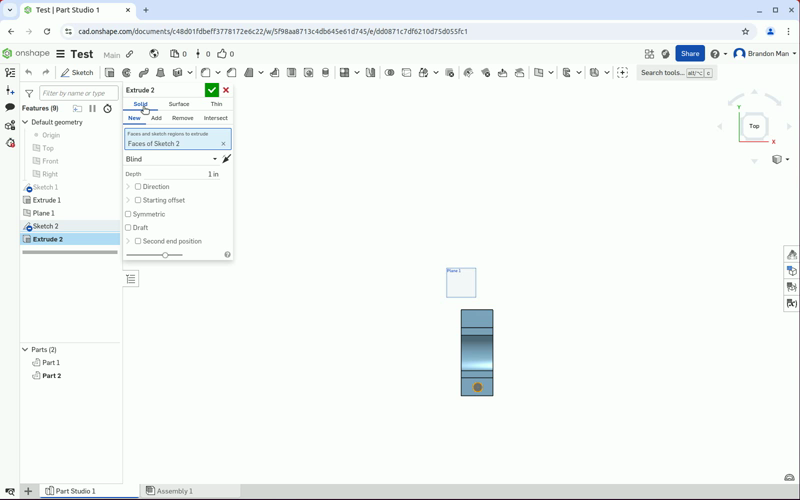
click(143, 106)
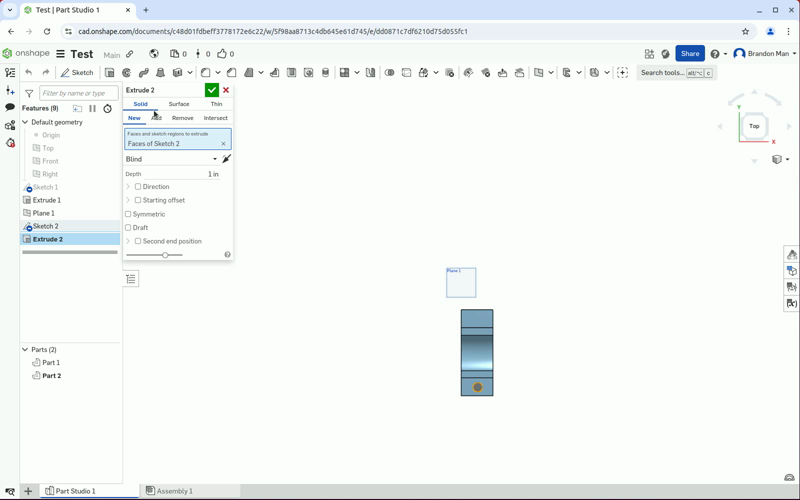
mouse_move(186, 120)
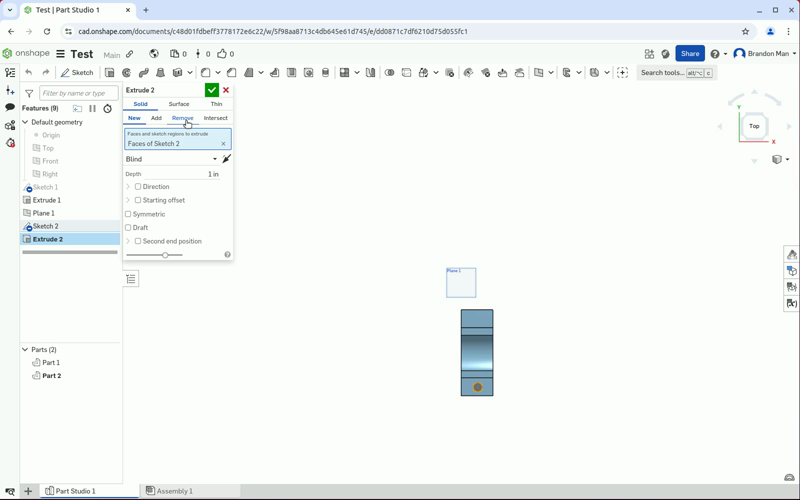
click(186, 120)
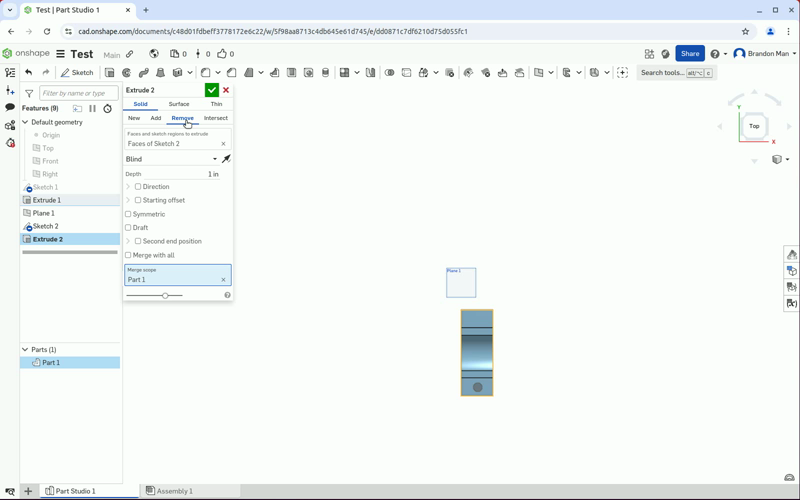
key(tab, 4)
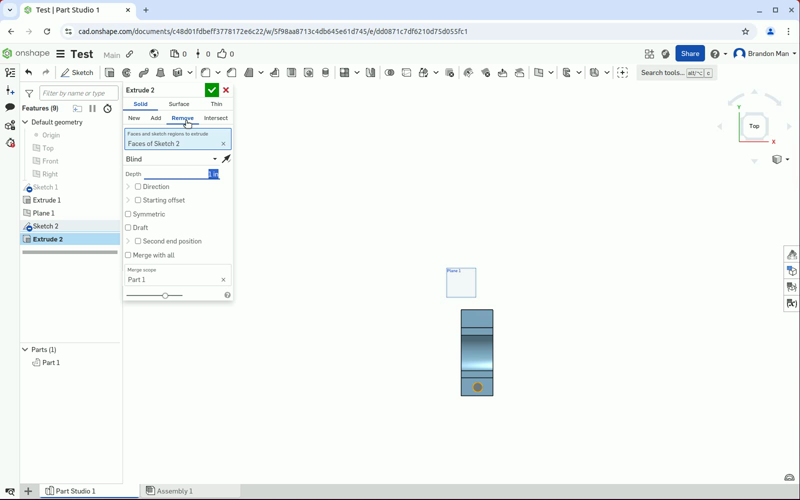
text(1.444)
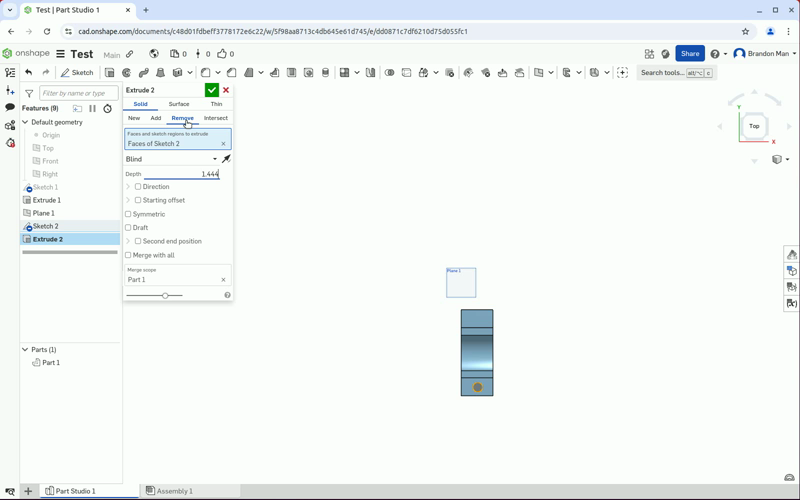
key(tab, 6)
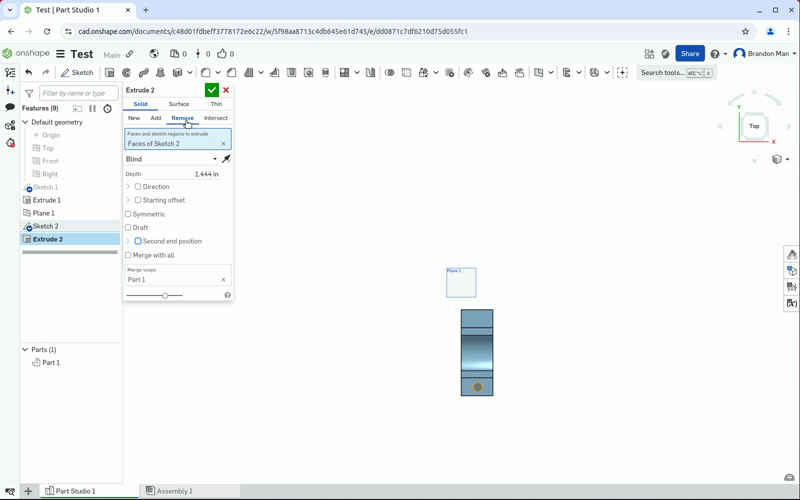
key(space)
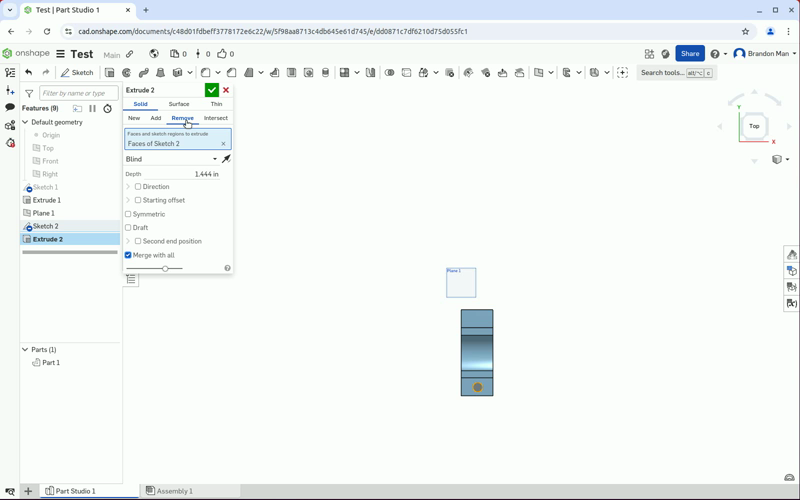
key(enter)
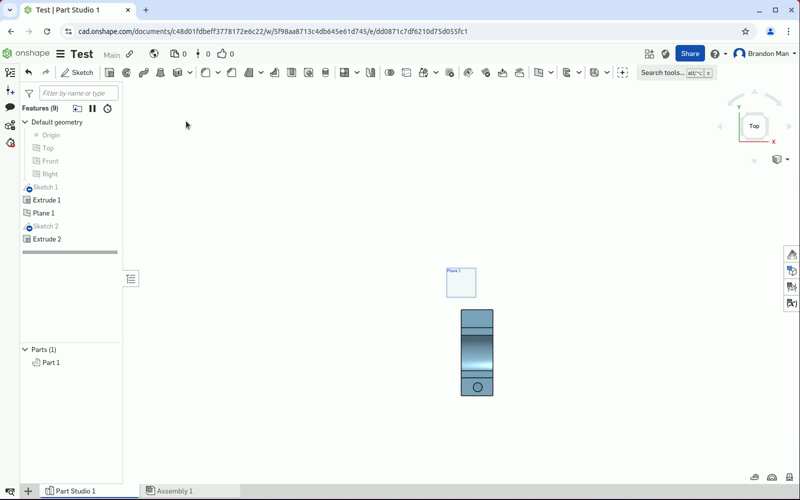
key(shift+h)
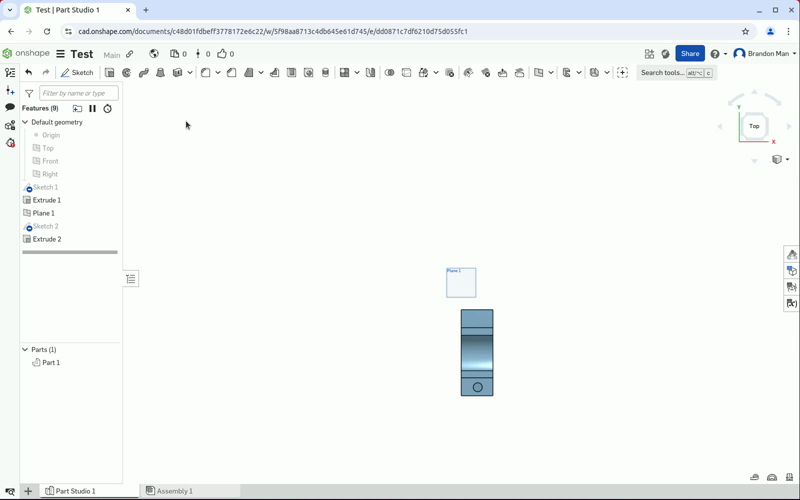
key(shift+h)
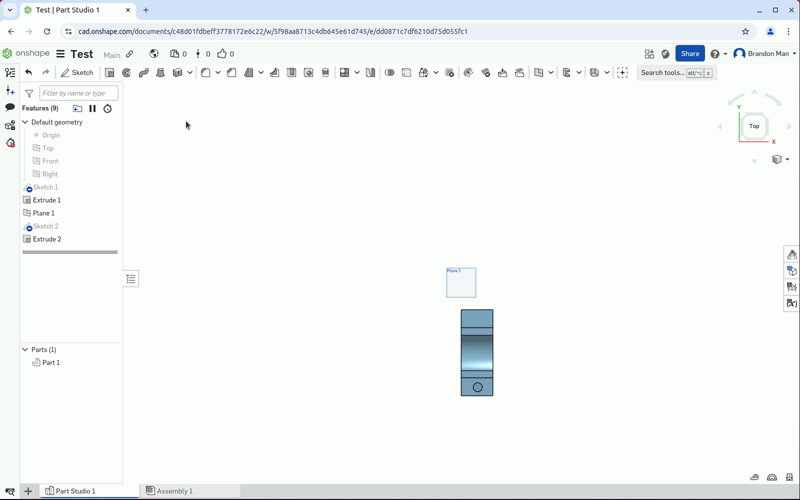
mouse_move(73, 189)
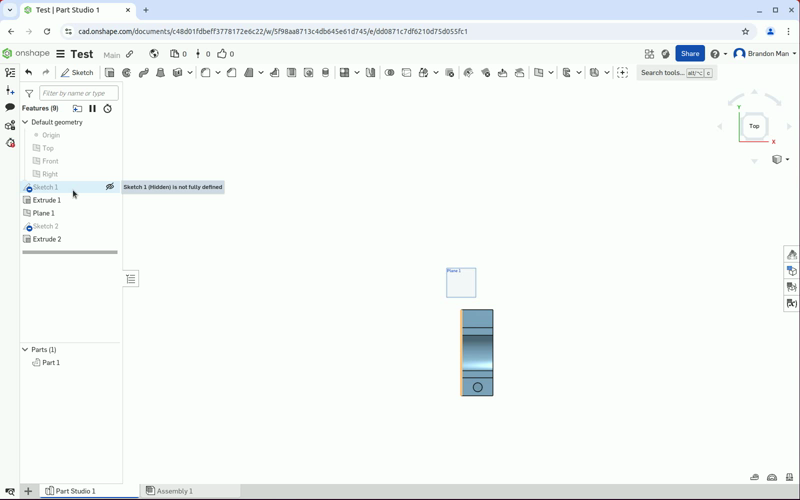
click(73, 189)
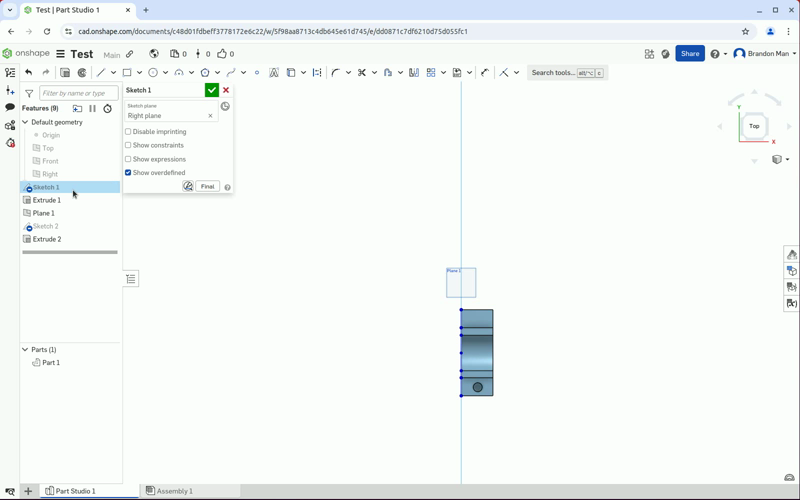
mouse_move(229, 92)
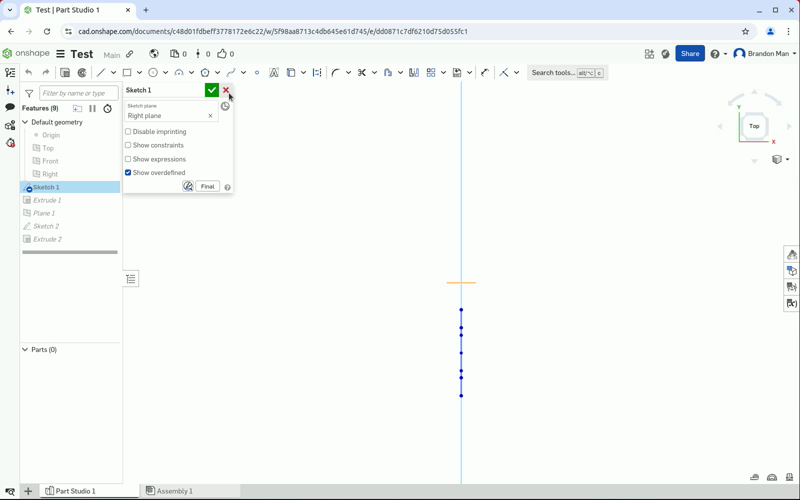
click(229, 92)
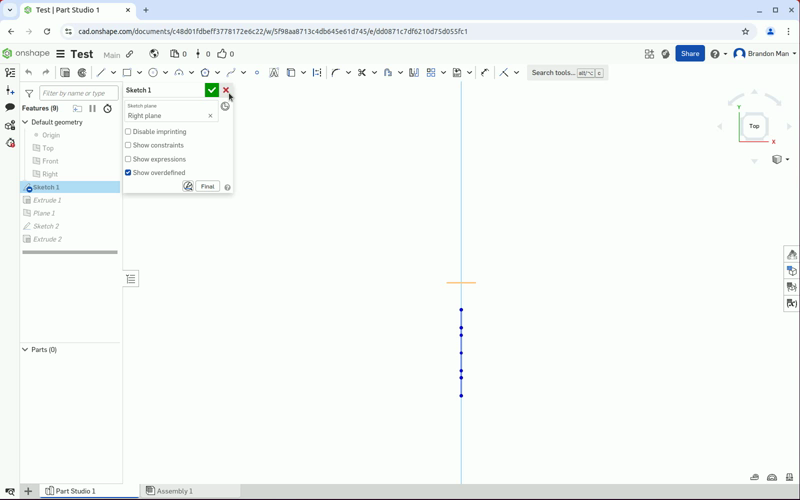
key(shift+s)
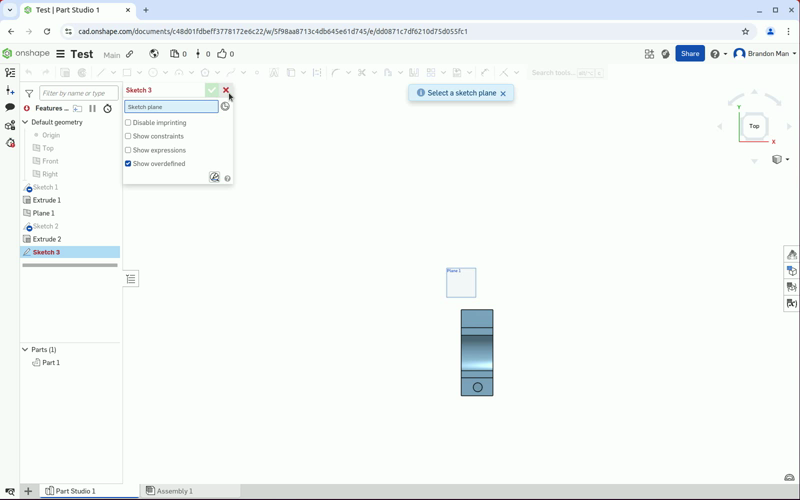
mouse_move(73, 215)
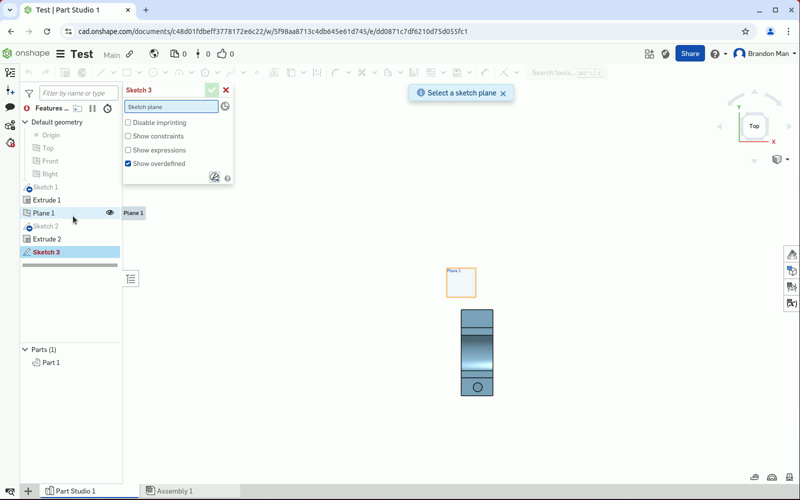
click(73, 215)
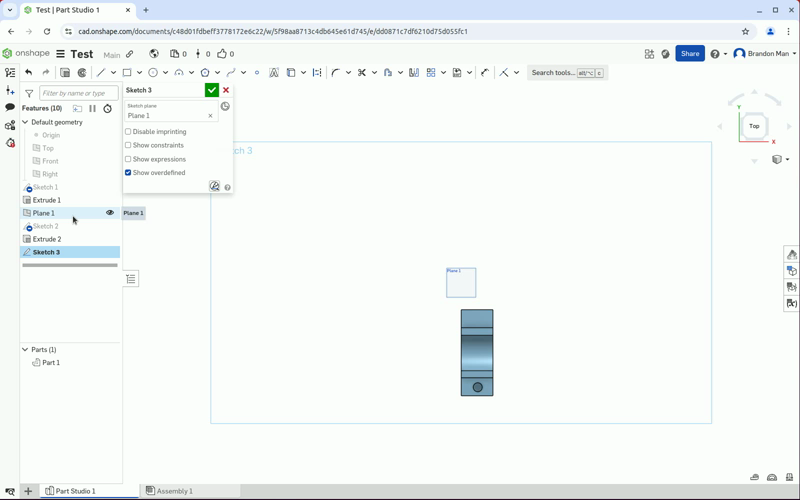
mouse_move(73, 352)
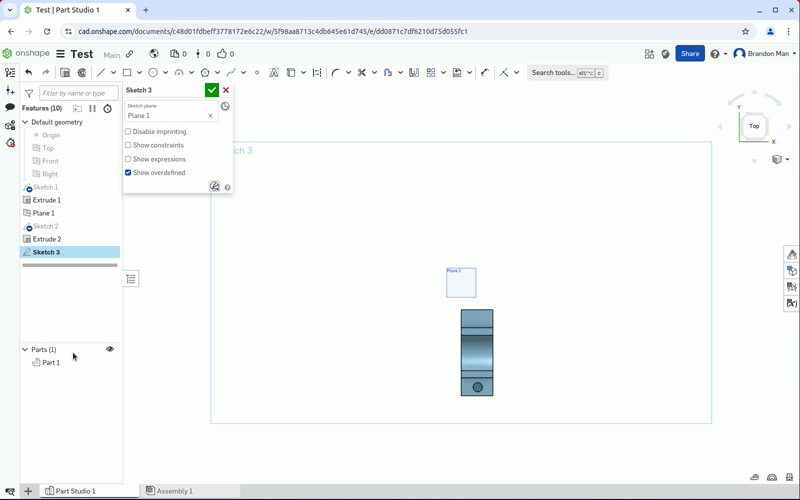
key(y)
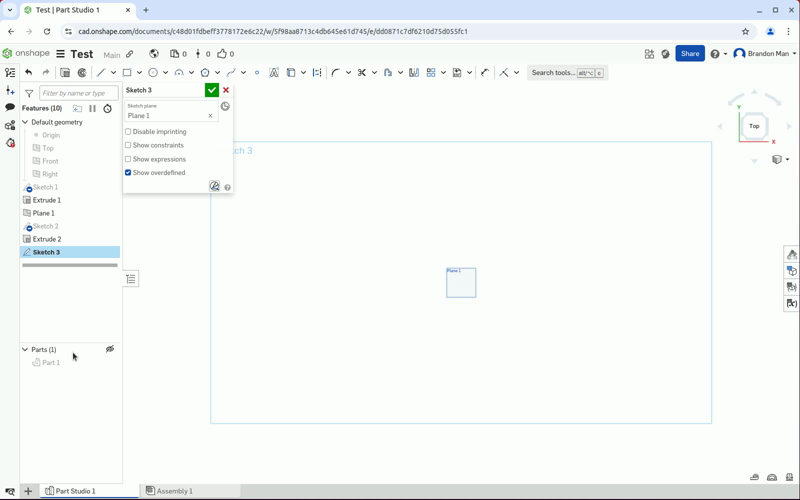
key(c)
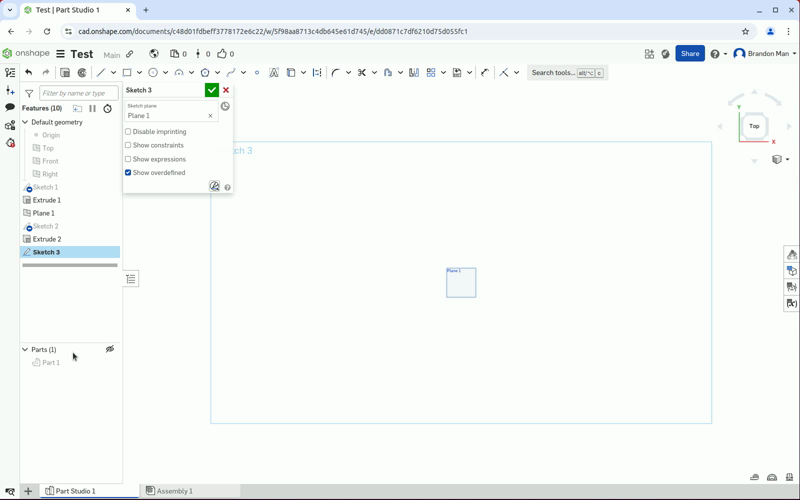
key_down(shift)
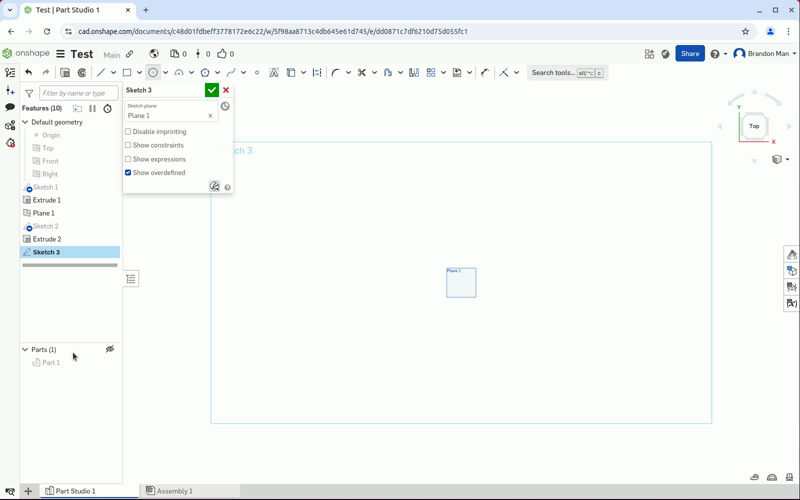
mouse_move(477, 319)
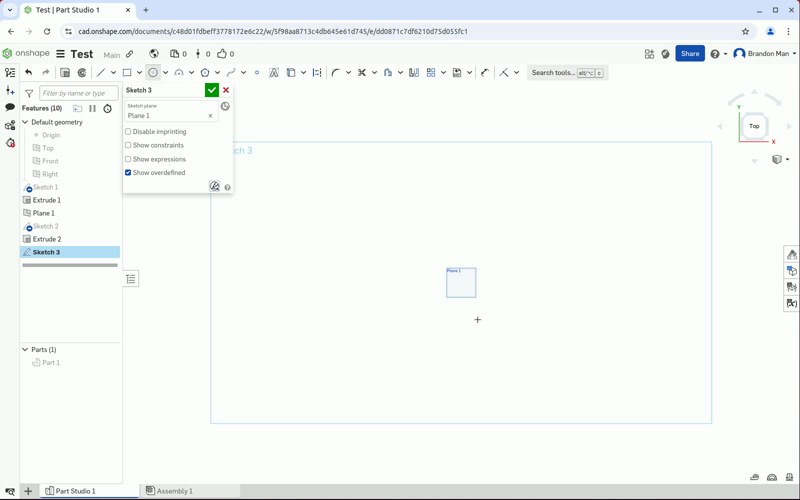
click(477, 319)
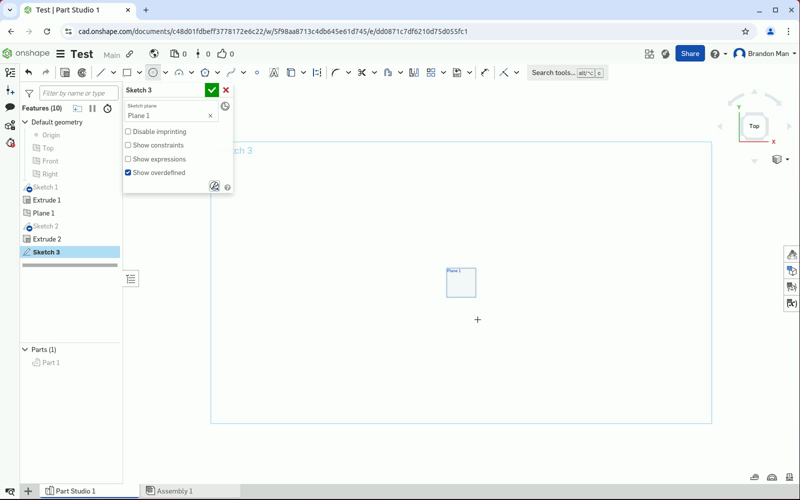
key_up(shift)
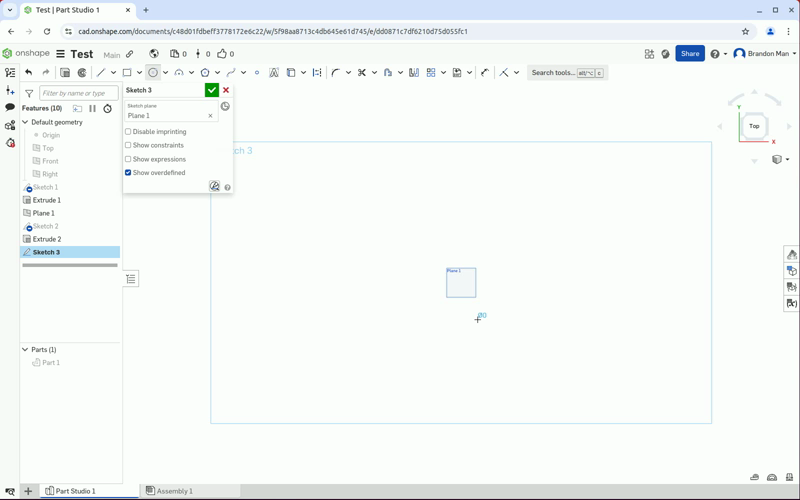
mouse_move(482, 319)
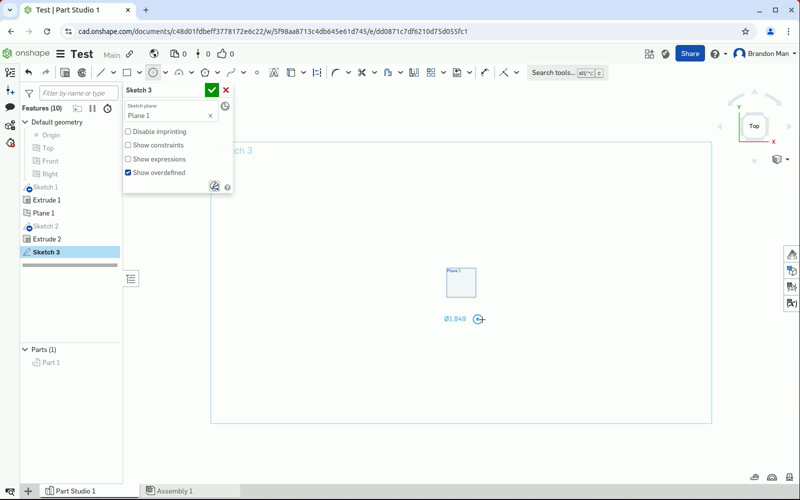
click(482, 319)
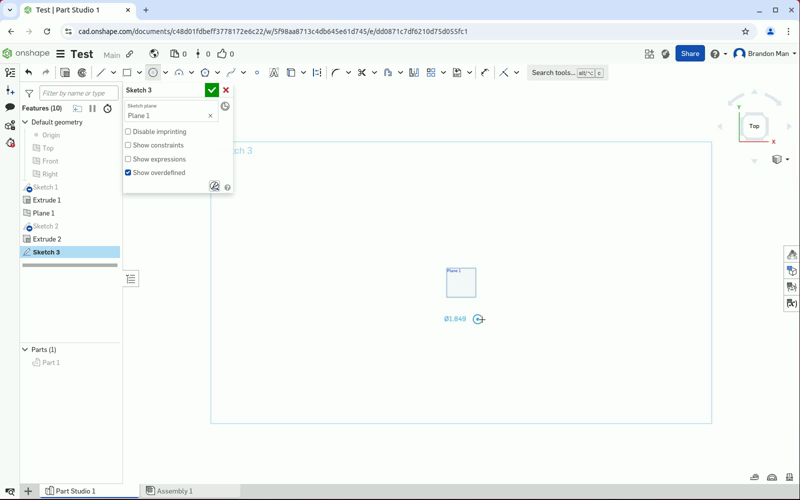
key(esc)
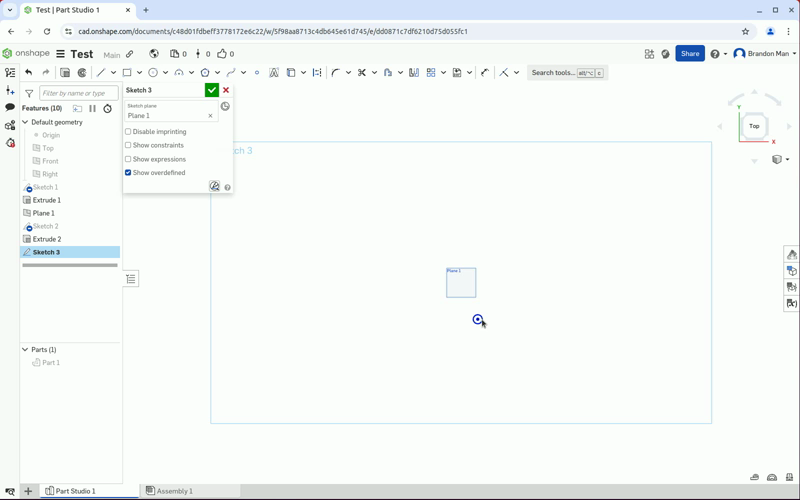
mouse_move(479, 317)
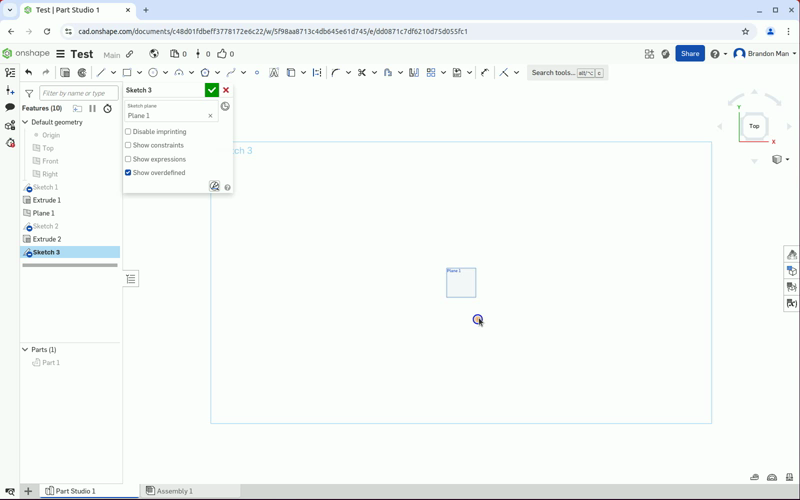
scroll(6)
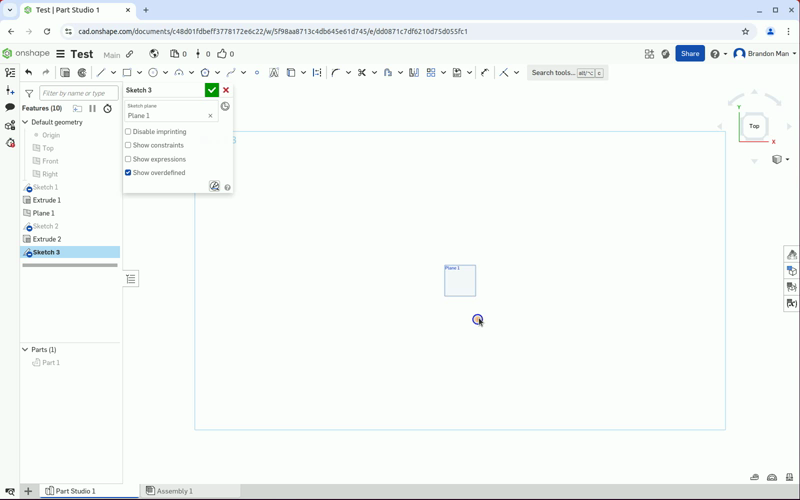
scroll(6)
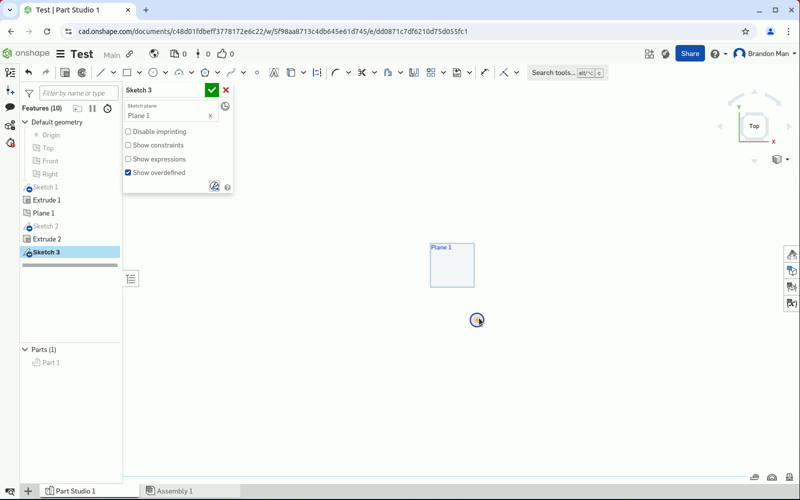
scroll(6)
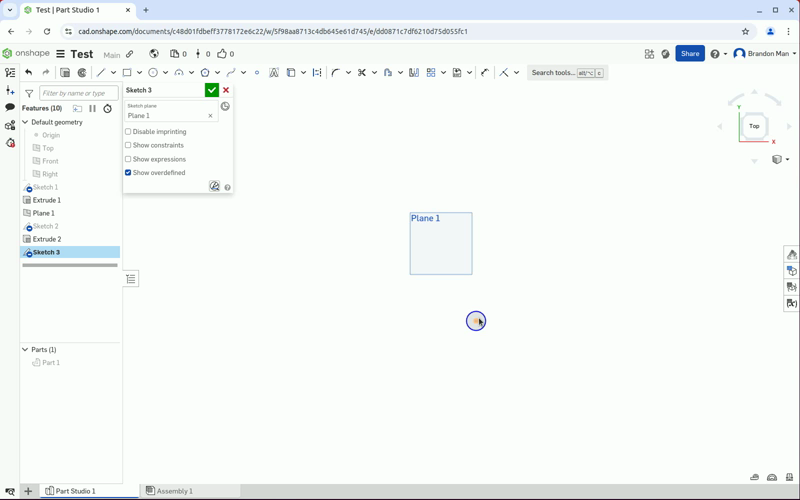
scroll(6)
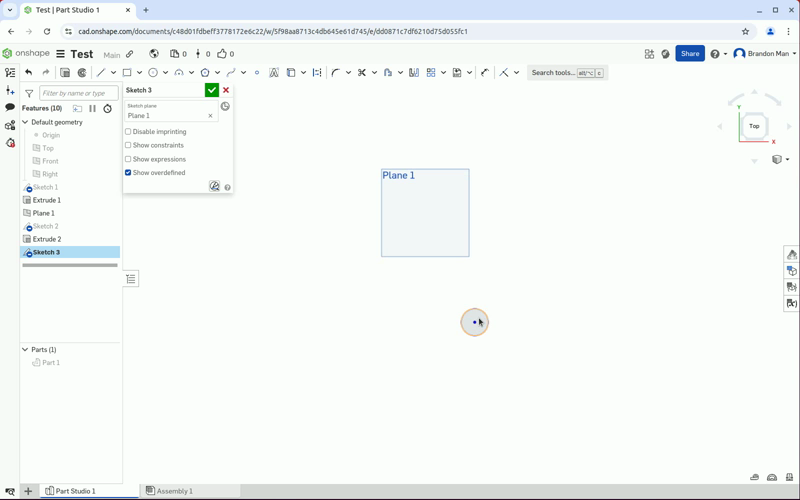
scroll(6)
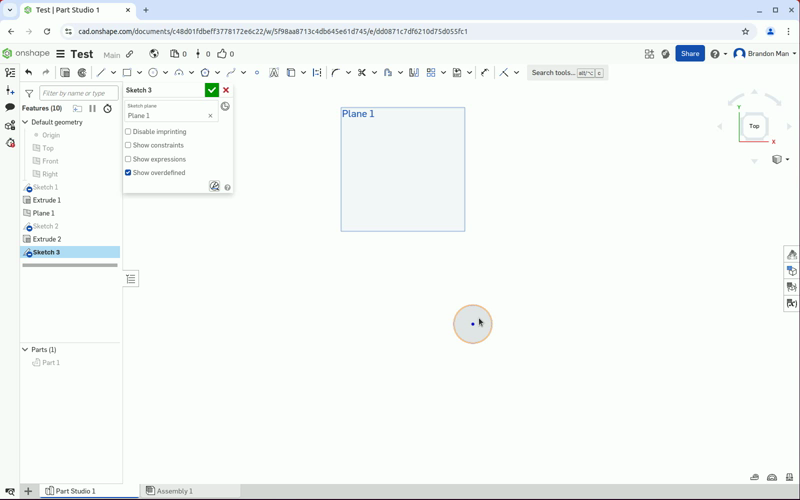
scroll(6)
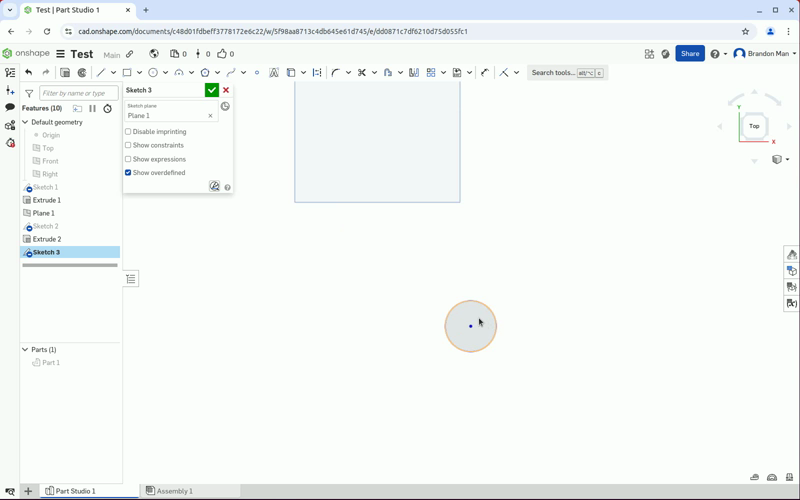
scroll(6)
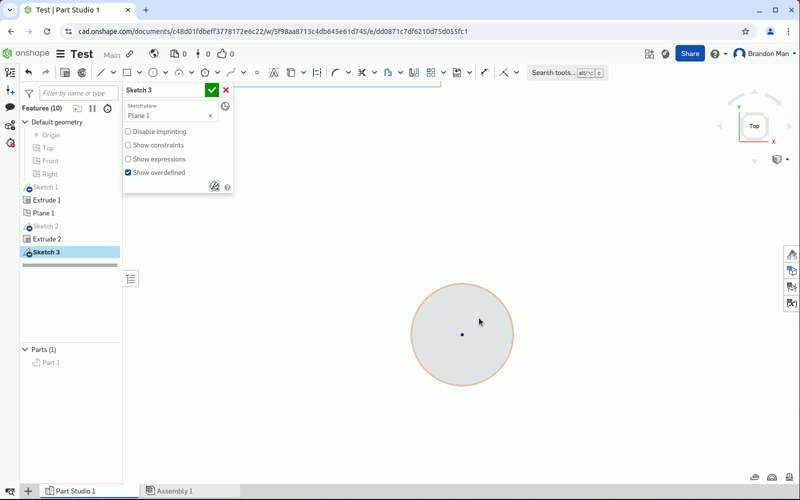
click(479, 317)
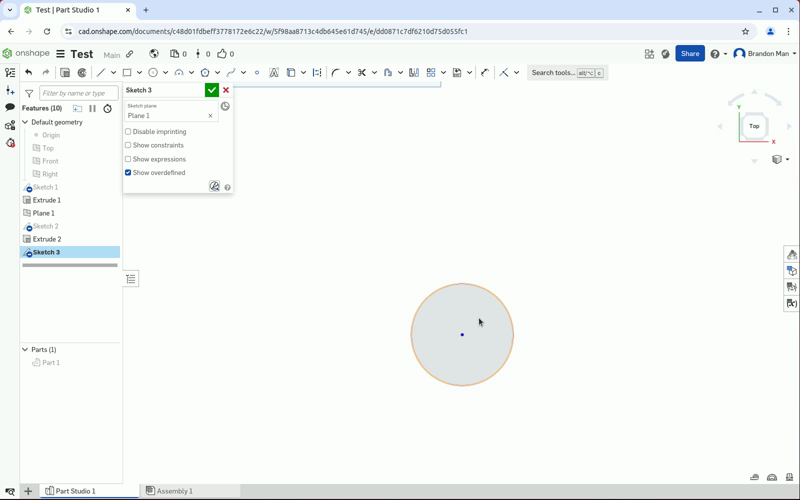
scroll(-6)
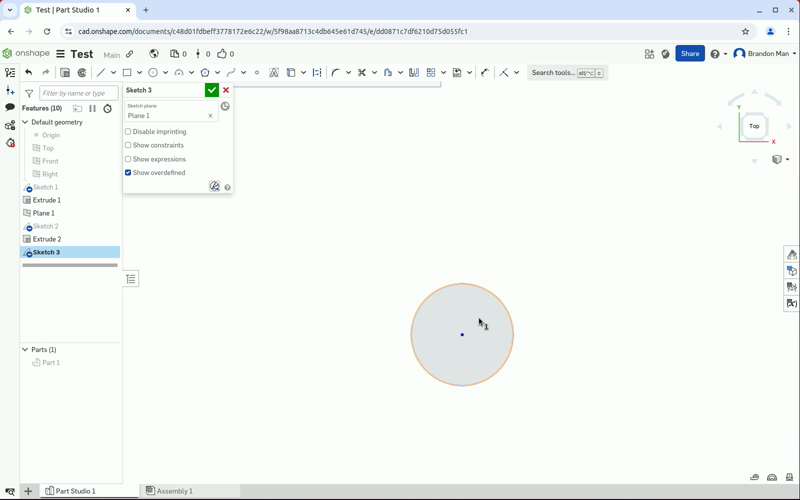
scroll(-6)
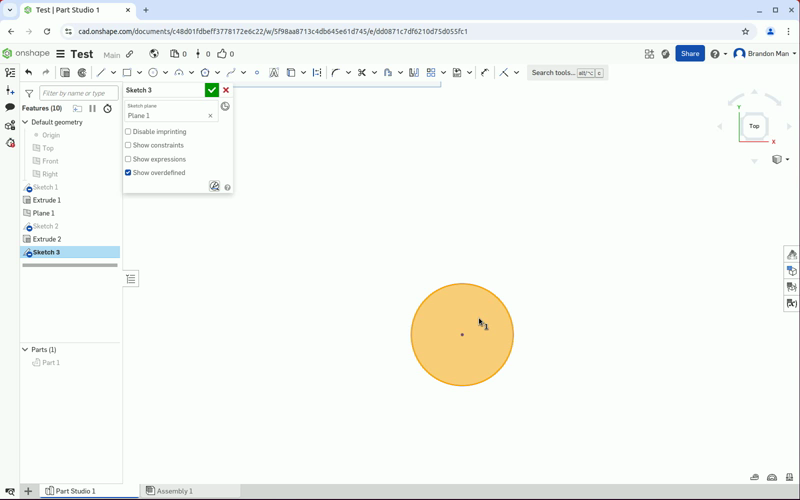
scroll(-6)
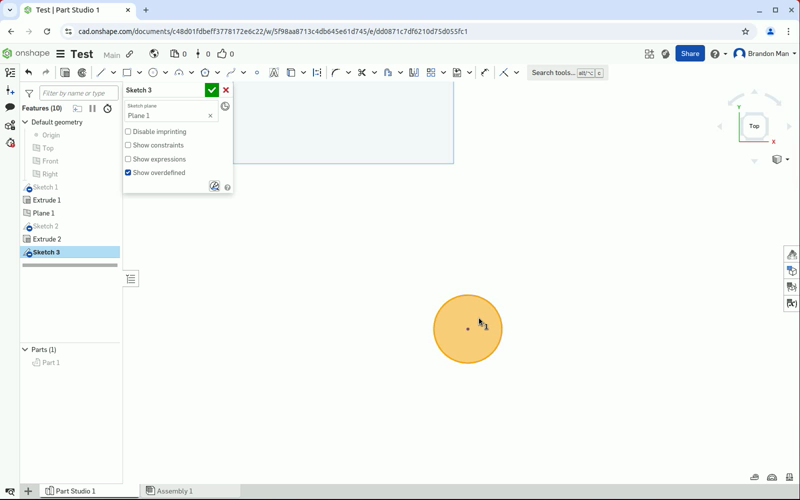
scroll(-6)
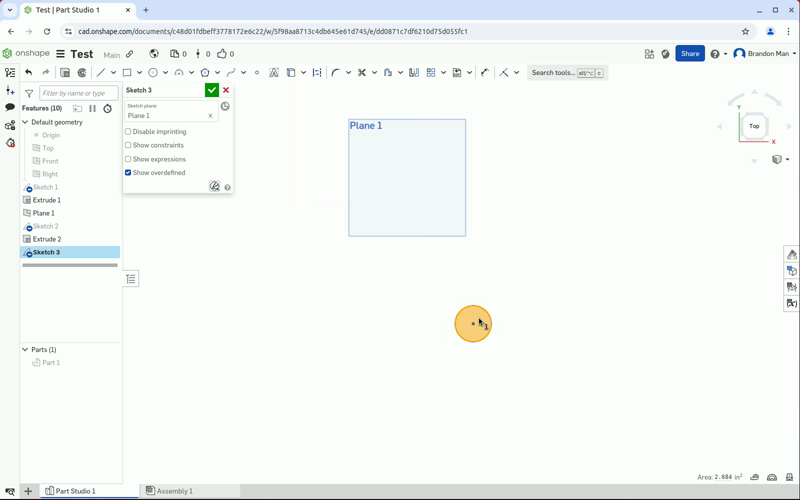
scroll(-6)
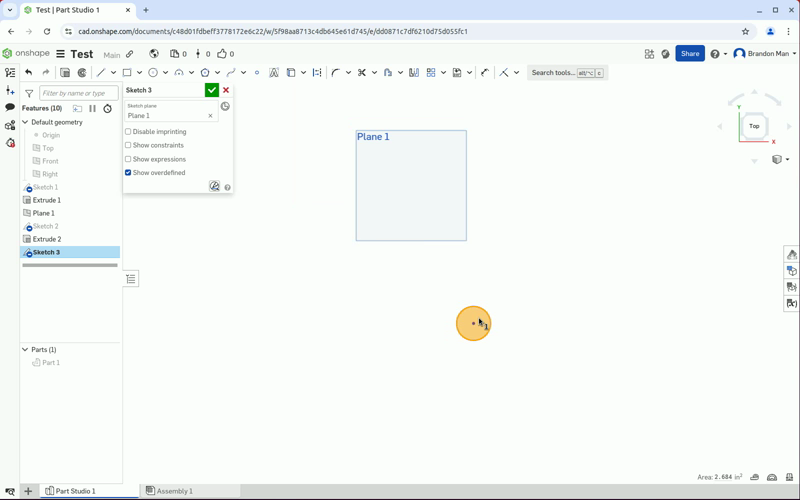
scroll(-6)
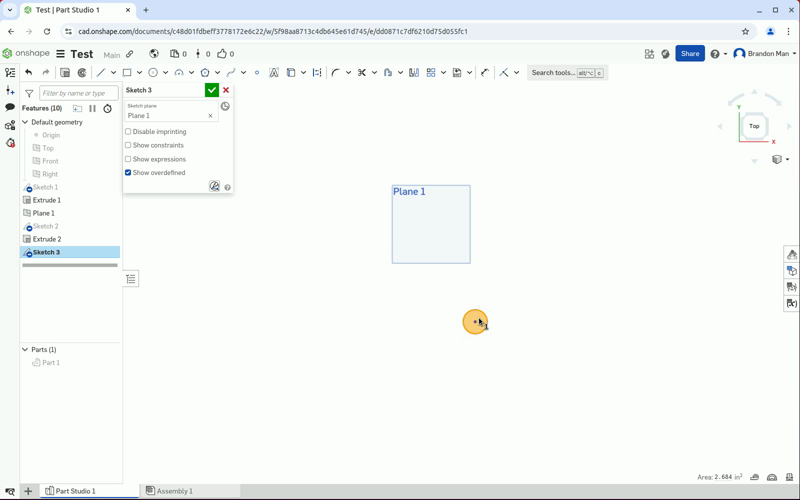
scroll(-6)
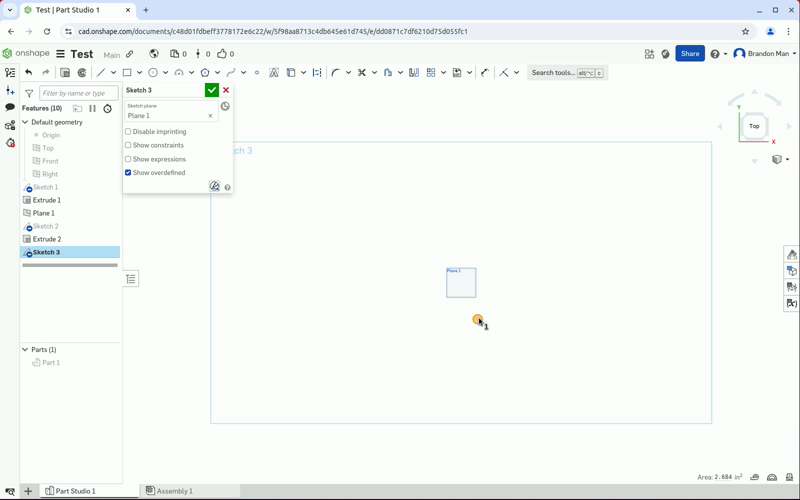
mouse_move(73, 352)
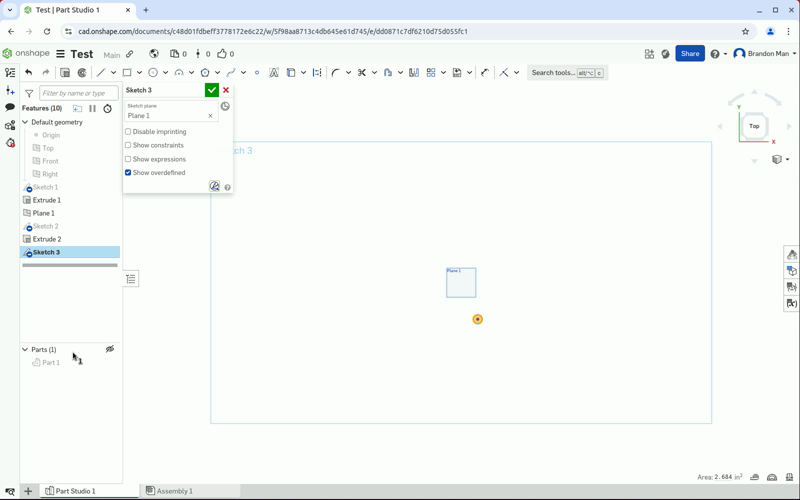
key(shift+y)
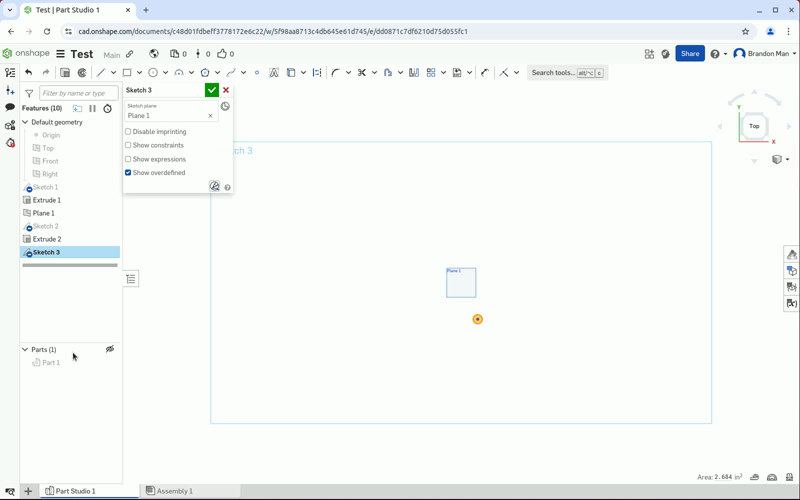
key(shift+e)
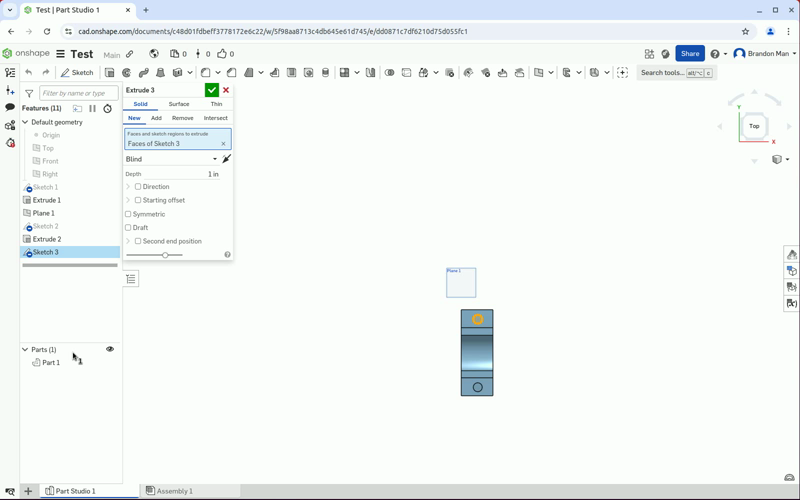
mouse_move(143, 106)
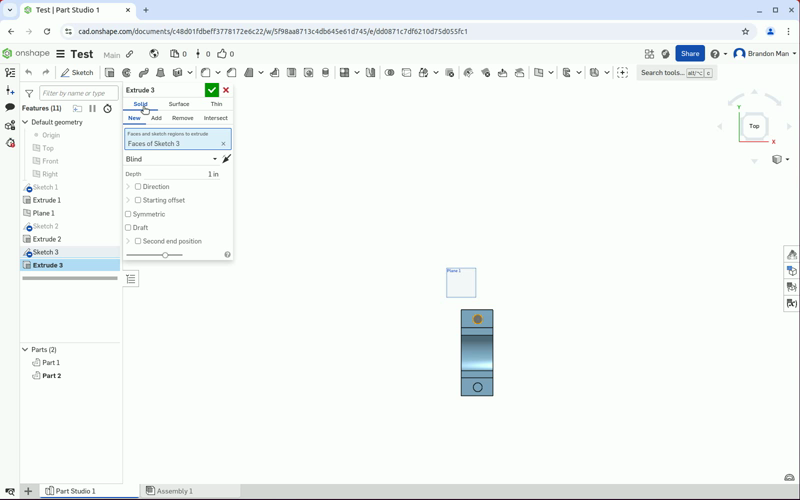
click(143, 106)
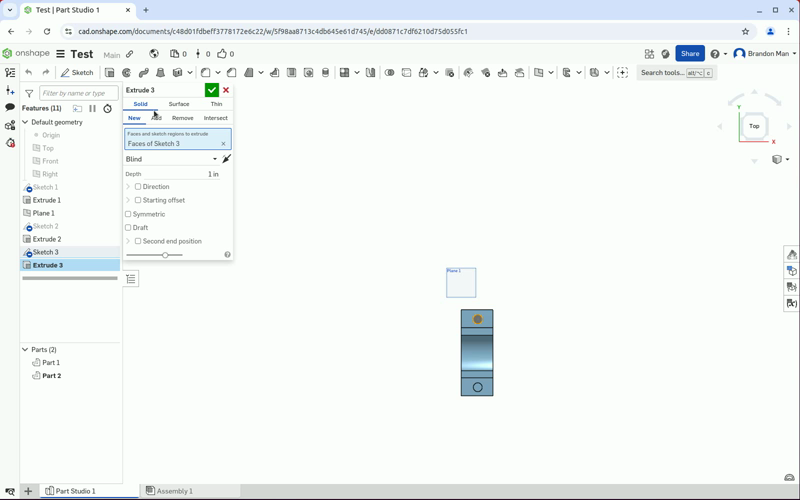
mouse_move(186, 120)
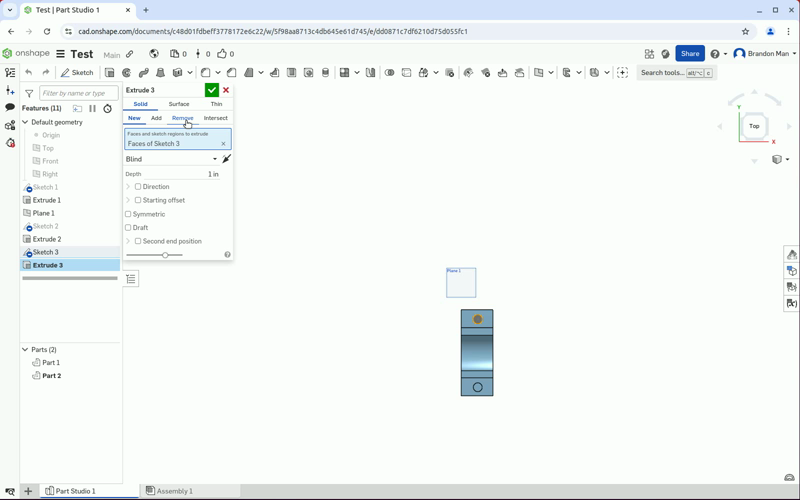
click(186, 120)
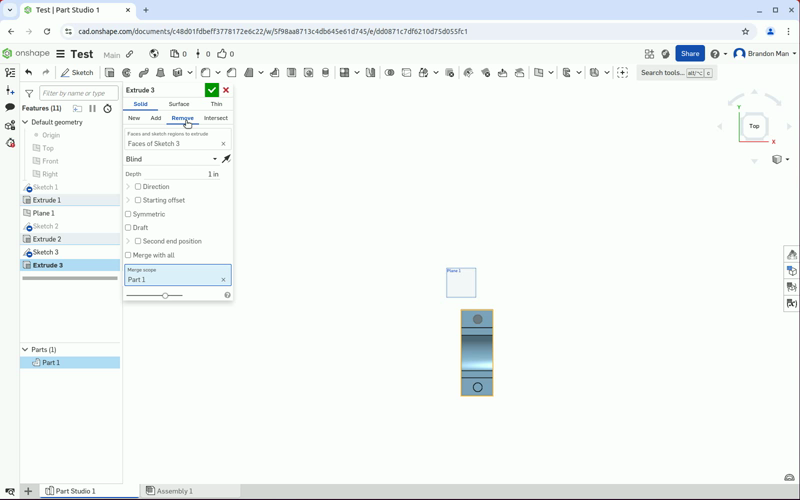
key(tab, 4)
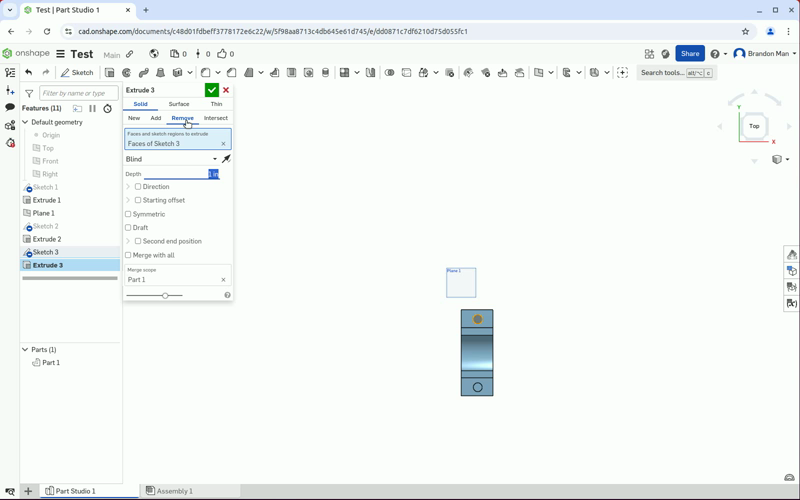
text(1.444)
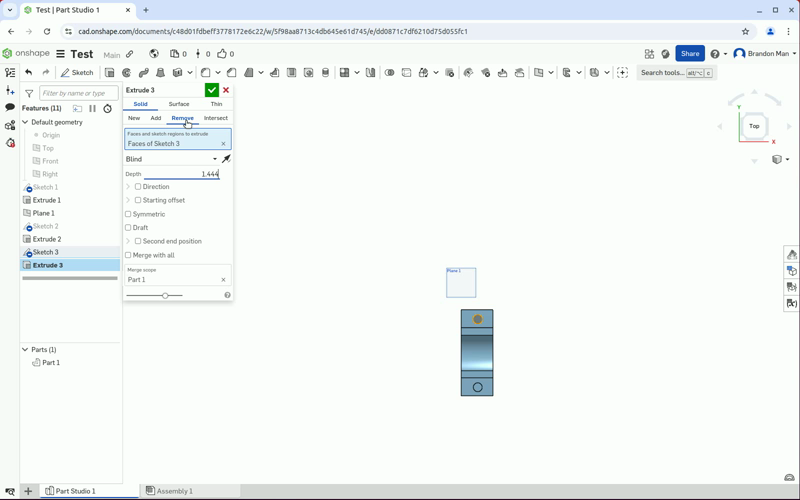
key(tab, 6)
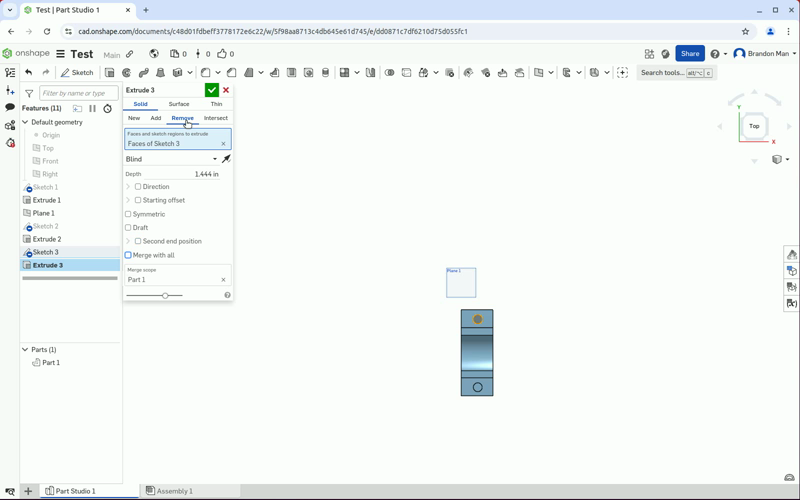
key(space)
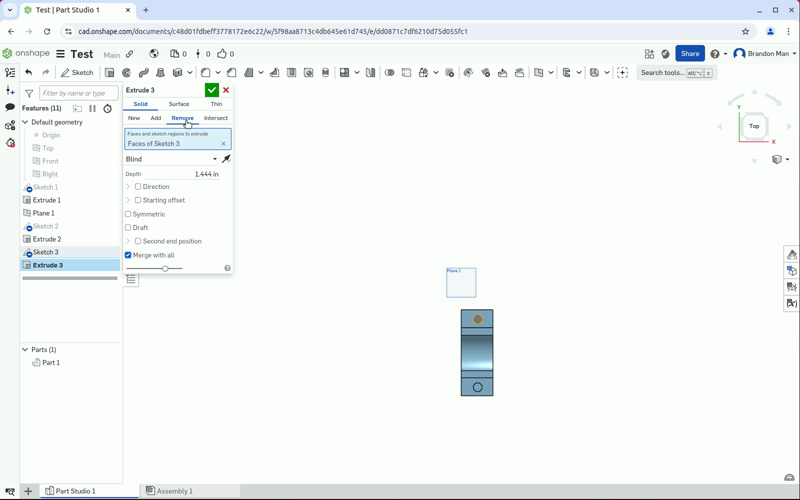
key(enter)
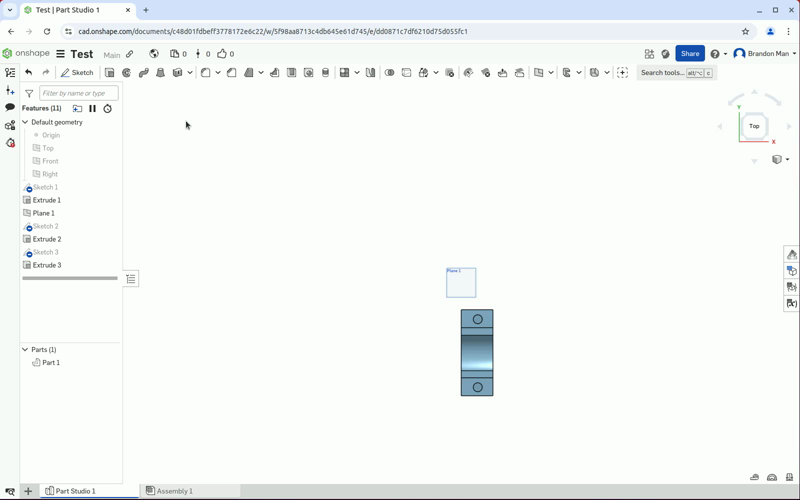
key(shift+h)
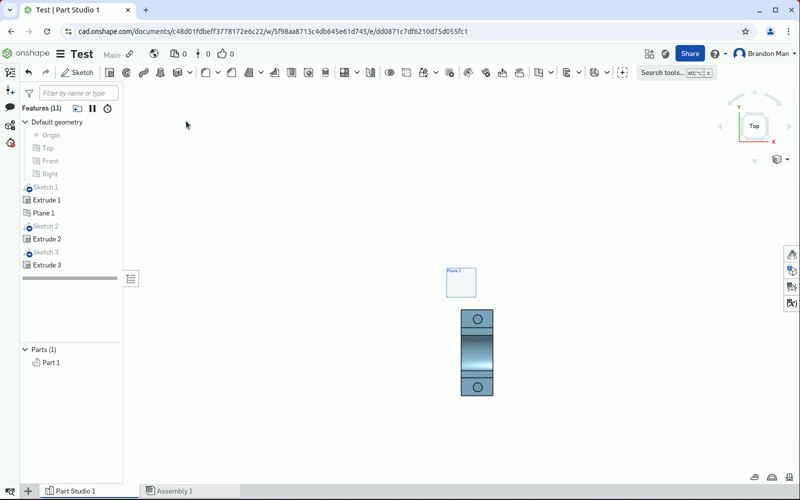
key(shift+h)
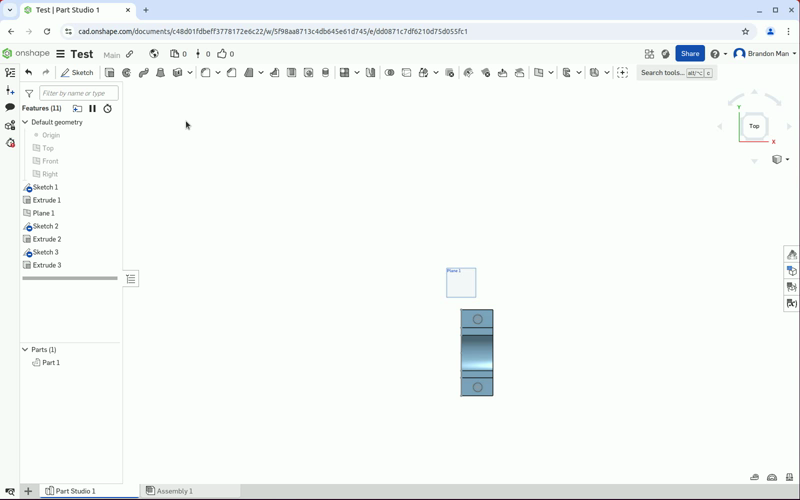
key(shift+7)
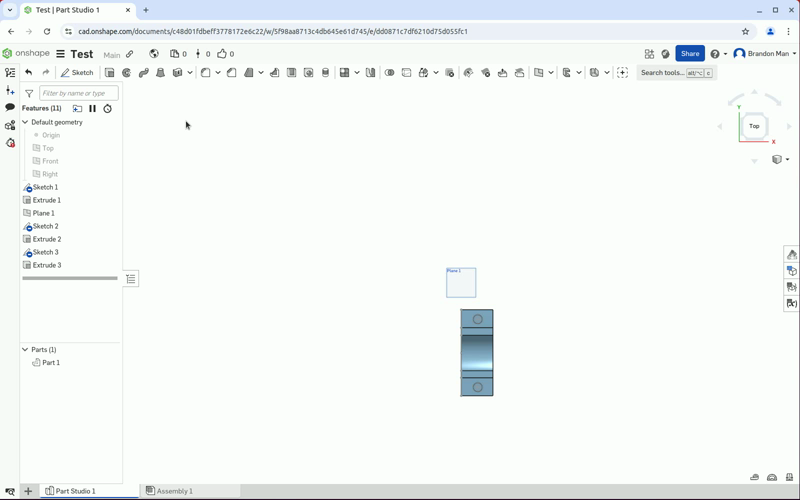
key(up, 3)
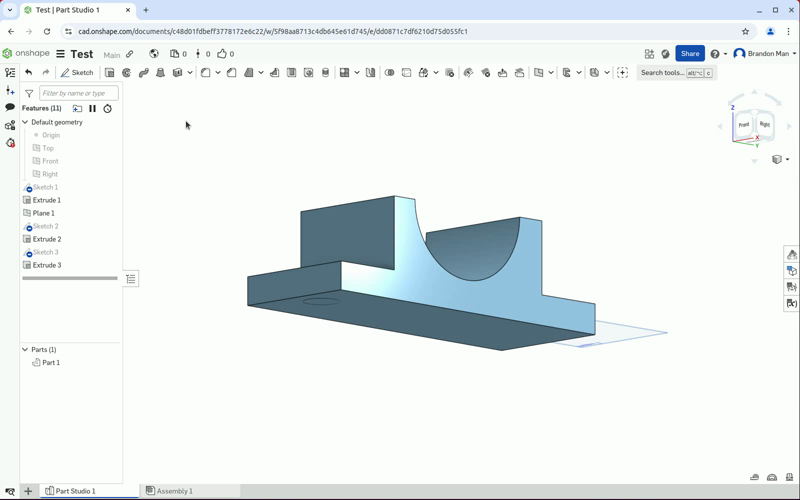
key(left, 3)
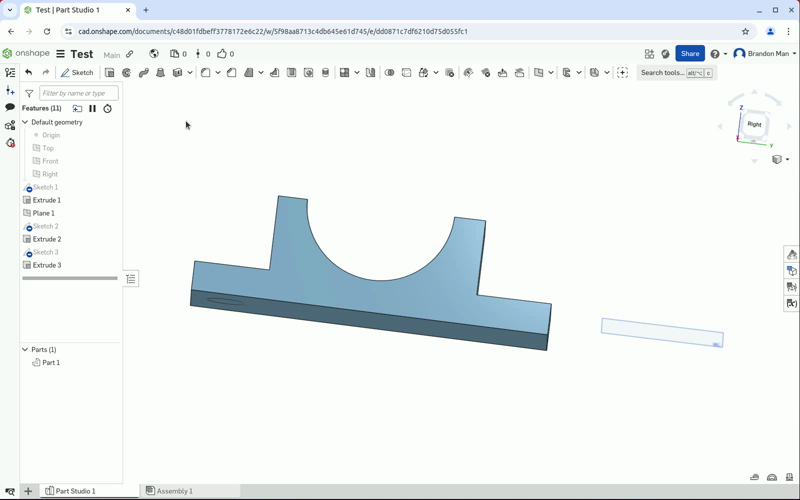
key(right, 3)
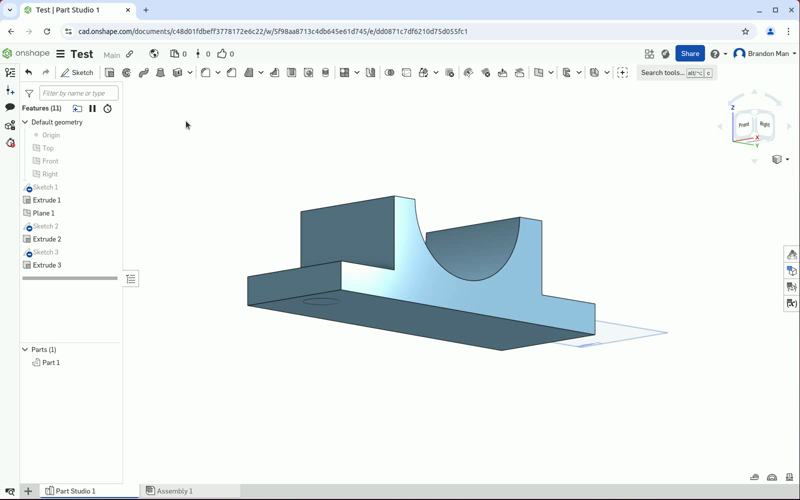
key(down, 3)
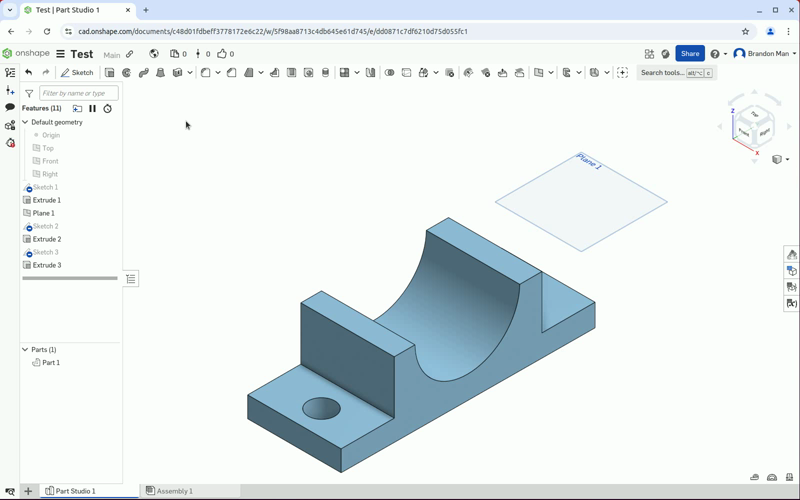
mouse_move(73, 189)
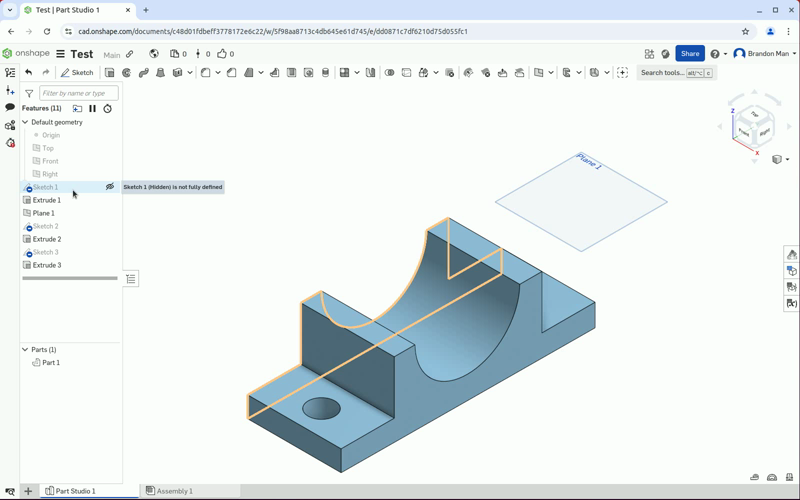
click(73, 189)